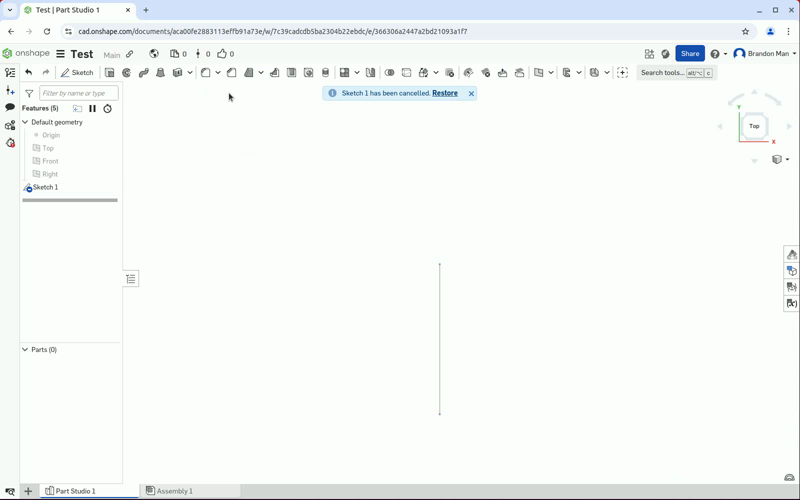
key(shift+h)
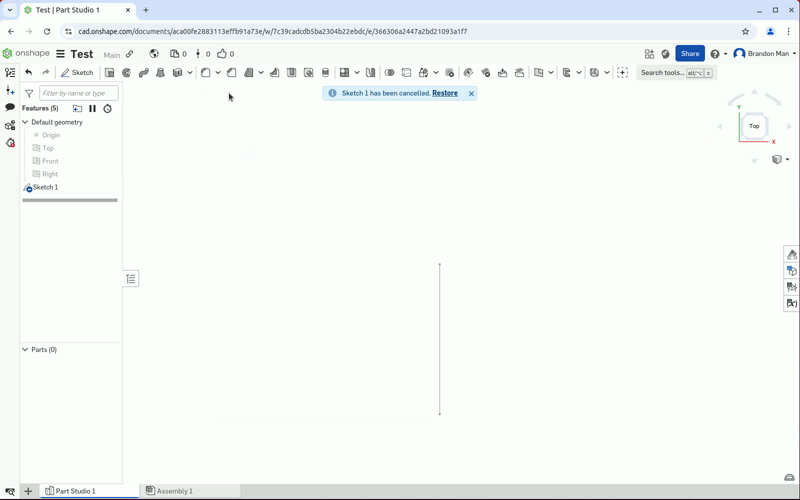
key(shift+s)
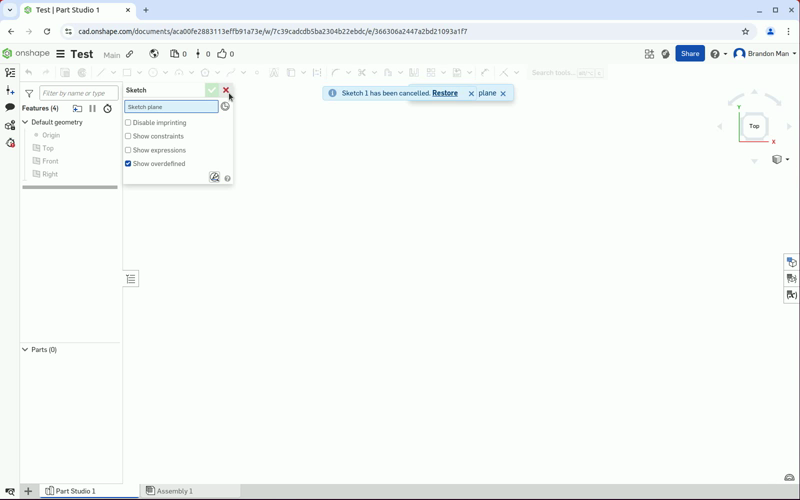
mouse_move(73, 150)
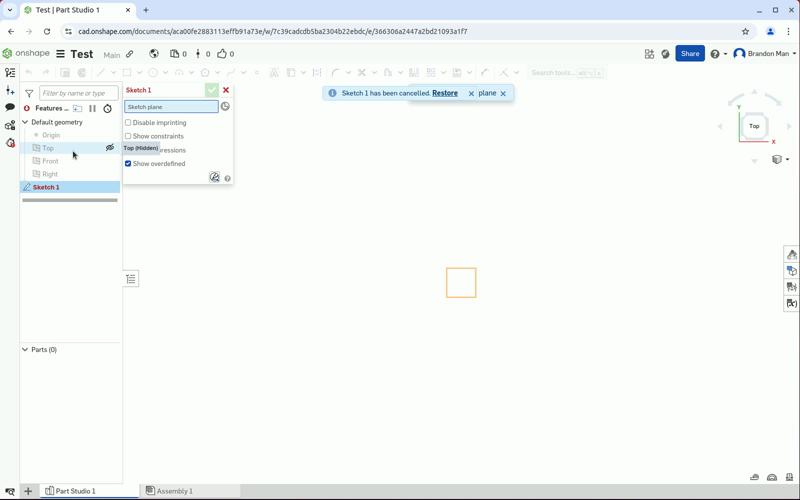
click(73, 150)
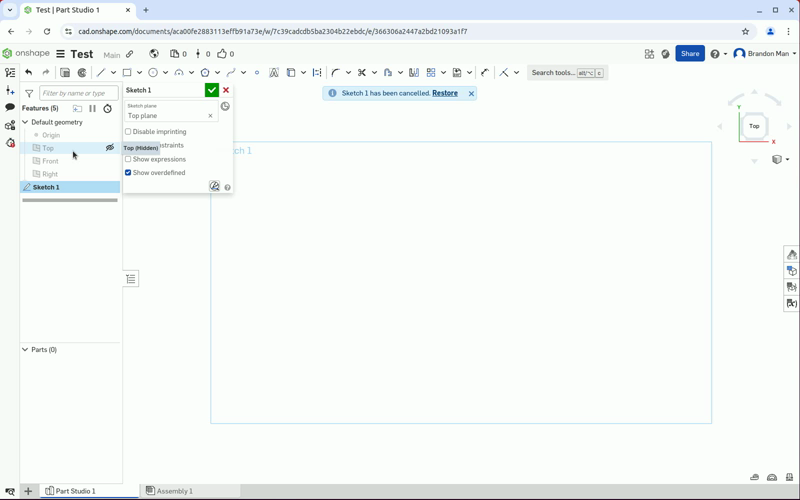
mouse_move(73, 352)
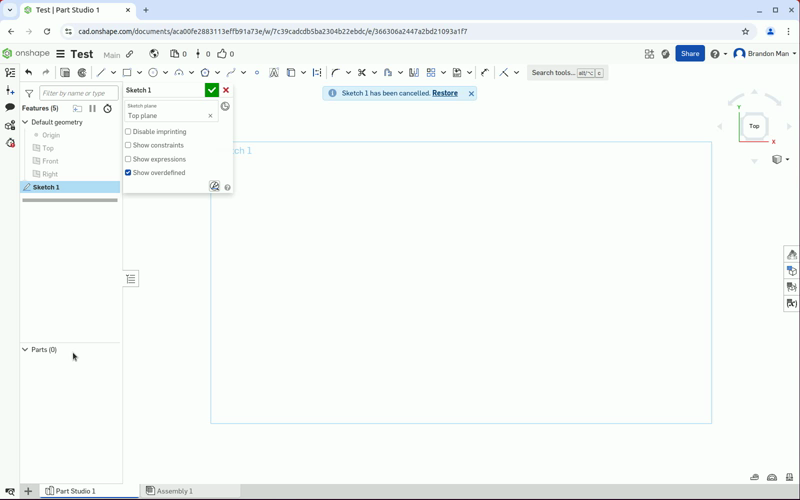
key(y)
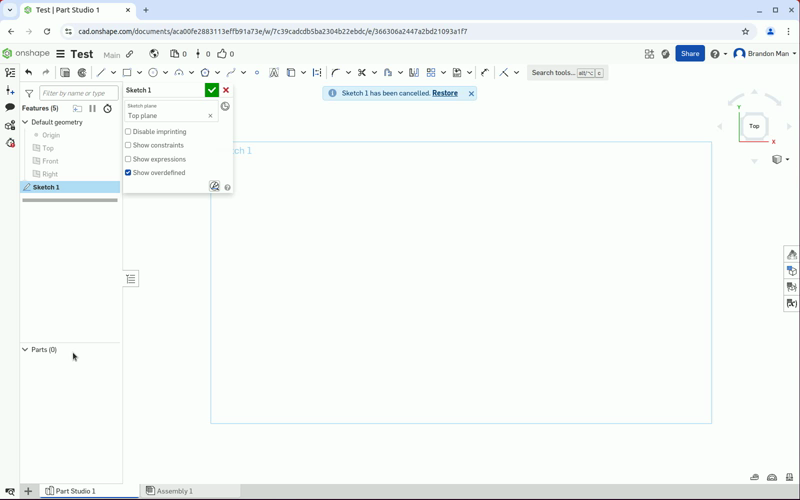
key(l)
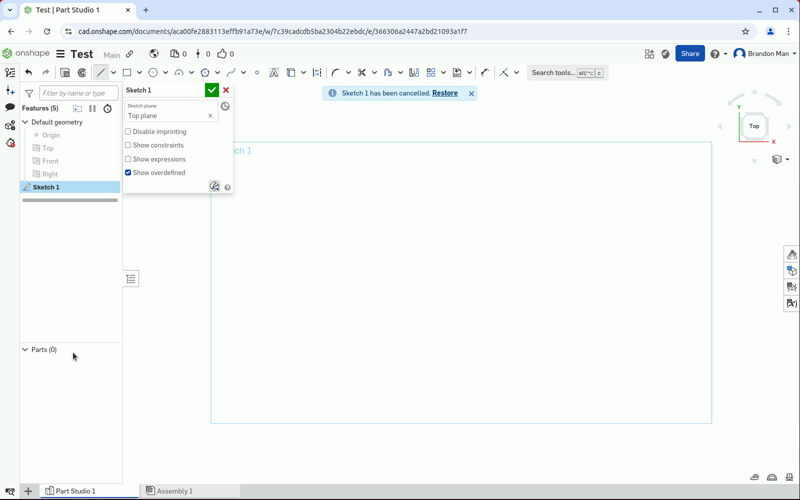
key_down(shift)
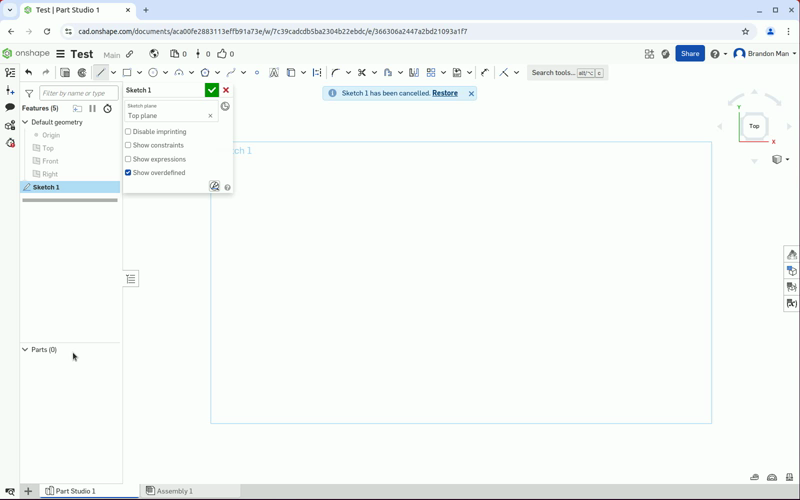
mouse_move(348, 367)
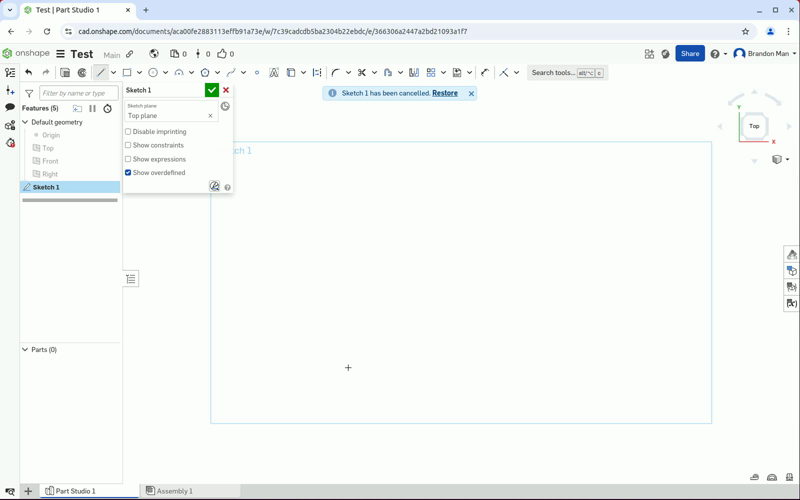
click(348, 367)
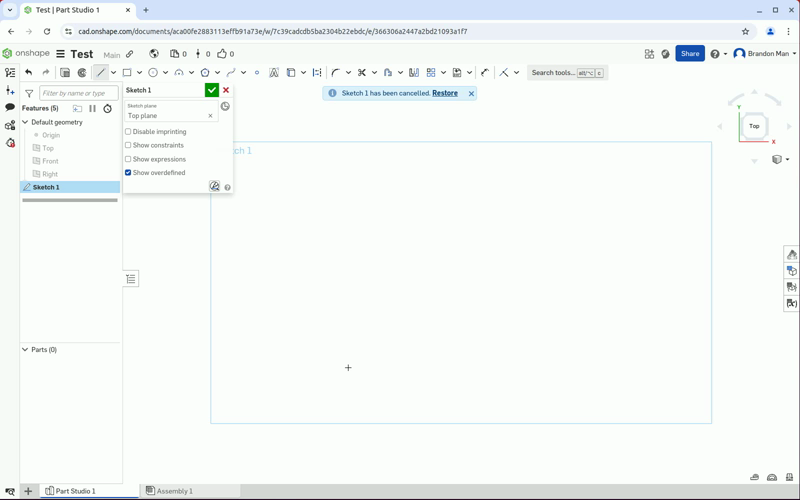
key_up(shift)
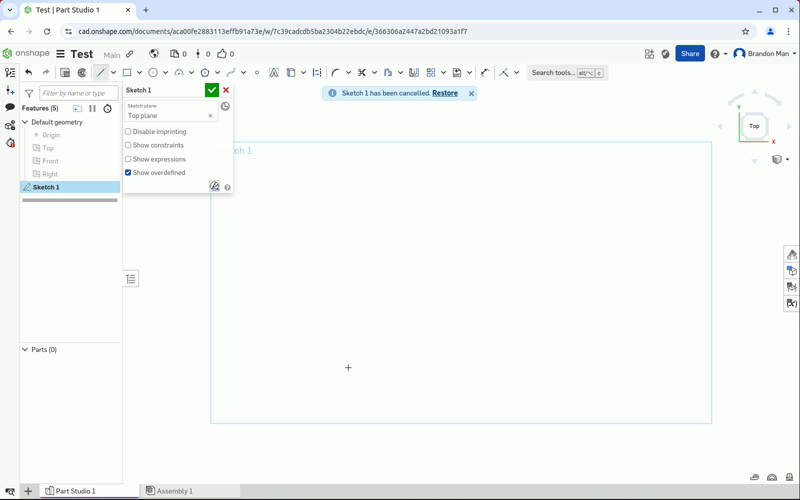
key_down(shift)
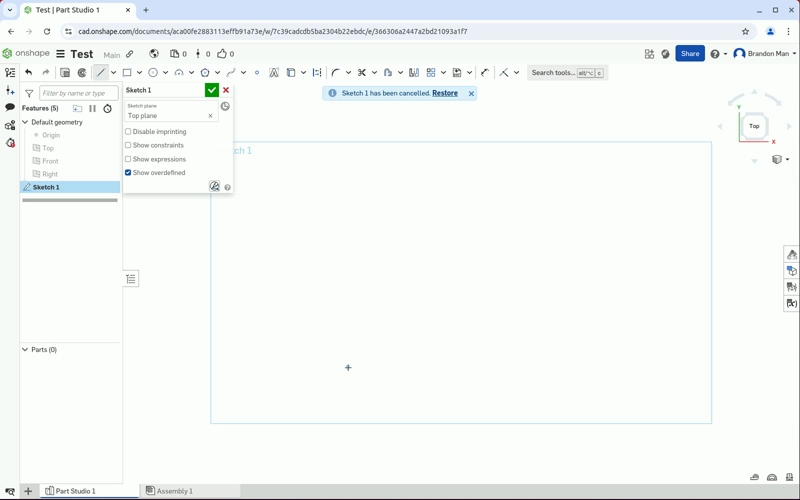
mouse_move(572, 367)
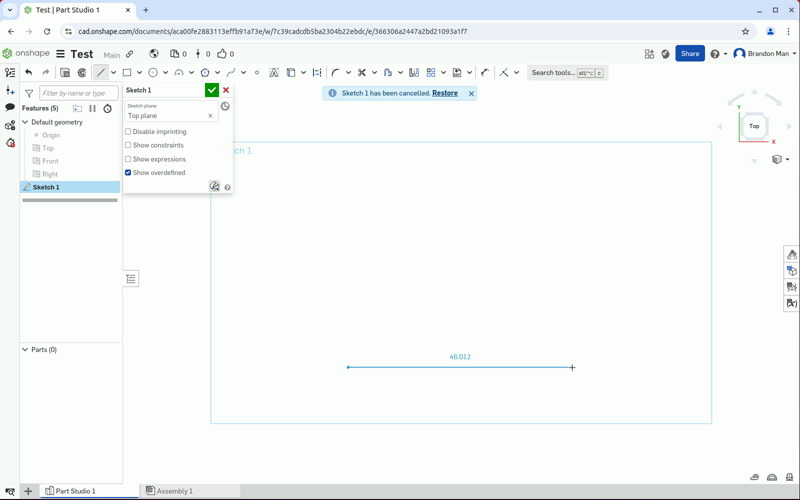
click(572, 367)
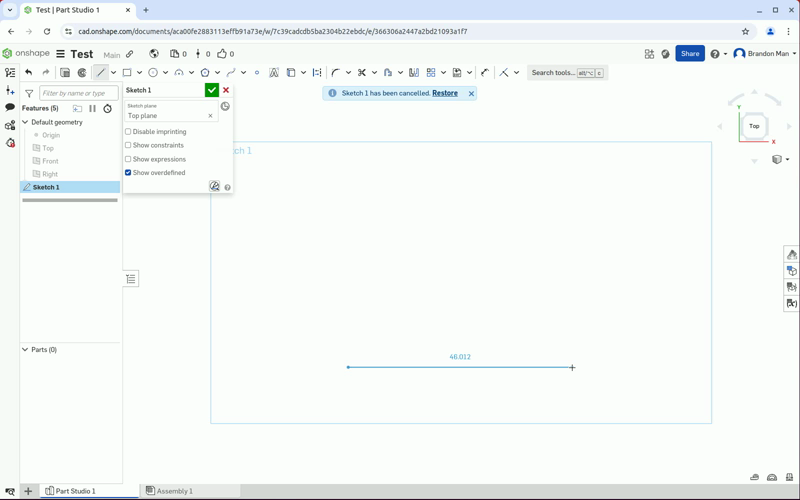
key_up(shift)
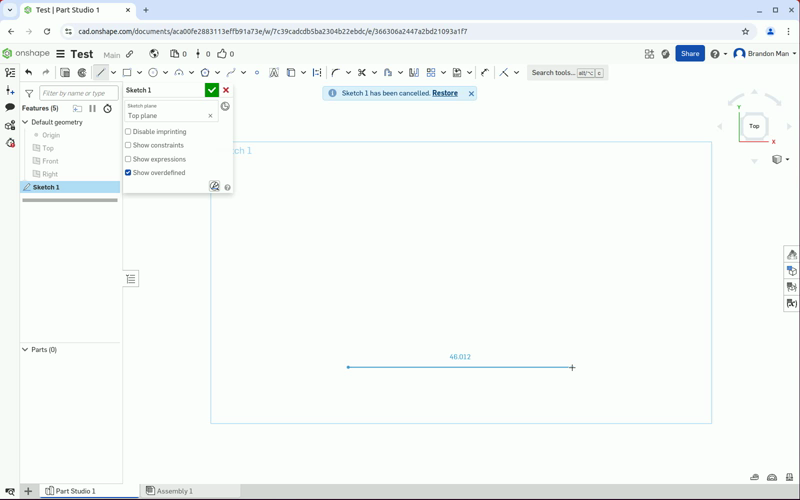
key_down(shift)
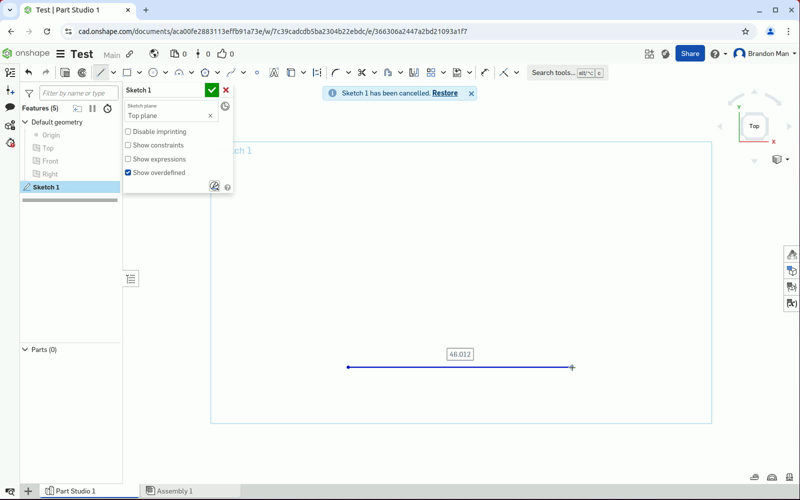
mouse_move(572, 199)
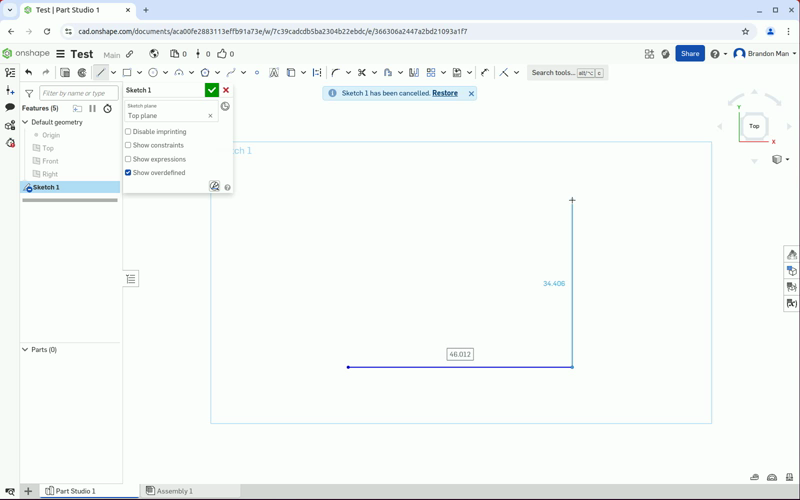
click(572, 199)
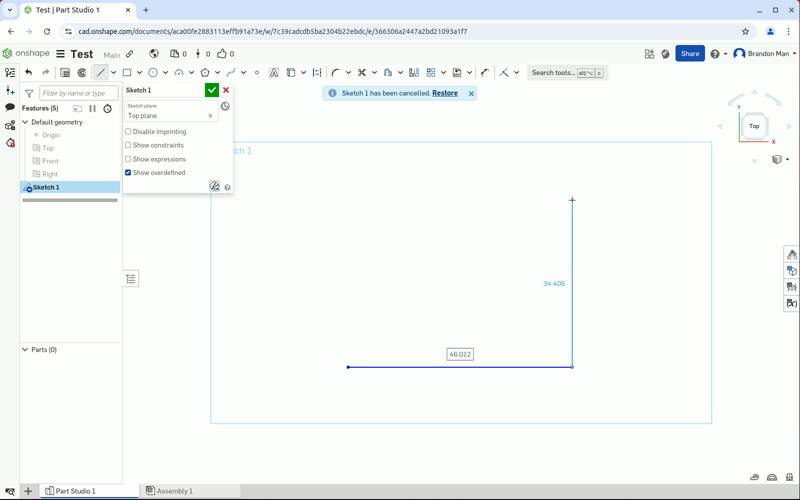
key_up(shift)
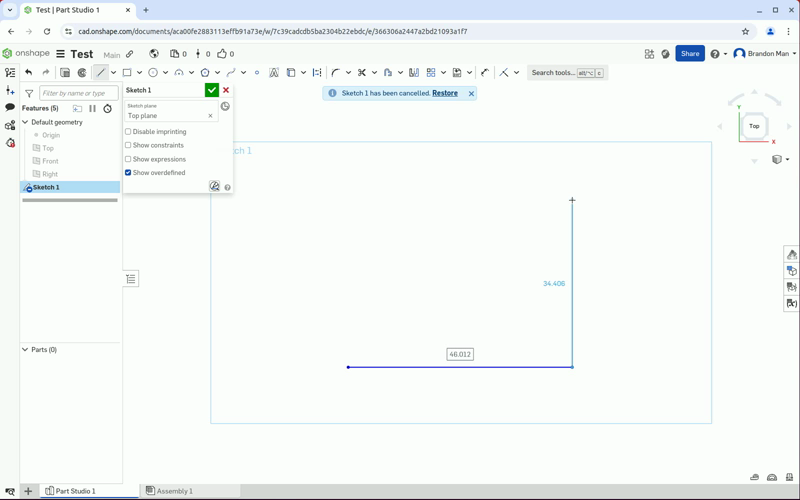
key_down(shift)
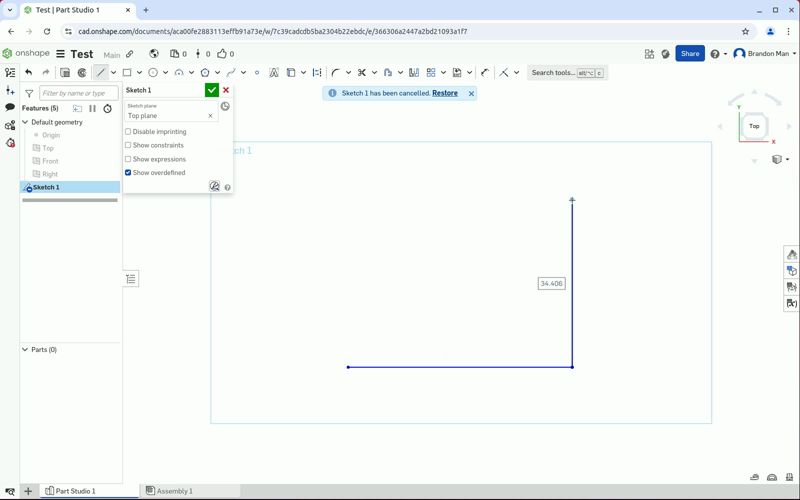
mouse_move(348, 199)
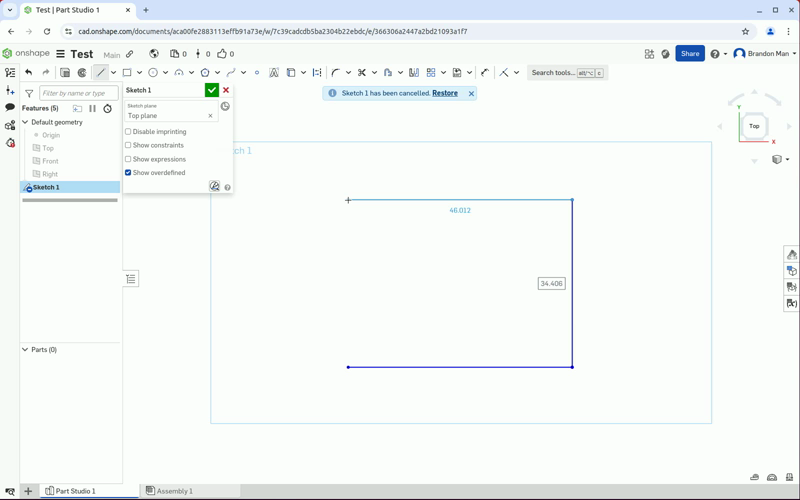
click(348, 199)
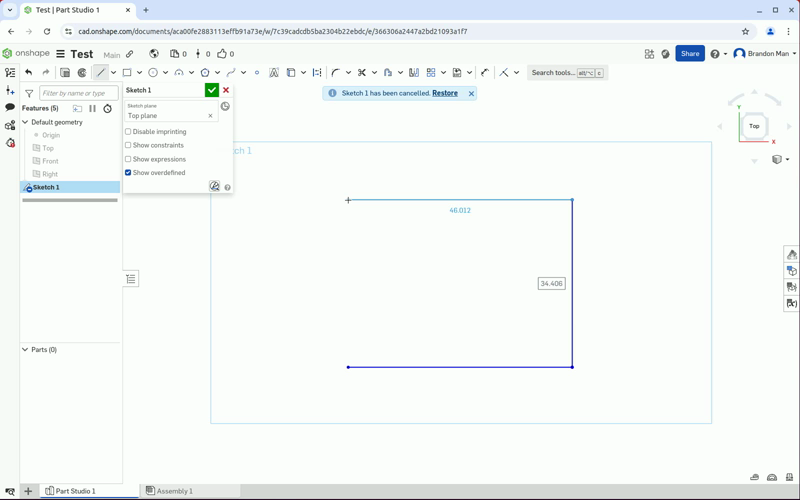
key_up(shift)
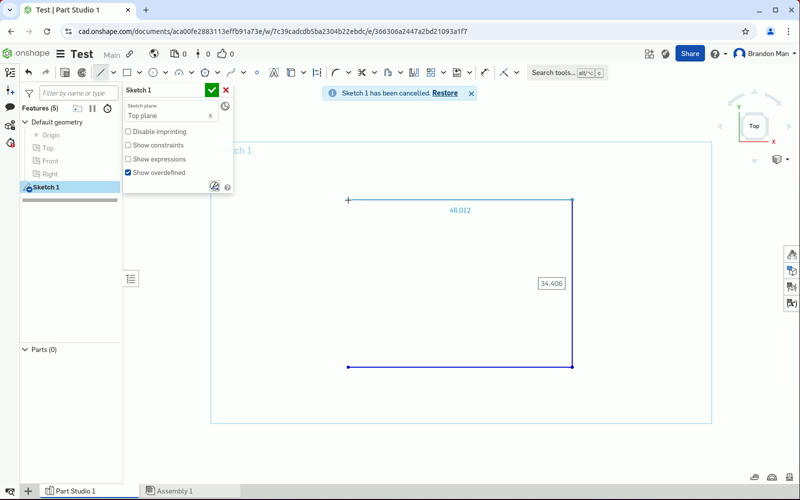
key_down(shift)
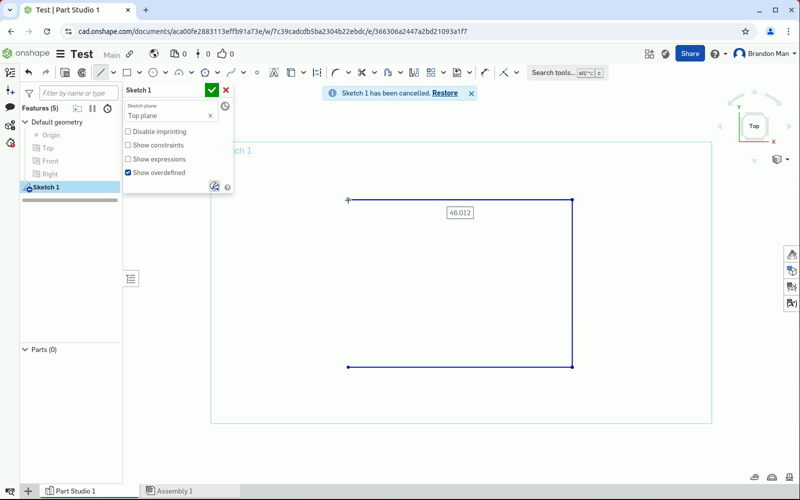
mouse_move(348, 367)
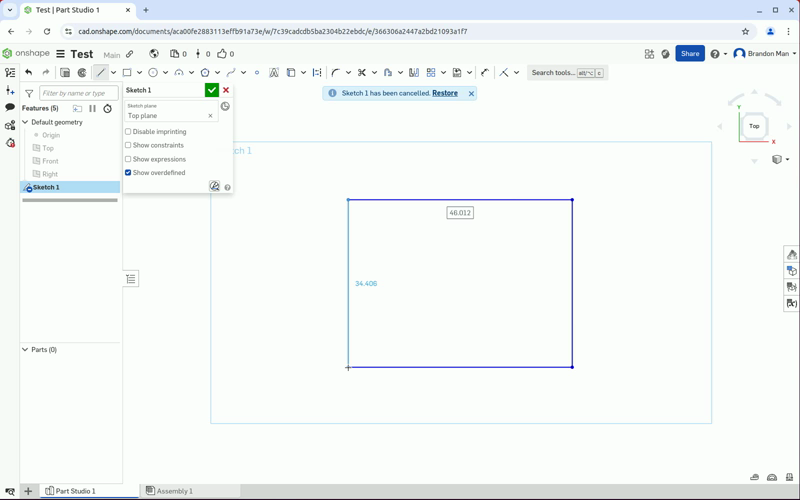
key_up(shift)
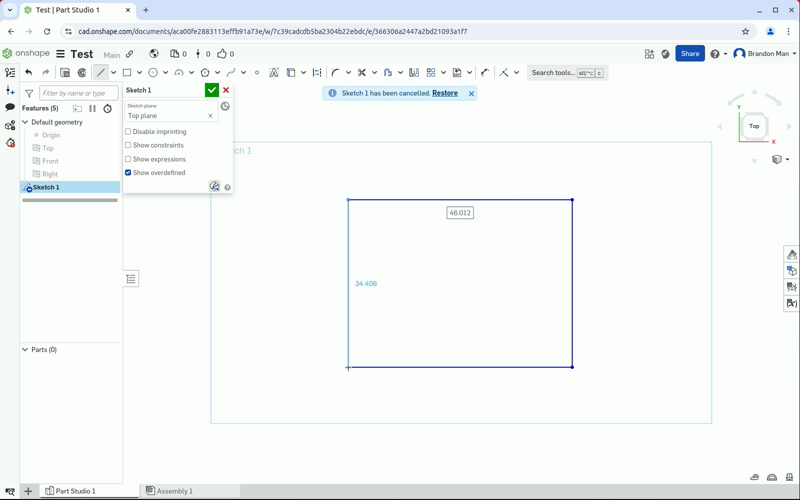
click(348, 367)
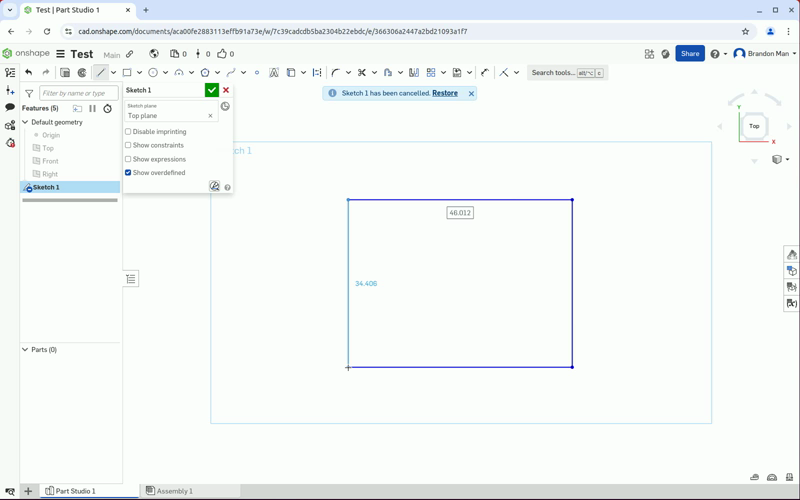
key(esc)
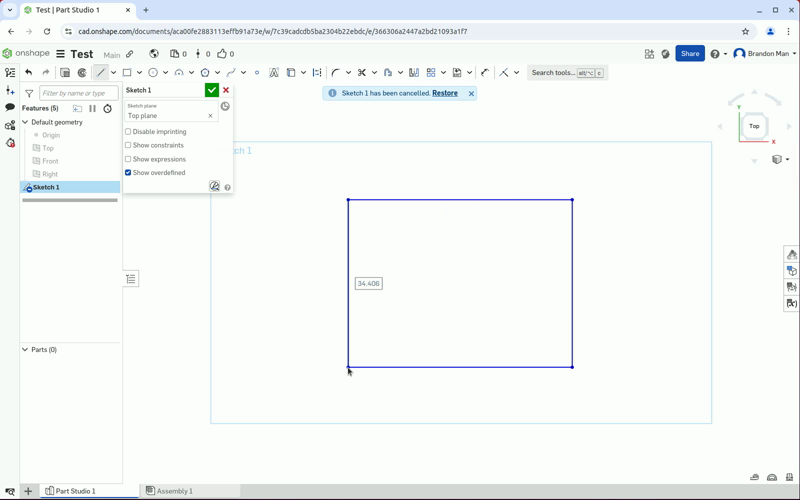
mouse_move(525, 330)
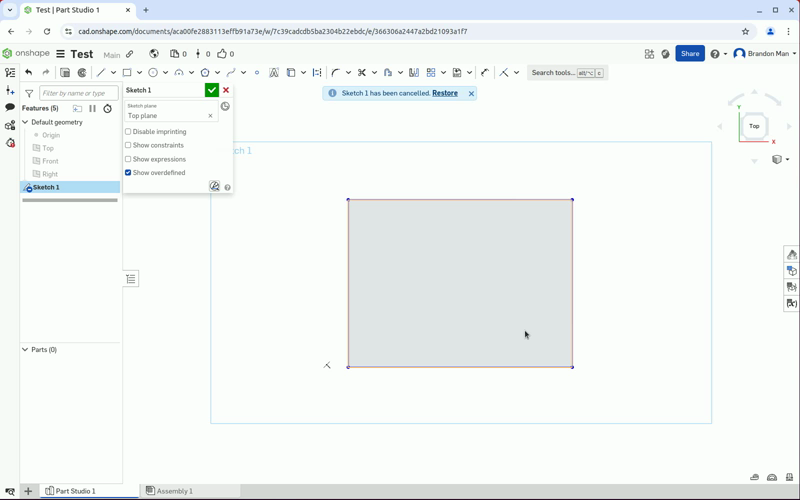
click(525, 330)
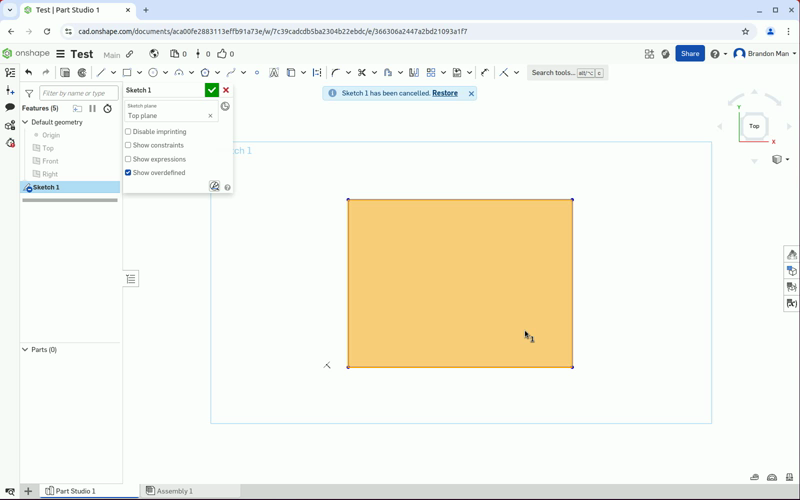
mouse_move(73, 352)
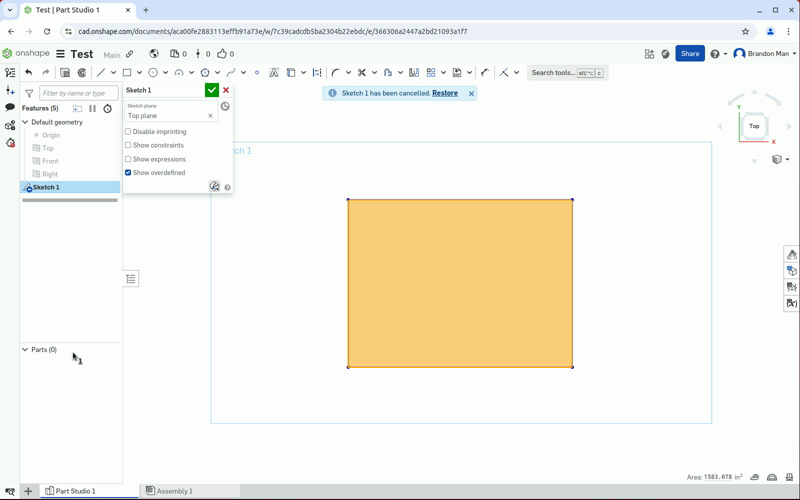
key(shift+y)
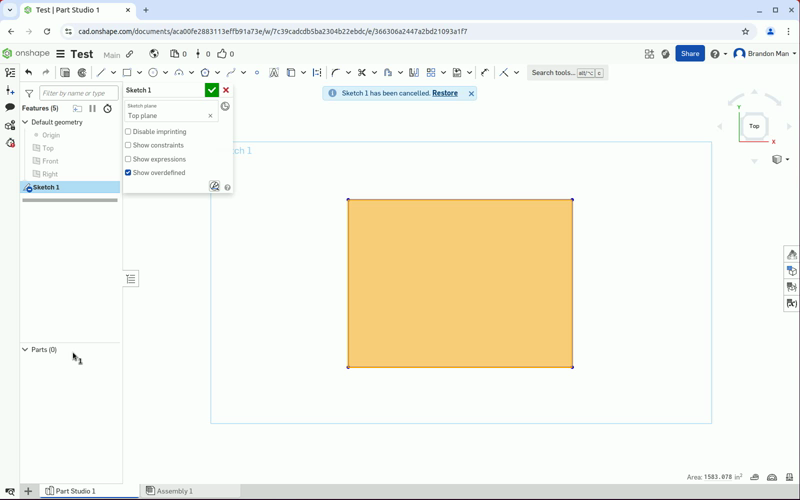
key(shift+e)
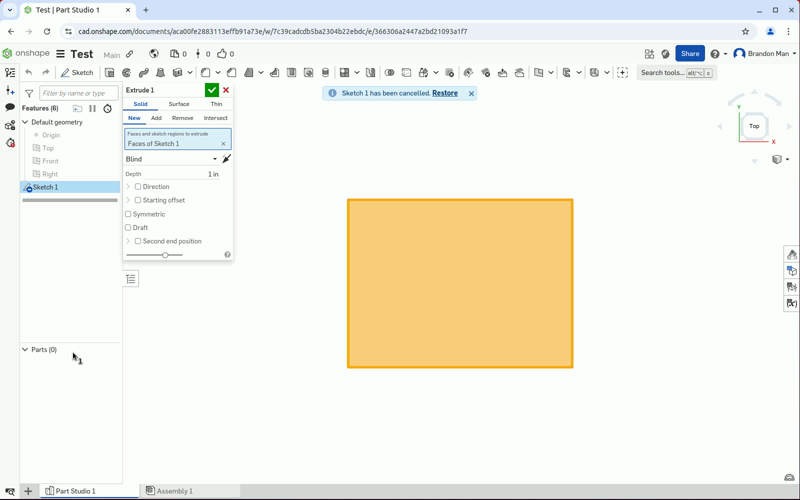
mouse_move(143, 106)
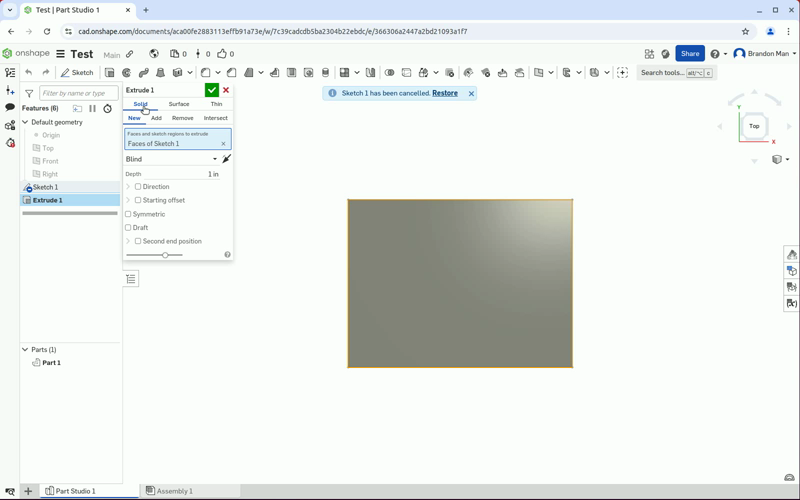
click(143, 106)
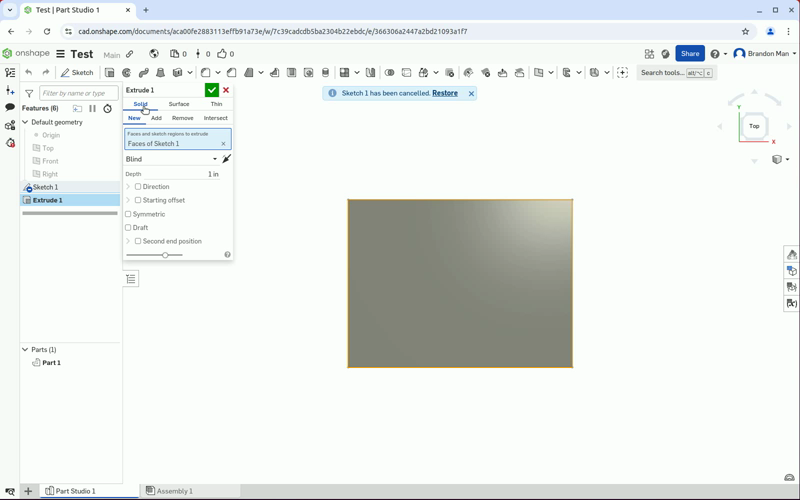
mouse_move(137, 120)
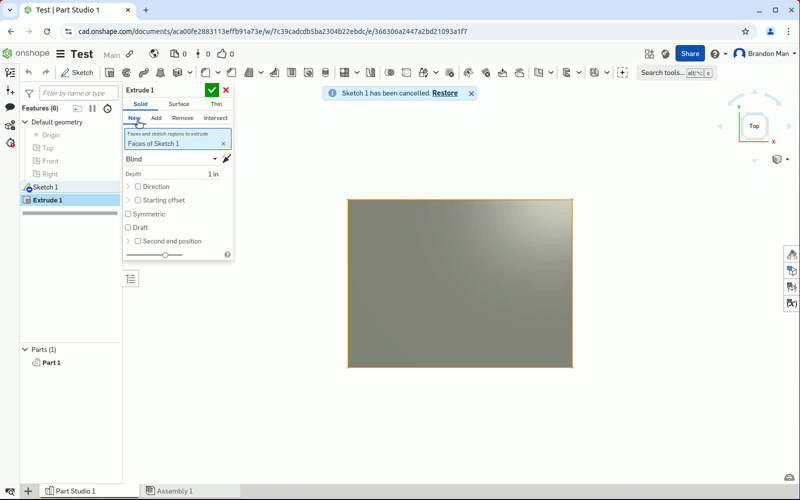
click(137, 120)
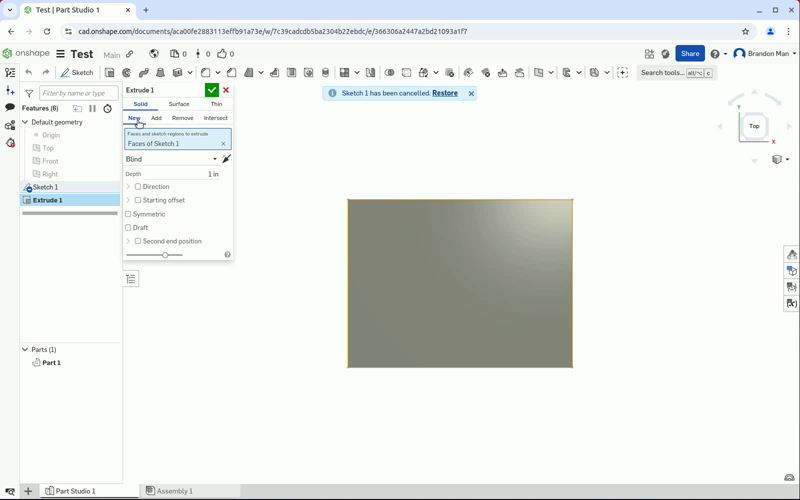
key(tab, 4)
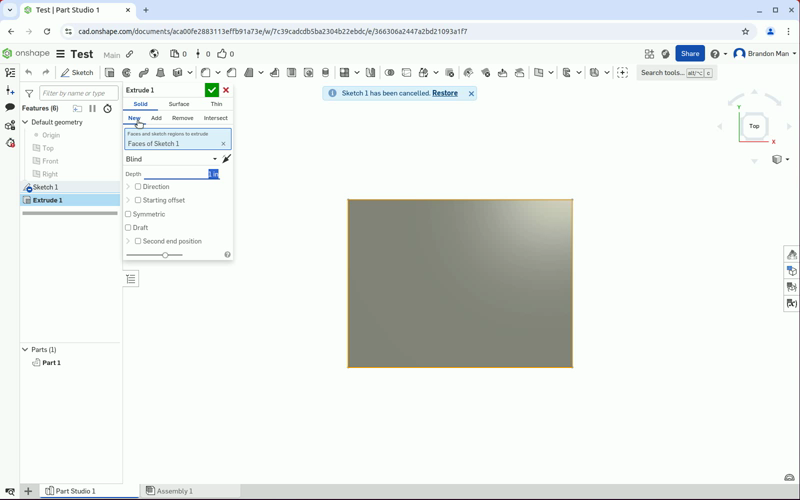
text(1.926)
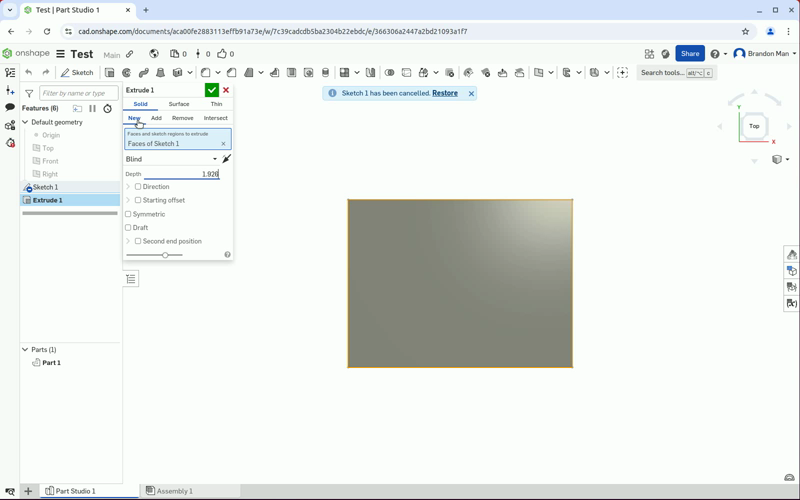
key(enter)
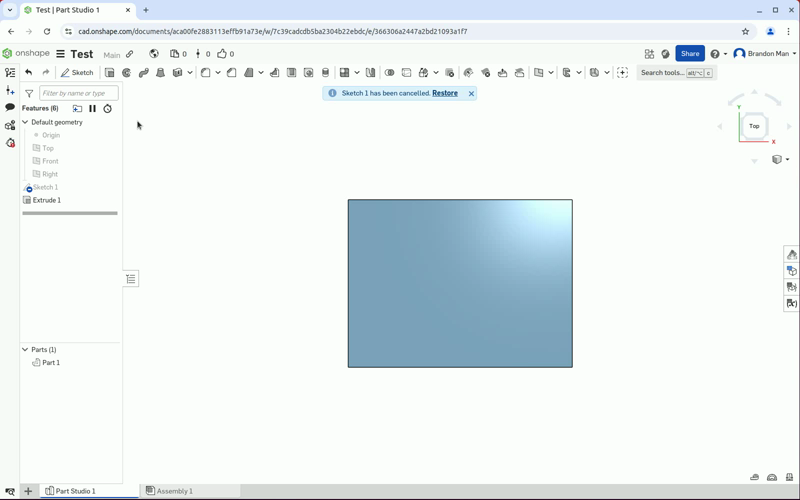
key(shift+h)
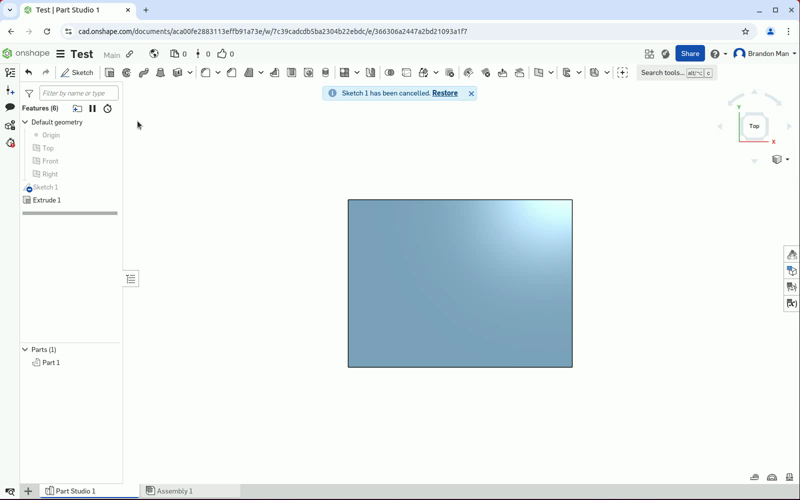
key(shift+h)
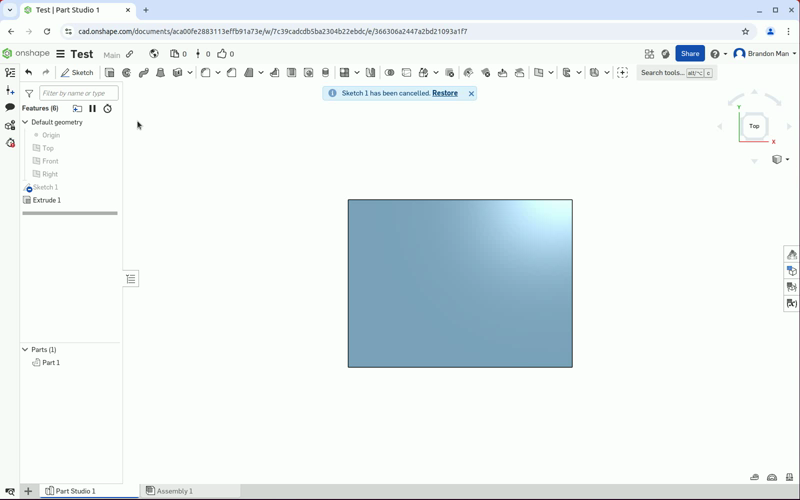
mouse_move(73, 189)
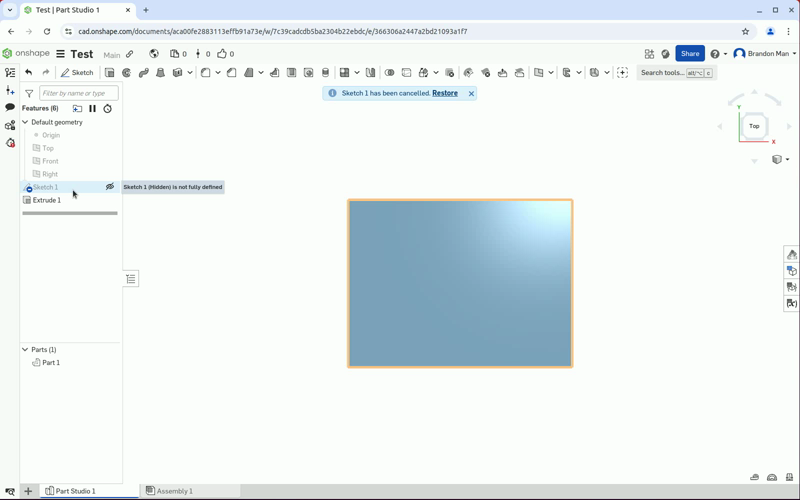
click(73, 189)
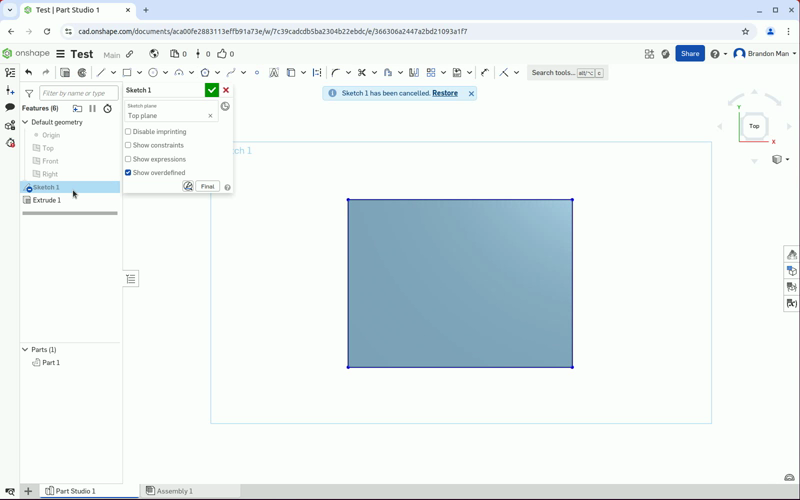
mouse_move(229, 92)
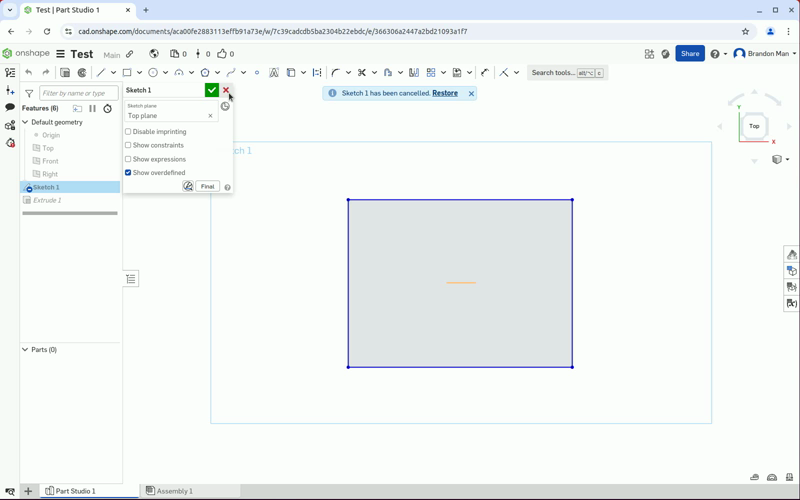
click(229, 92)
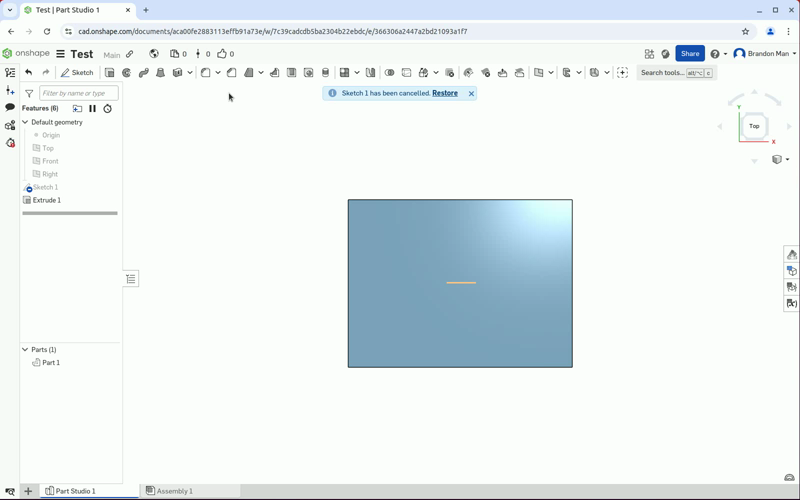
mouse_move(541, 75)
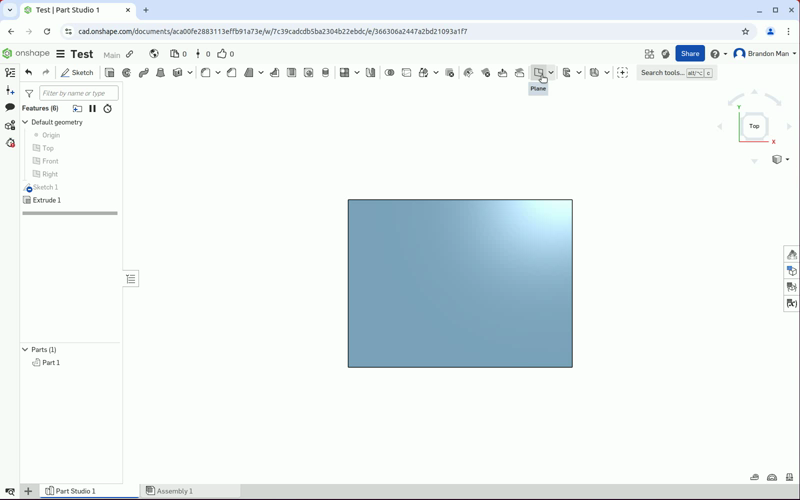
click(541, 75)
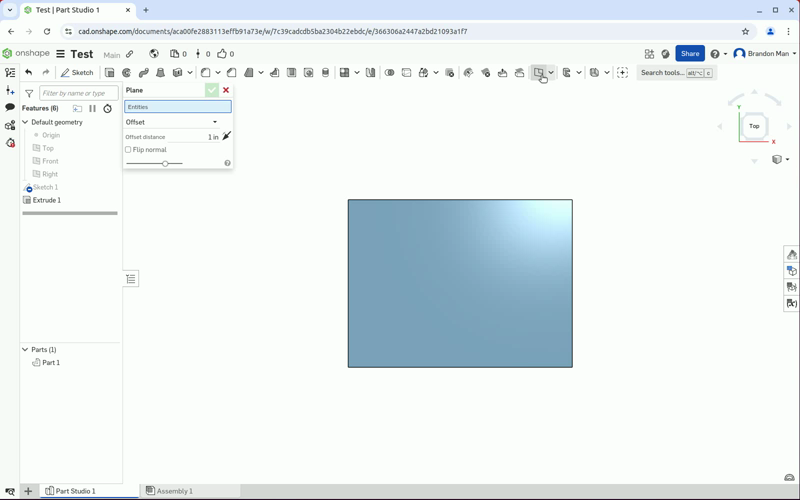
mouse_move(73, 150)
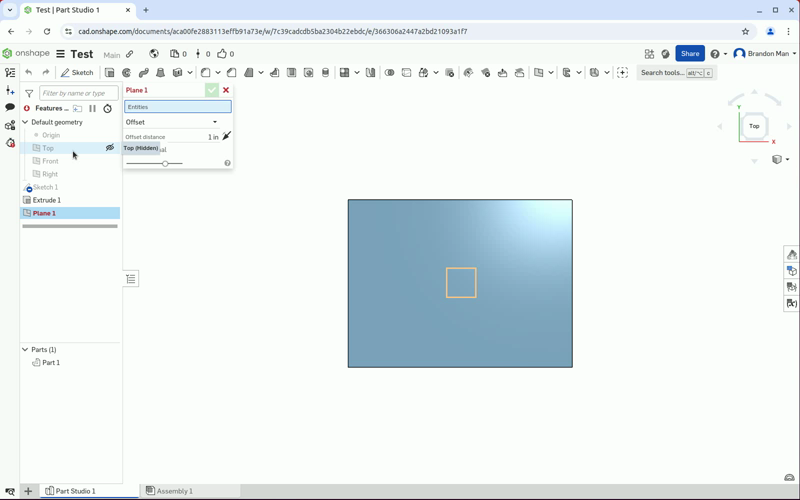
click(73, 150)
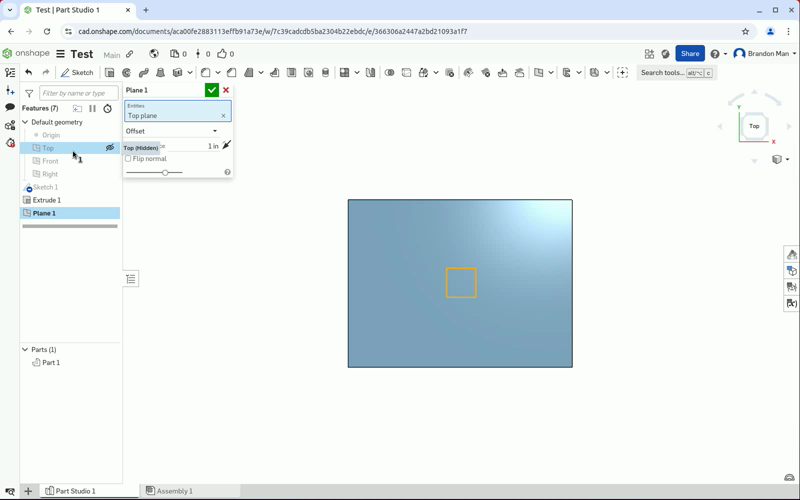
key(tab, 2)
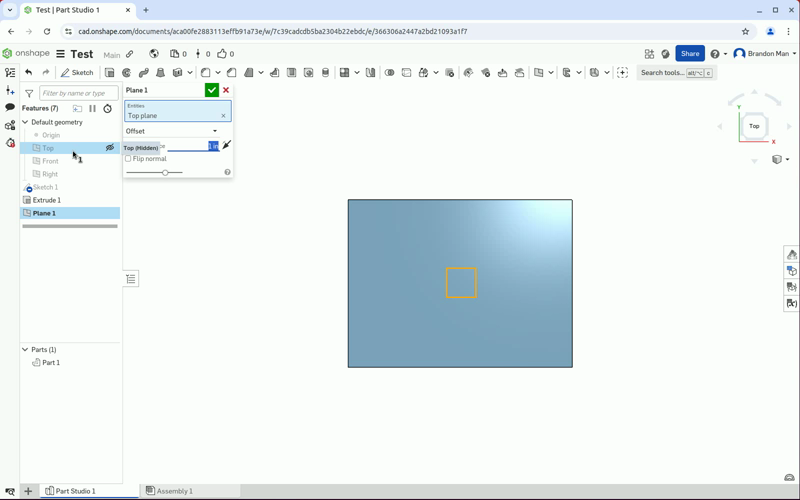
text(1.91)
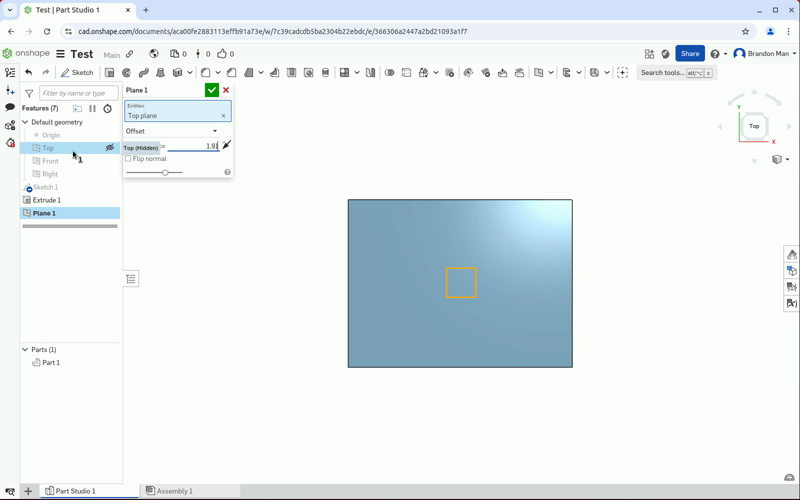
key(enter, 2)
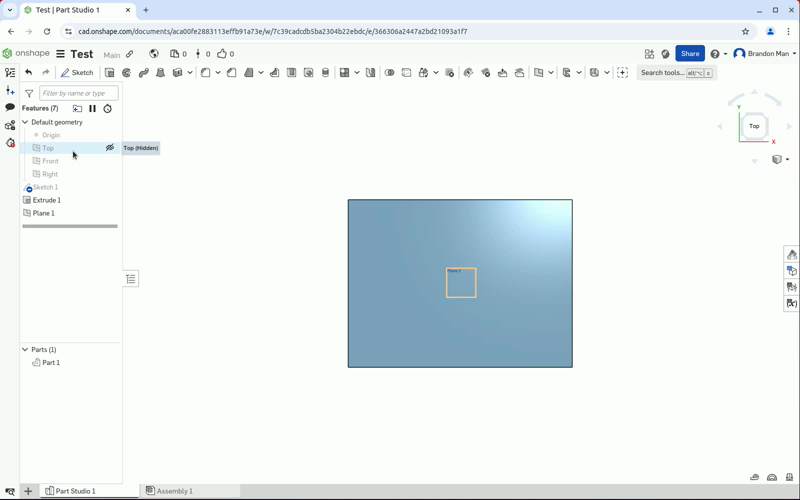
key(shift+s)
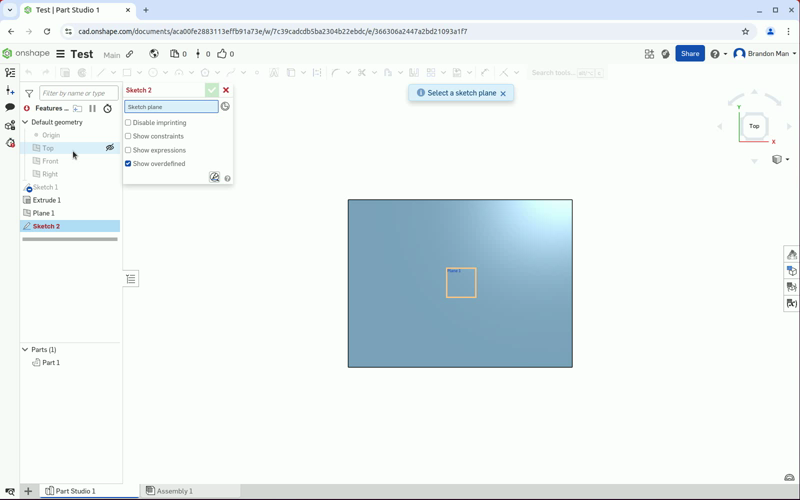
mouse_move(73, 215)
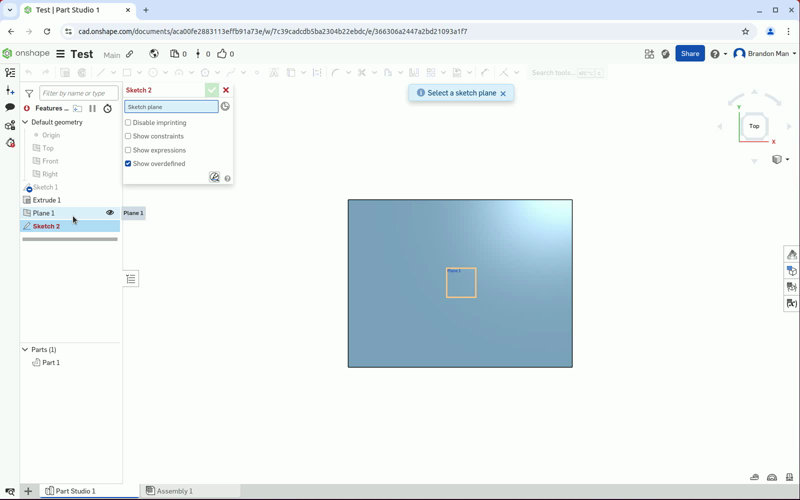
click(73, 215)
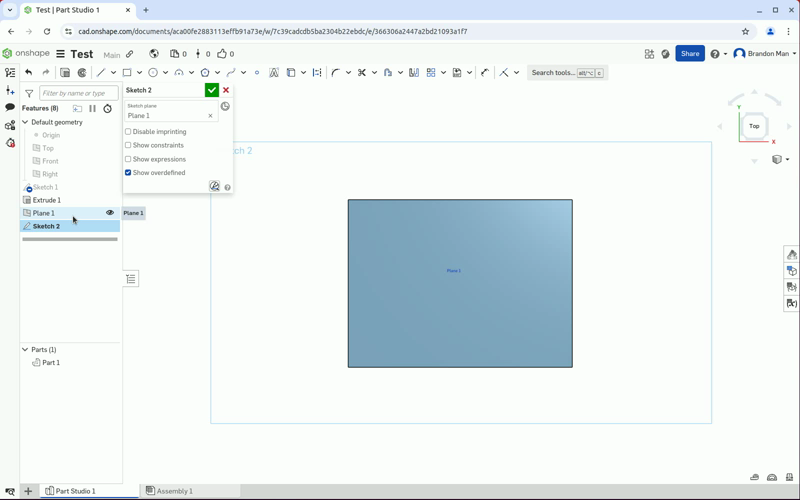
mouse_move(73, 352)
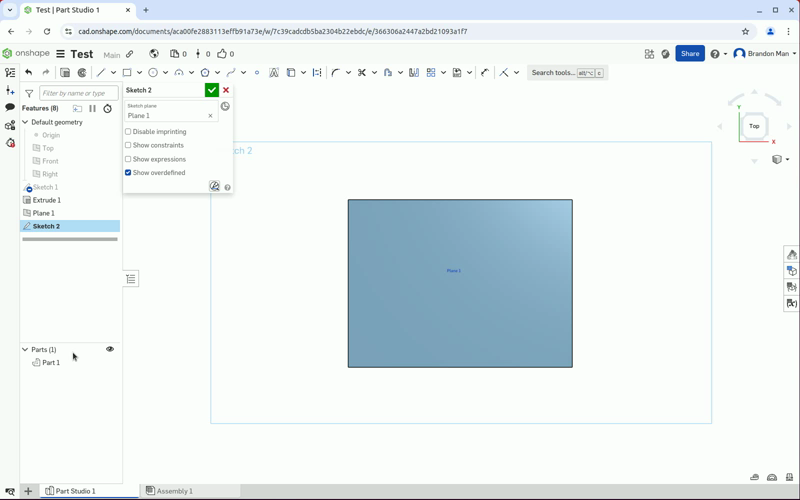
key(y)
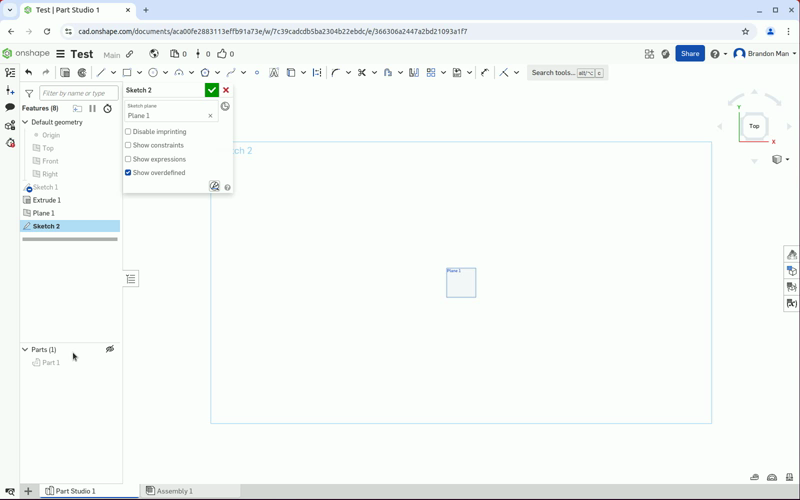
key(l)
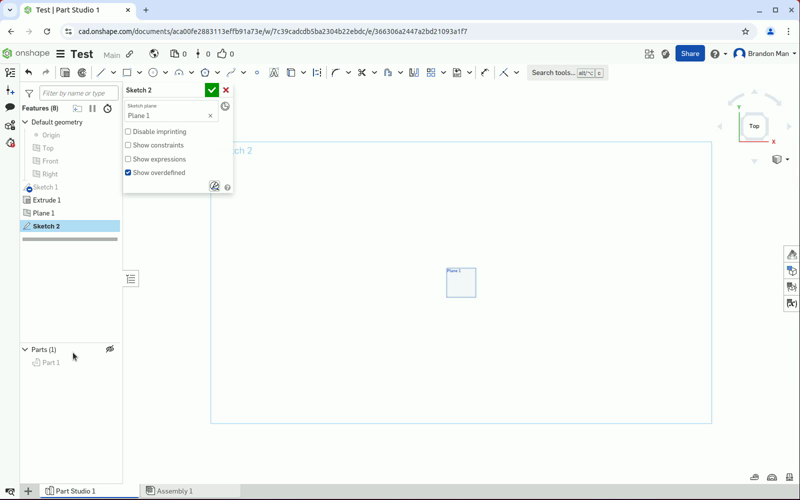
key_down(shift)
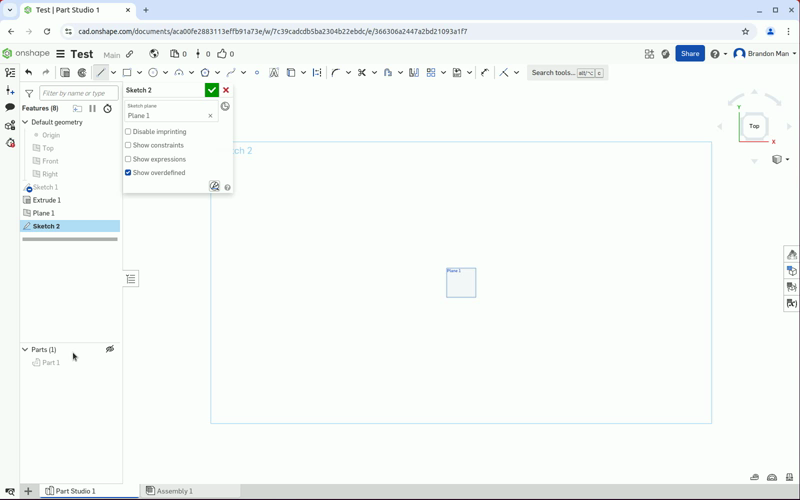
mouse_move(436, 268)
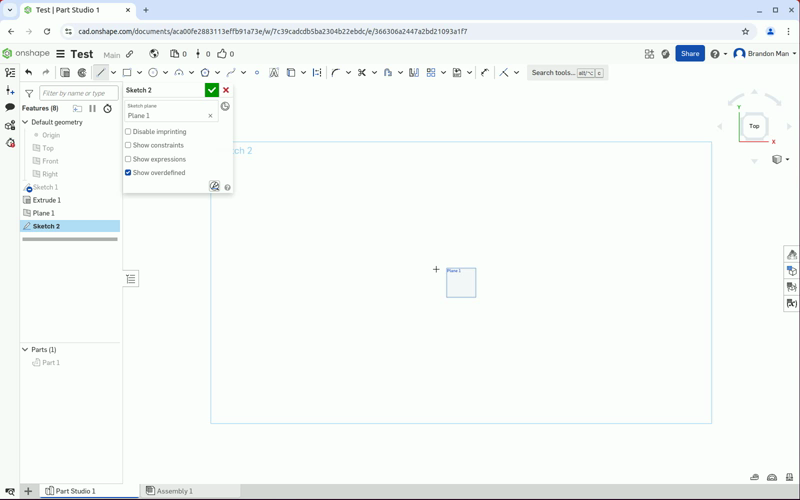
click(436, 268)
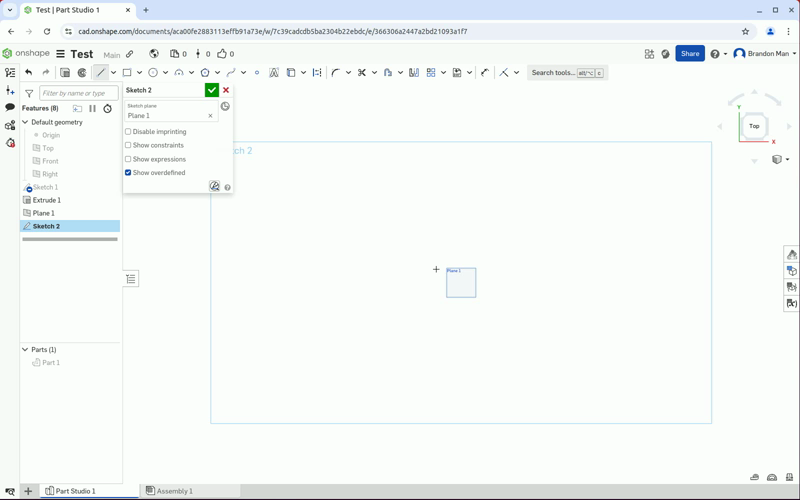
key_up(shift)
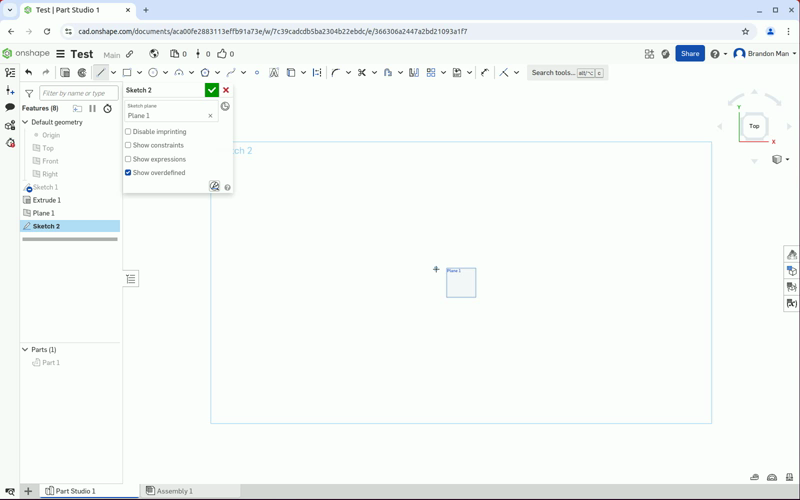
key_down(shift)
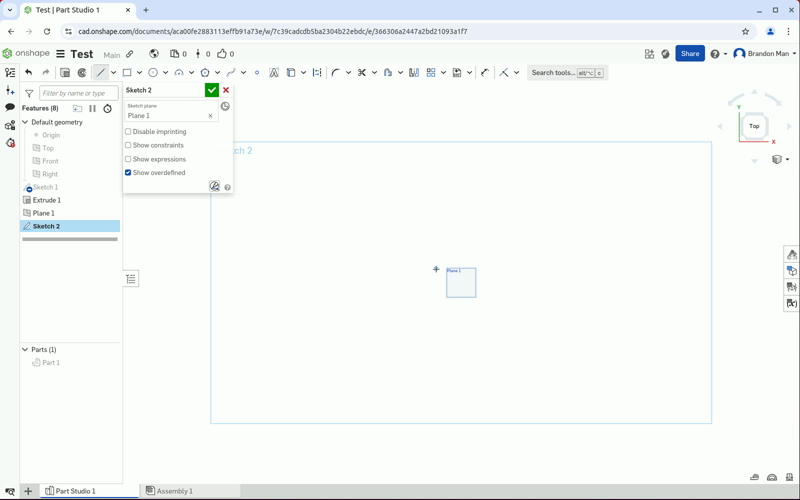
mouse_move(466, 268)
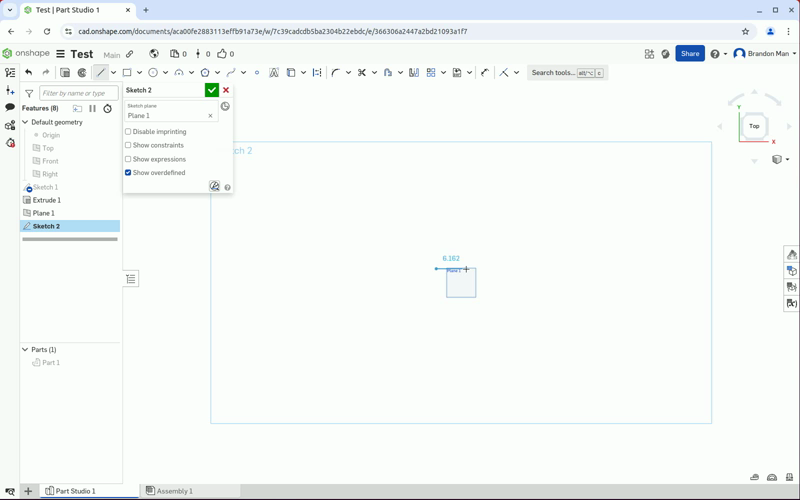
mouse_move(461, 311)
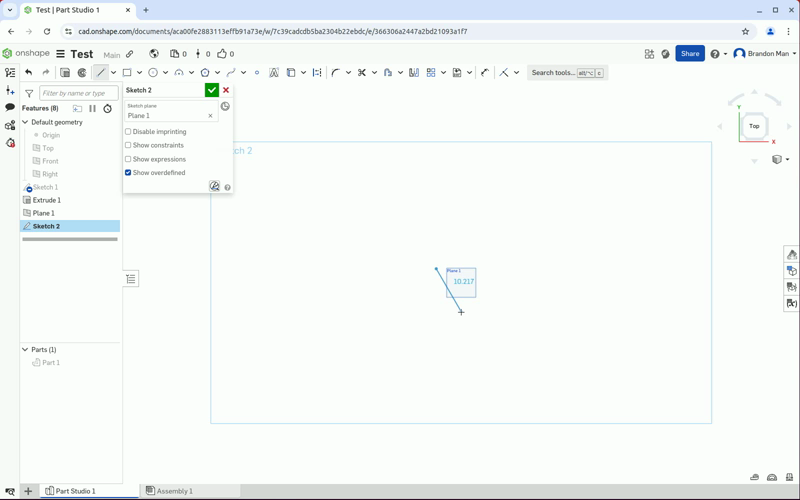
click(461, 311)
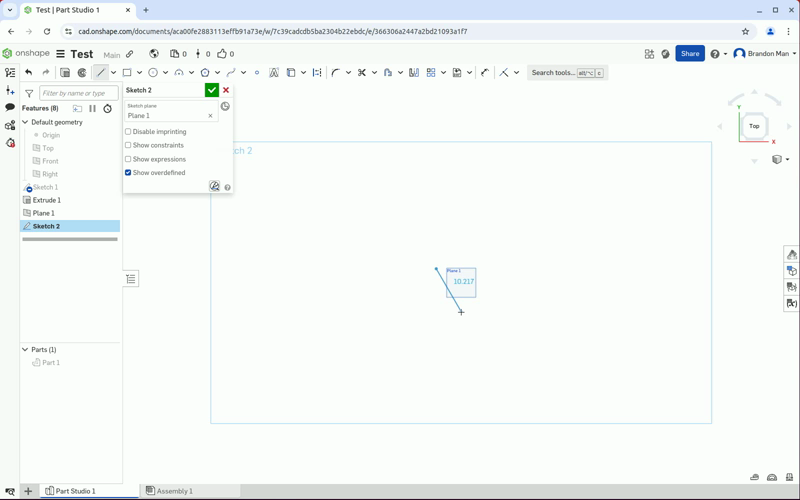
key_up(shift)
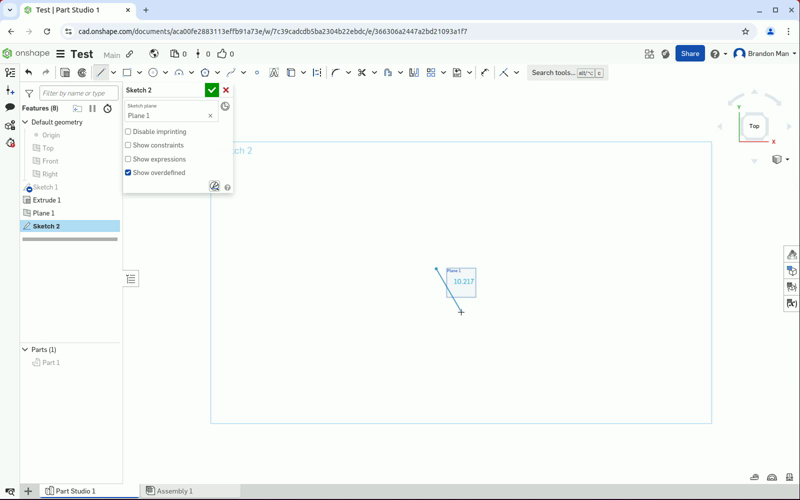
key_down(shift)
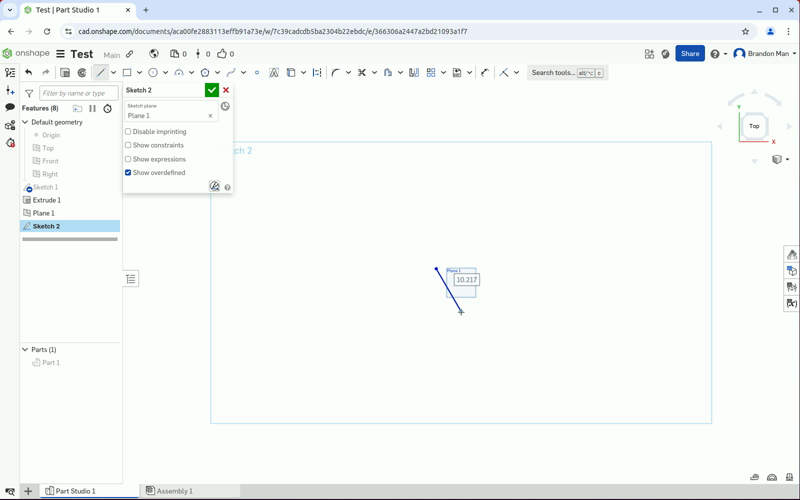
mouse_move(491, 311)
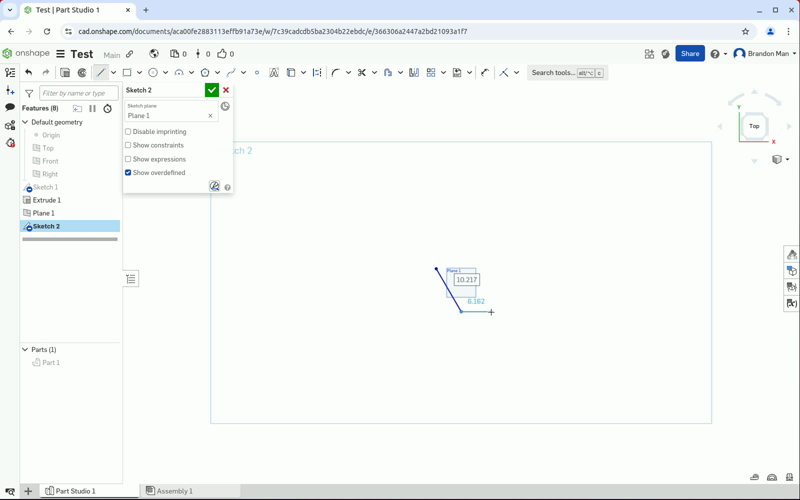
mouse_move(486, 268)
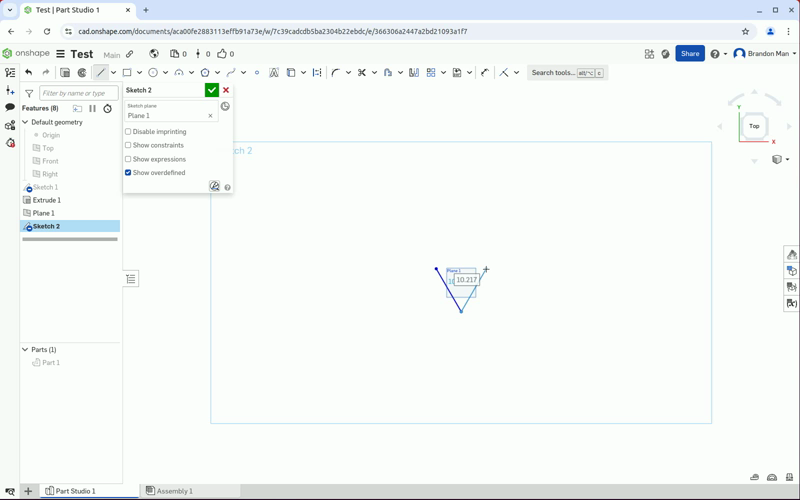
click(486, 268)
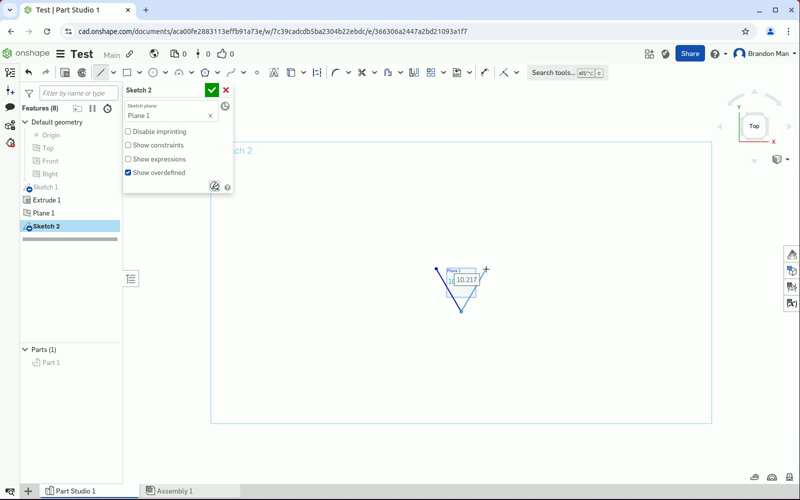
key_up(shift)
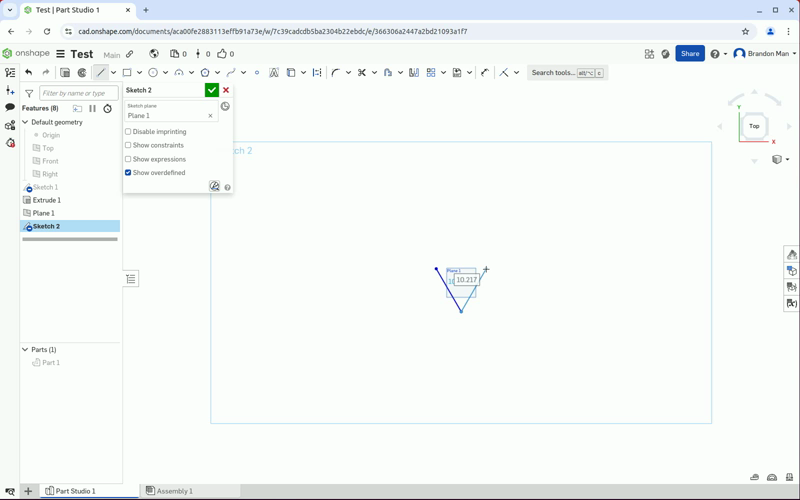
mouse_move(516, 268)
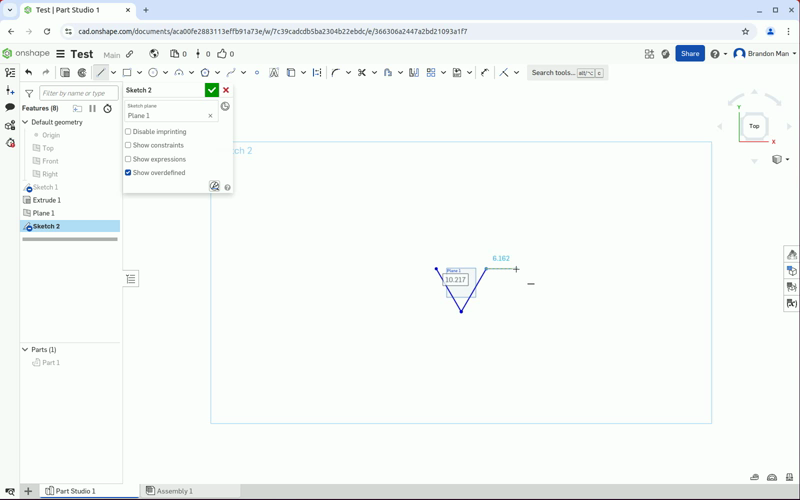
key_down(shift)
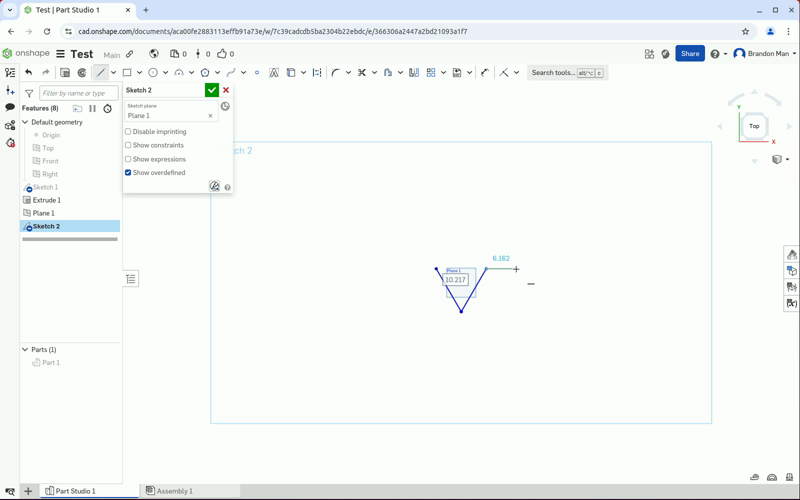
mouse_move(436, 268)
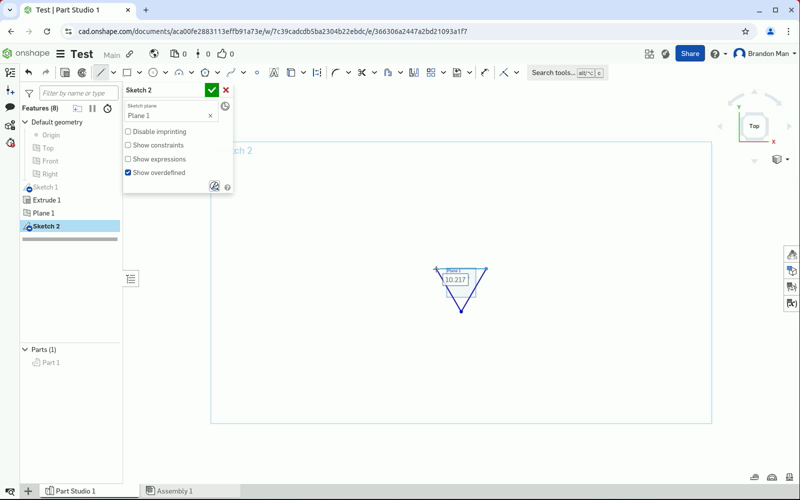
key_up(shift)
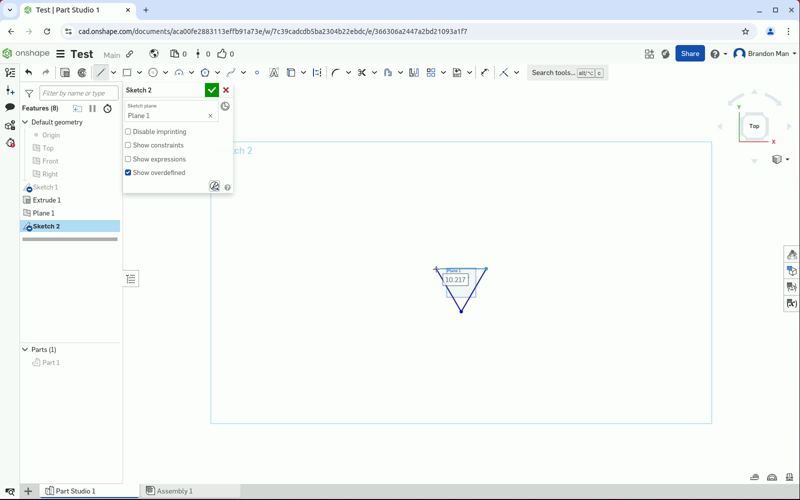
click(436, 268)
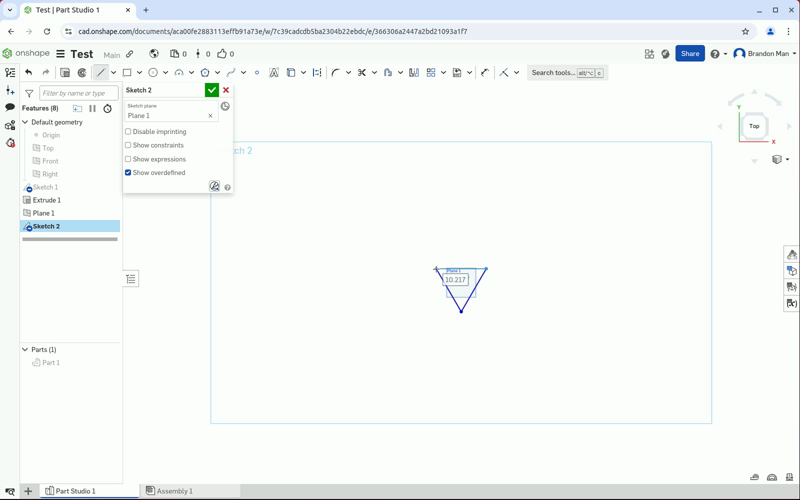
key(esc)
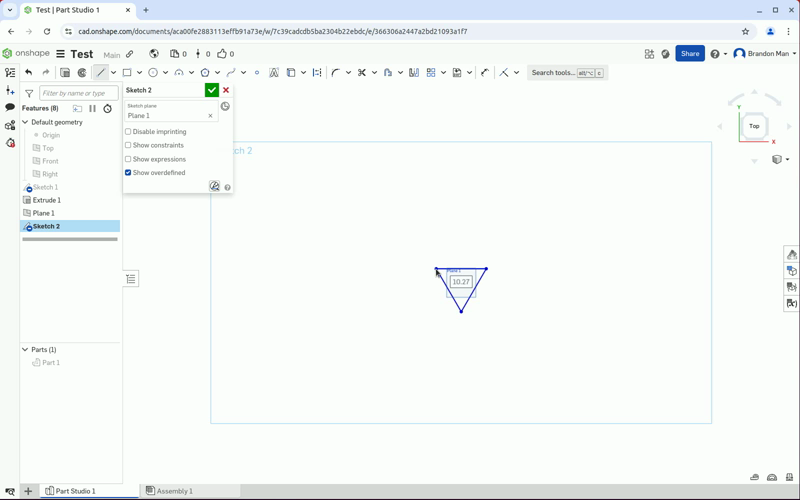
mouse_move(450, 269)
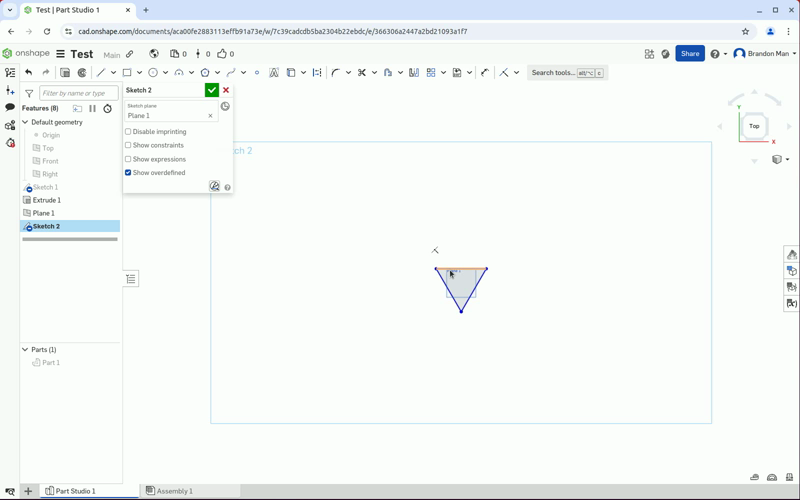
scroll(6)
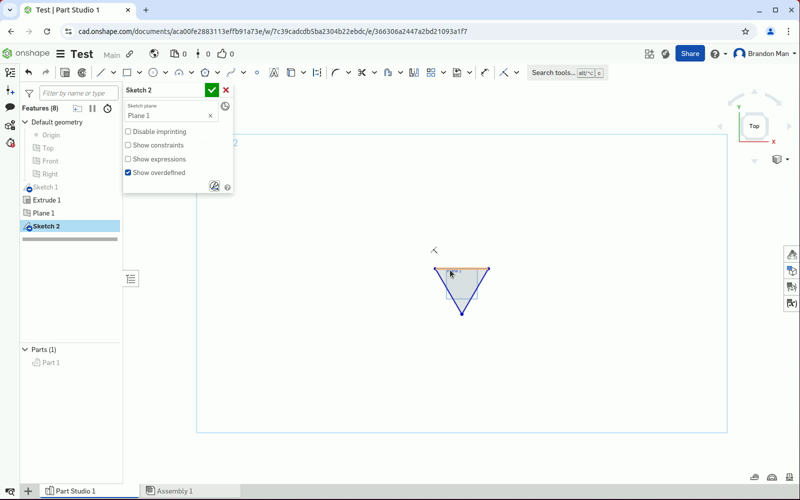
scroll(6)
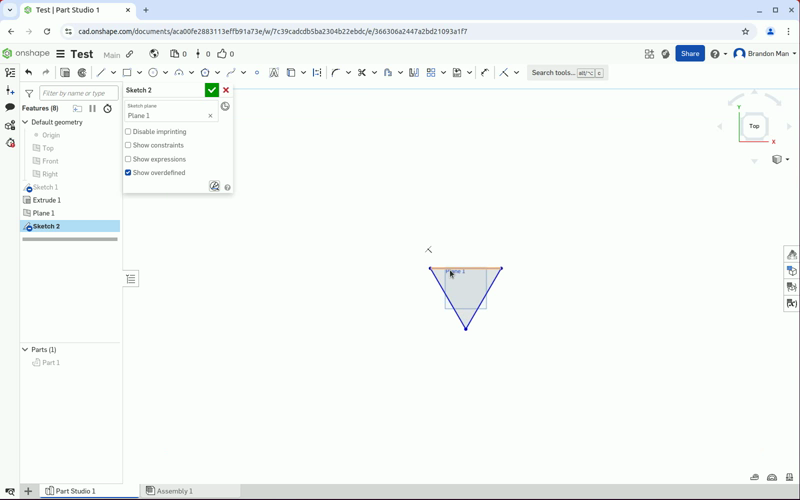
scroll(6)
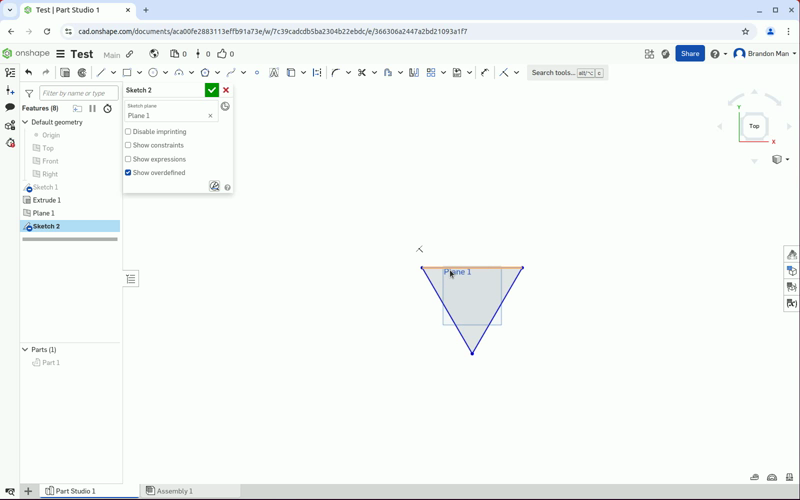
scroll(6)
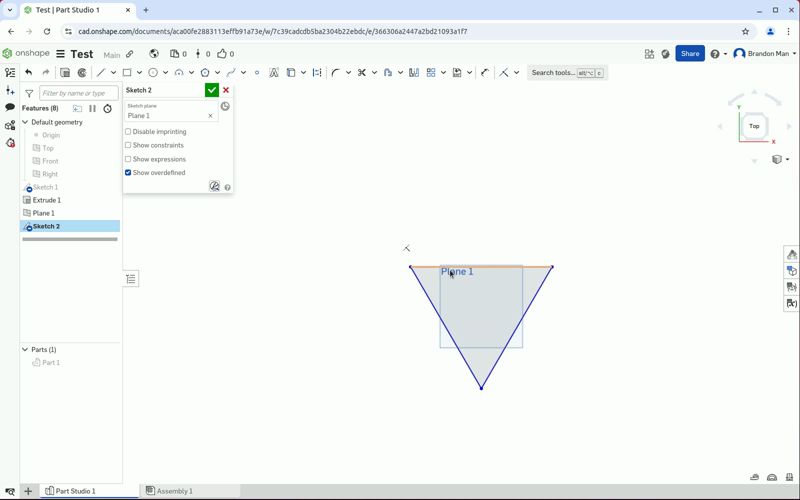
scroll(6)
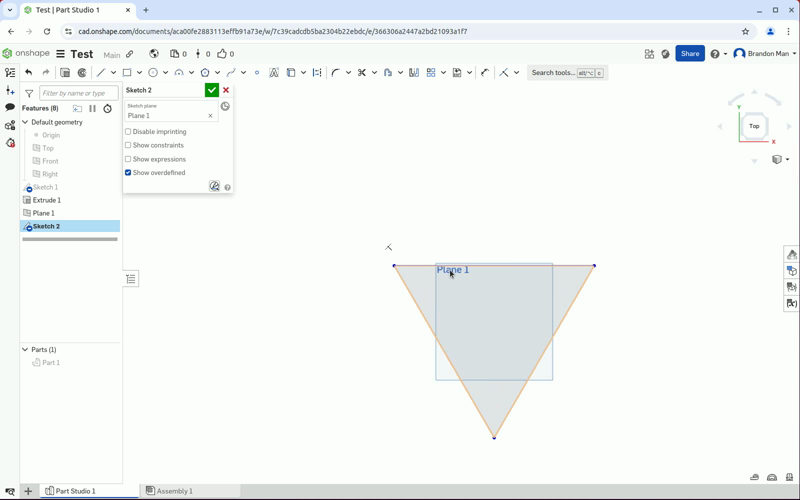
scroll(6)
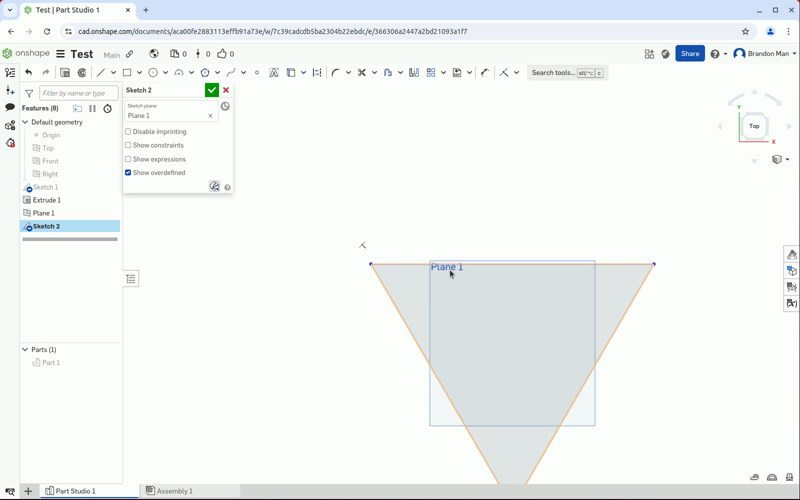
scroll(6)
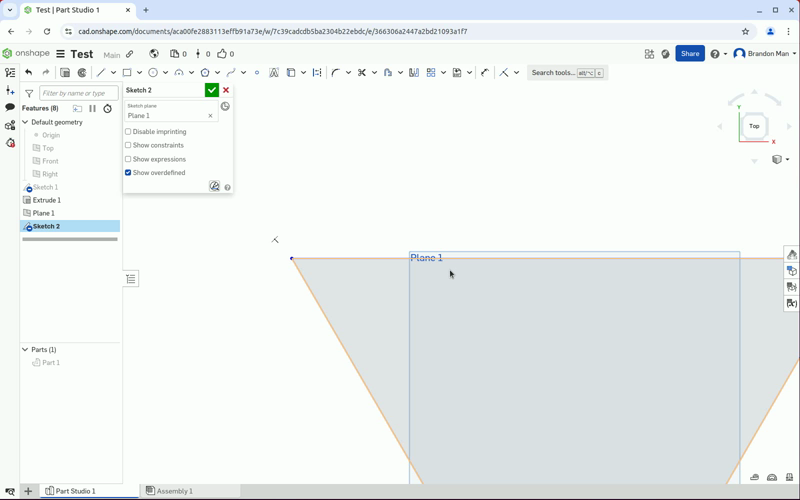
click(450, 269)
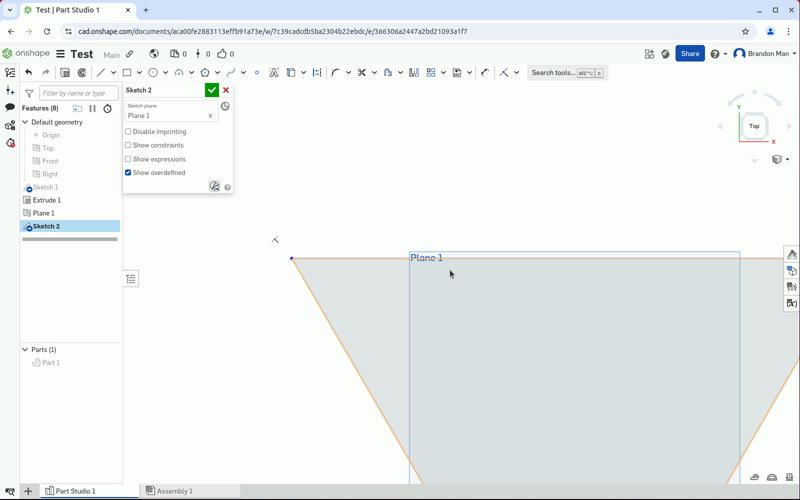
scroll(-6)
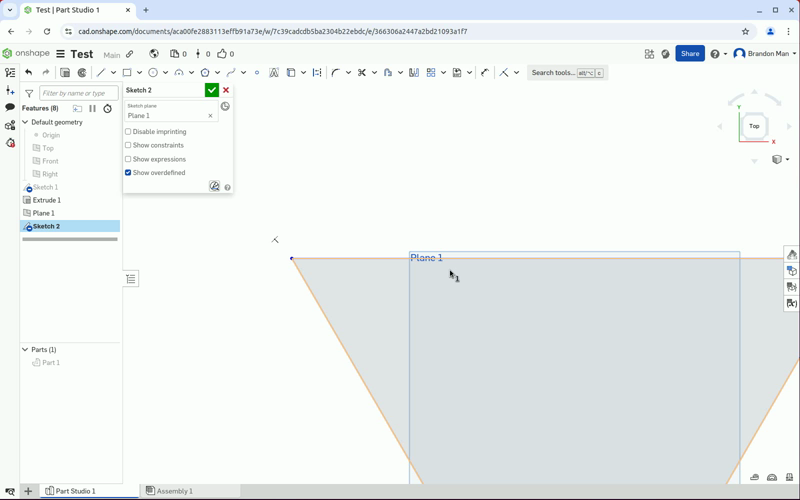
scroll(-6)
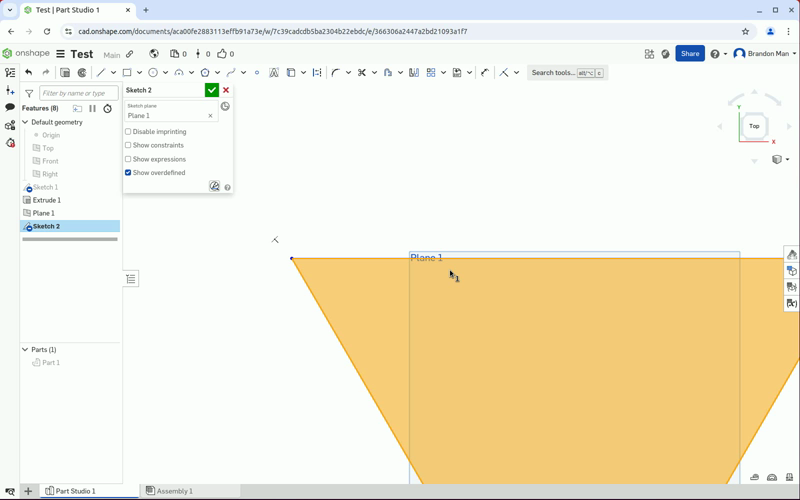
scroll(-6)
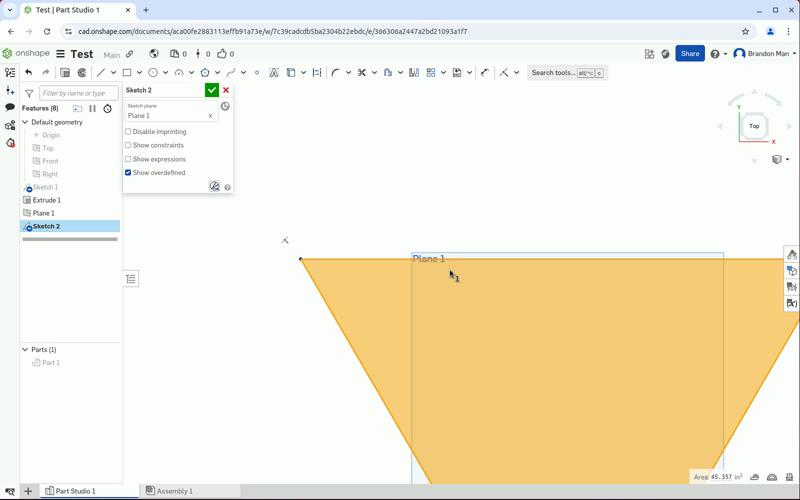
scroll(-6)
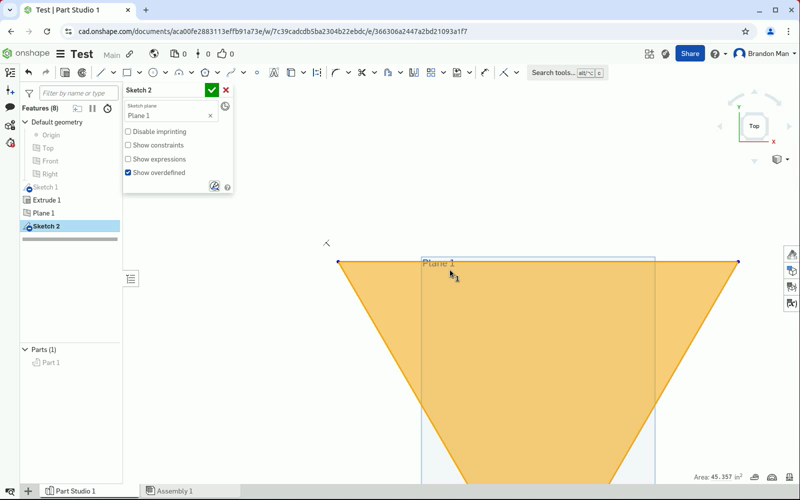
scroll(-6)
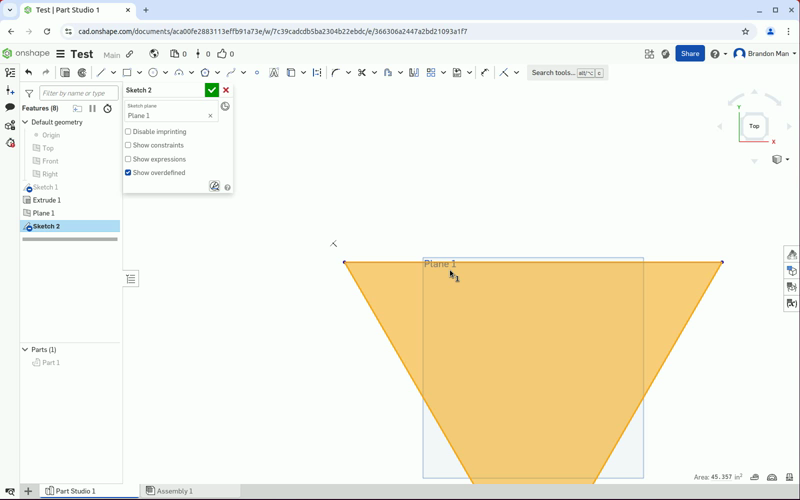
scroll(-6)
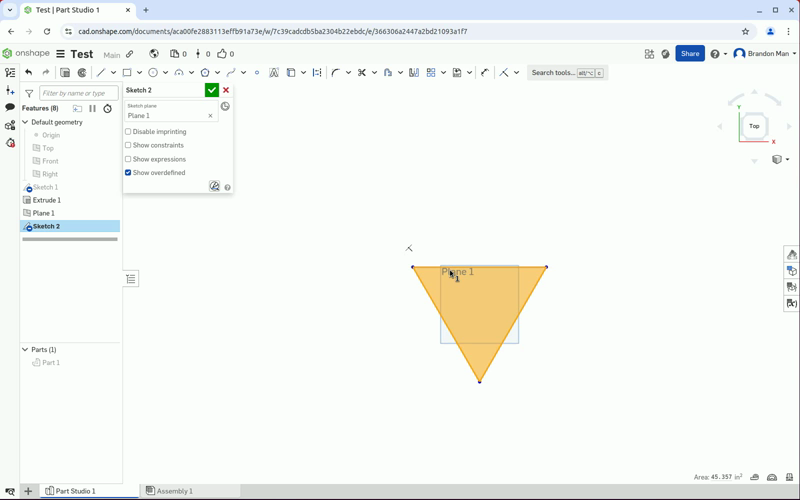
scroll(-6)
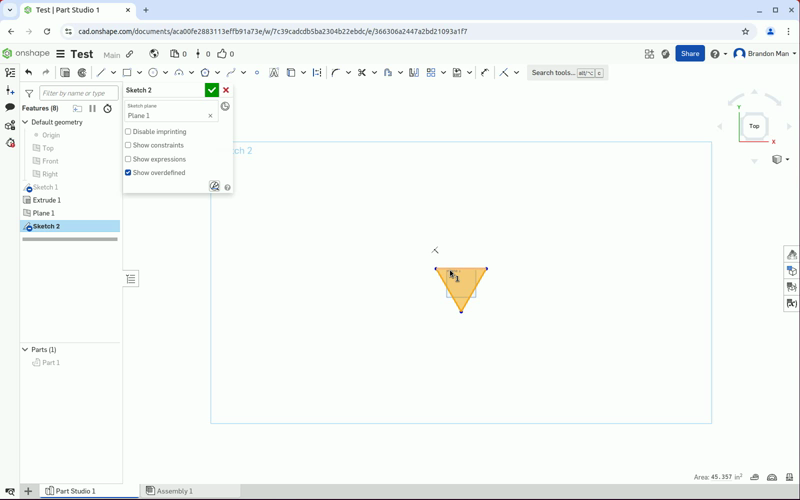
mouse_move(73, 352)
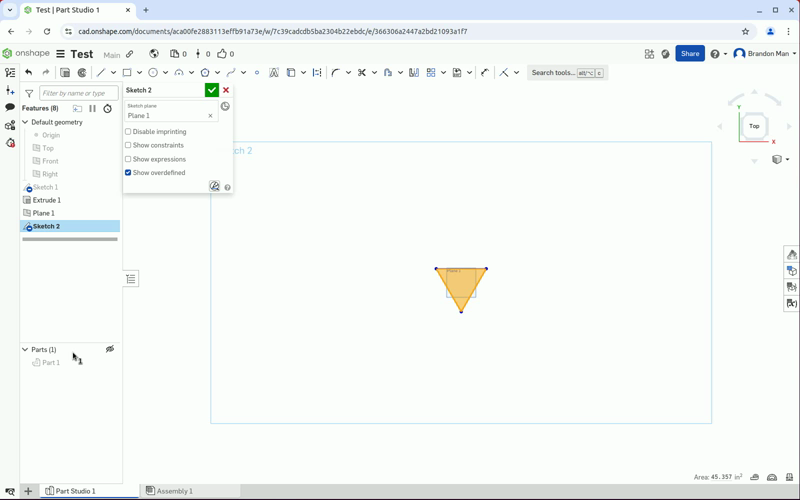
key(shift+y)
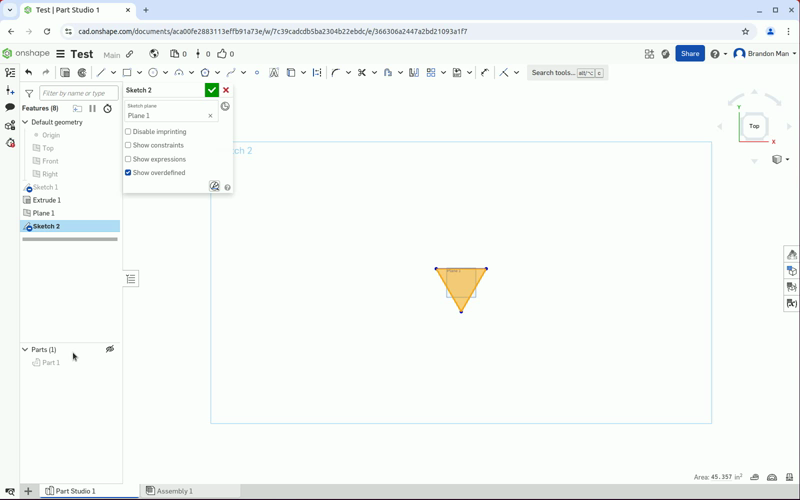
key(shift+e)
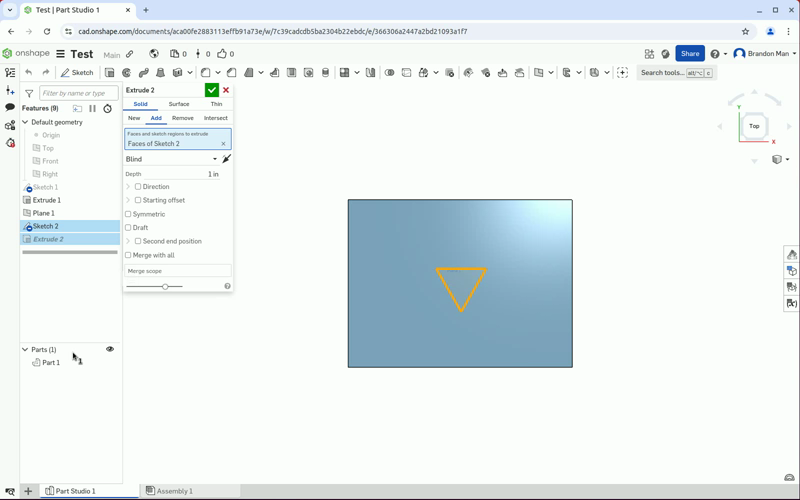
mouse_move(143, 106)
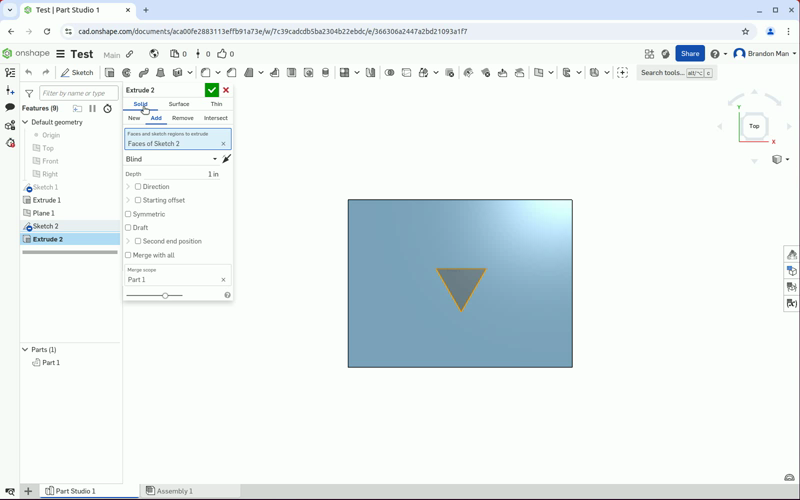
click(143, 106)
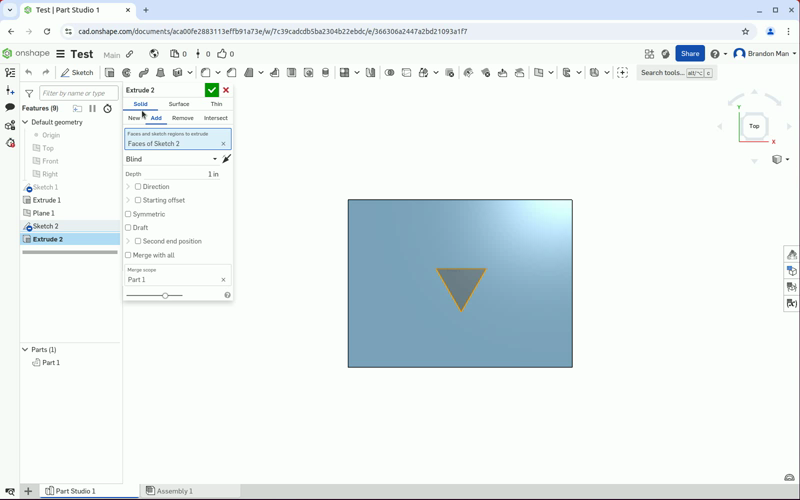
mouse_move(137, 120)
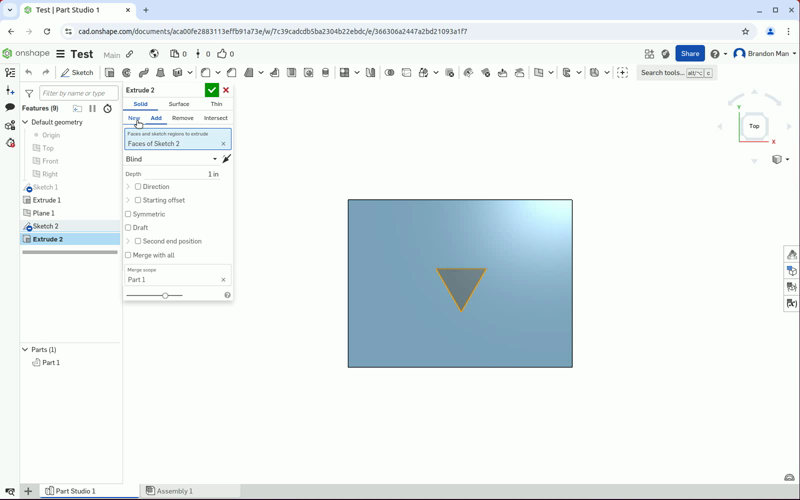
click(137, 120)
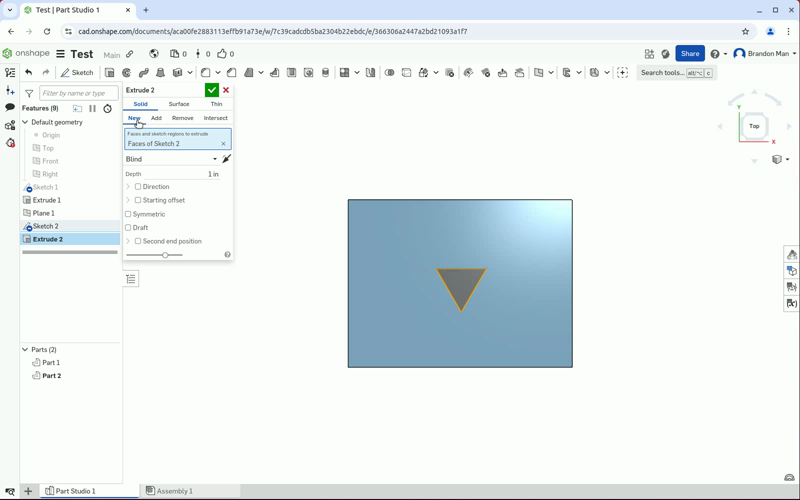
key(tab, 4)
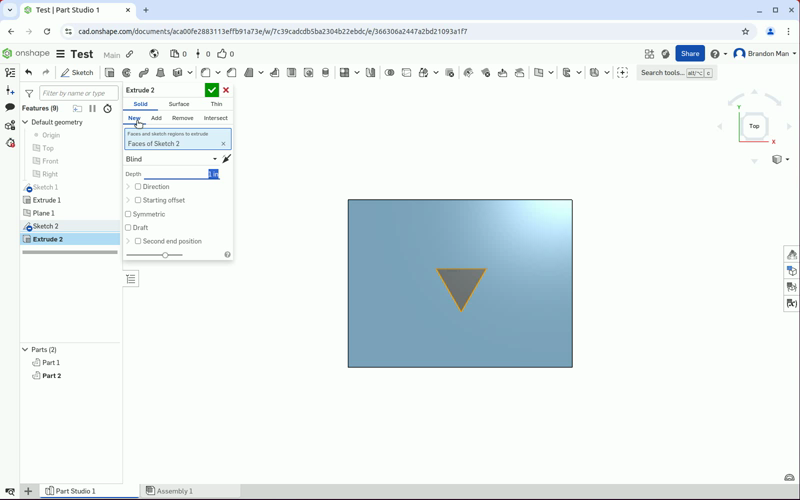
text(1.926)
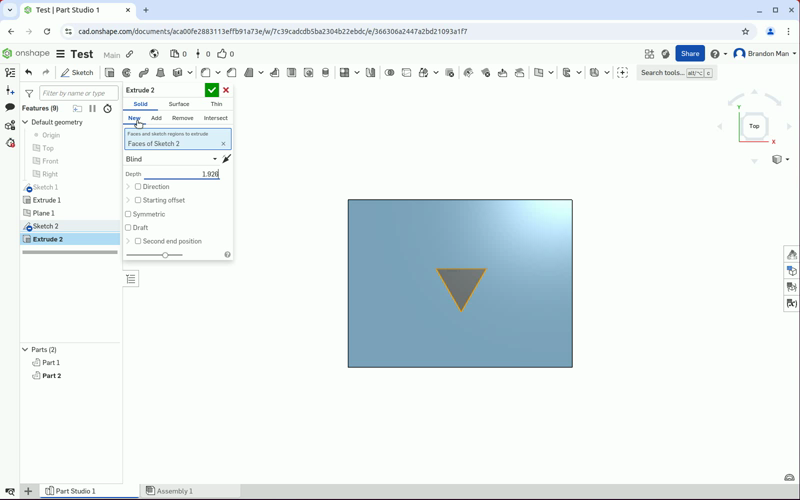
key(enter)
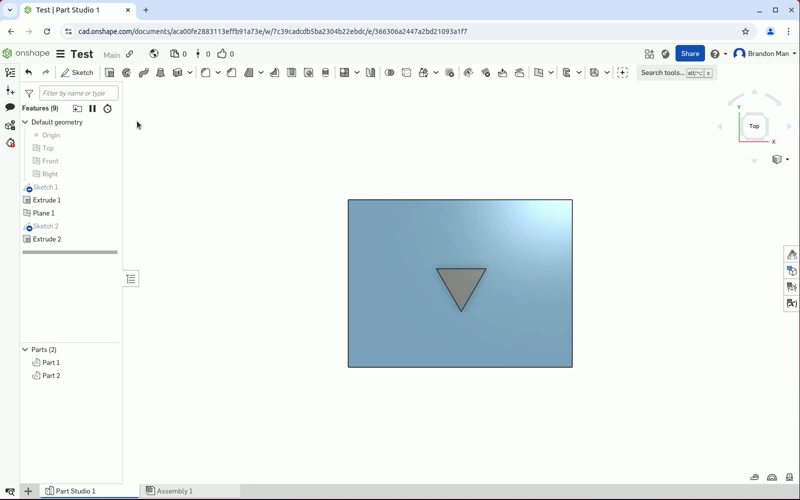
key(shift+h)
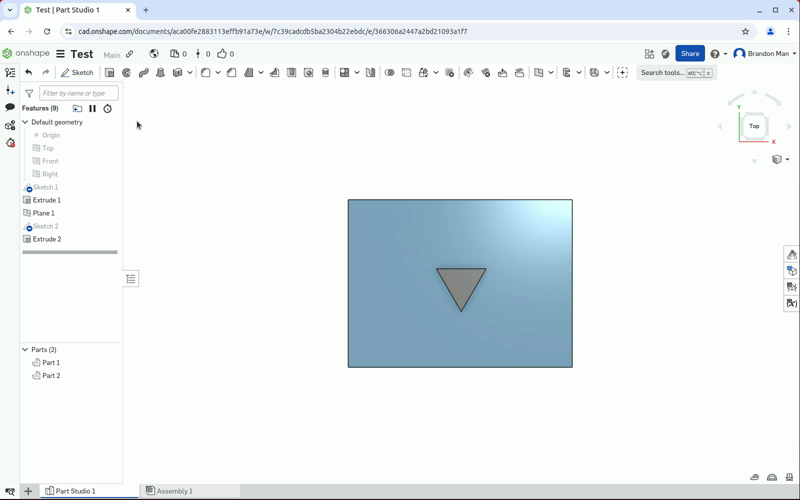
key(shift+h)
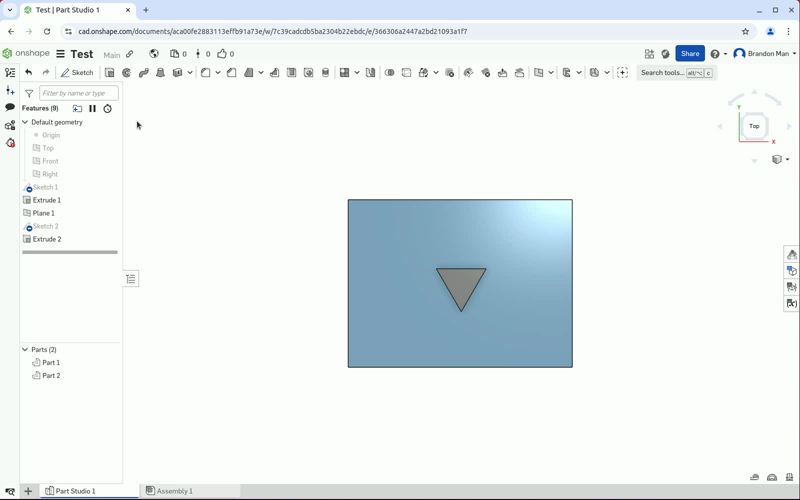
mouse_move(73, 189)
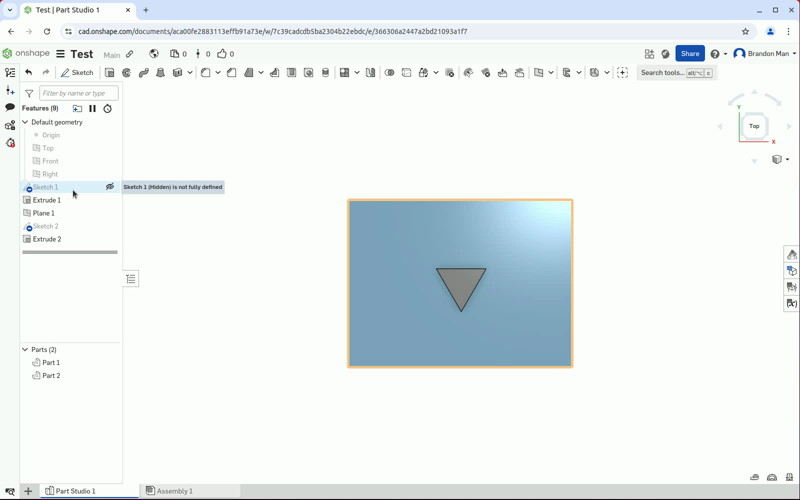
click(73, 189)
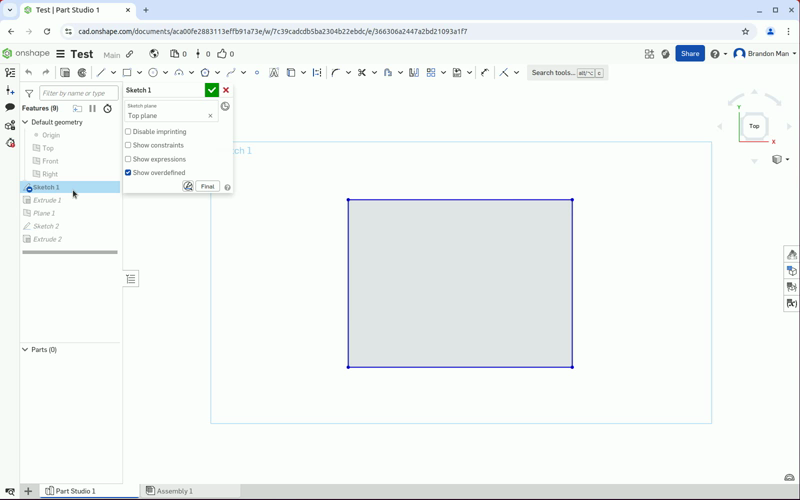
mouse_move(229, 92)
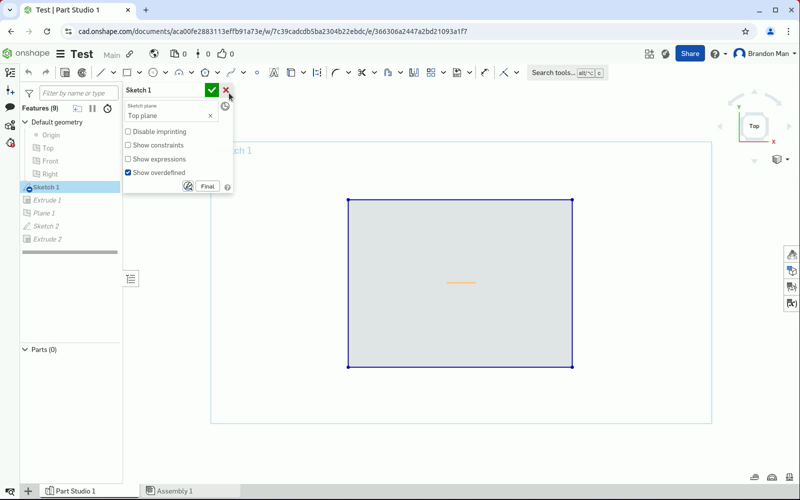
click(229, 92)
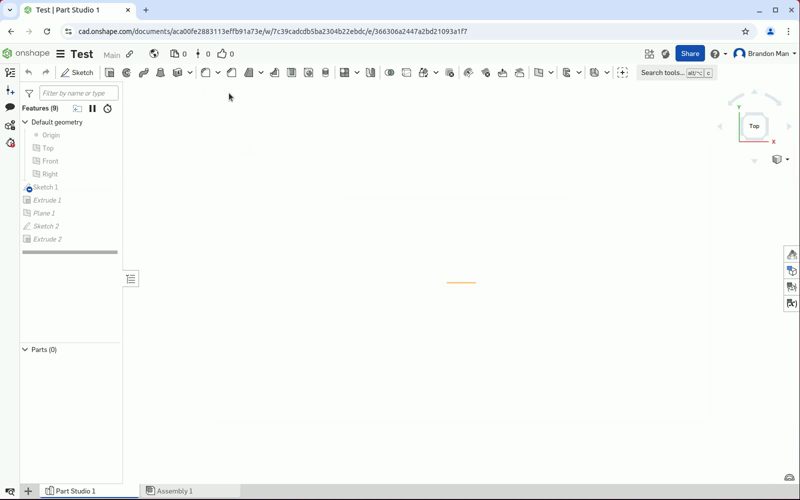
key(shift+s)
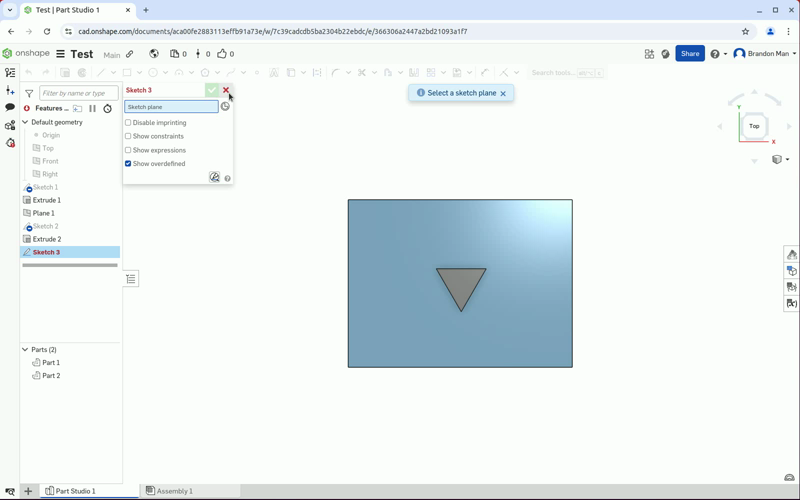
mouse_move(73, 215)
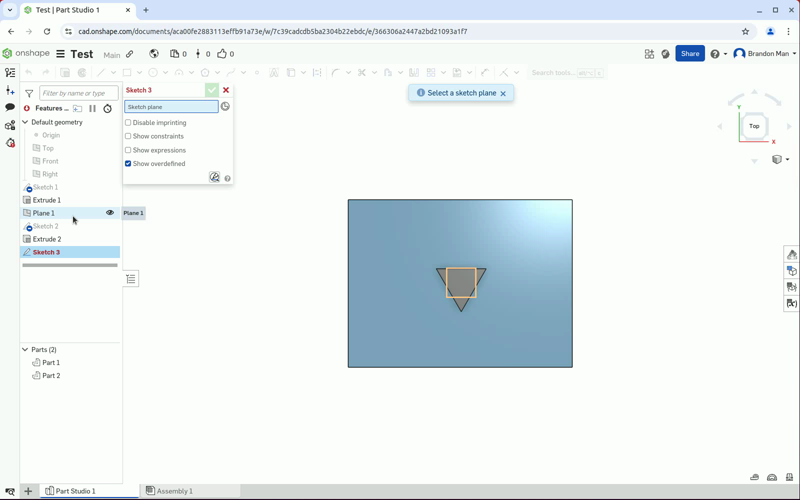
click(73, 215)
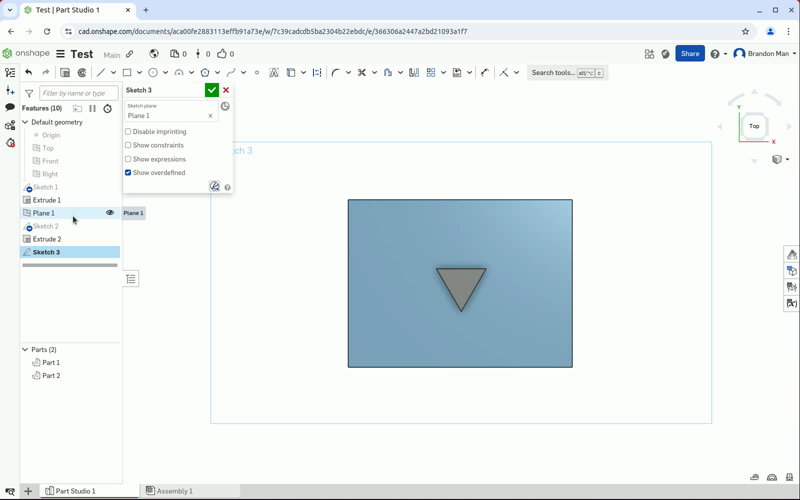
mouse_move(73, 352)
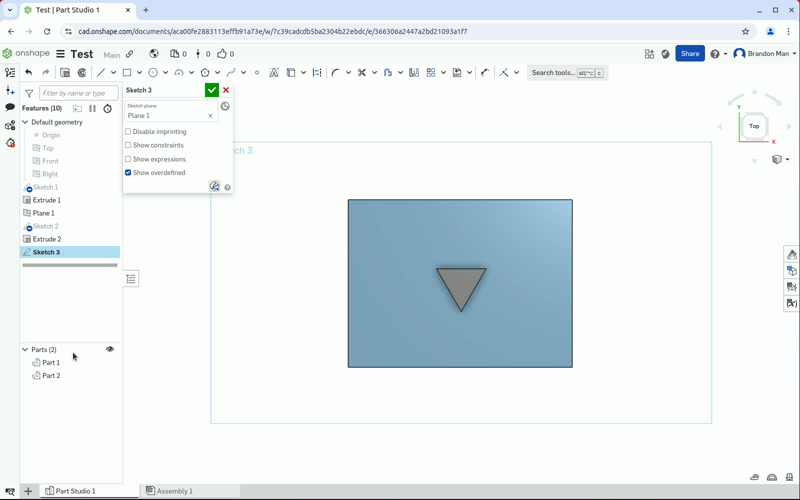
key(y)
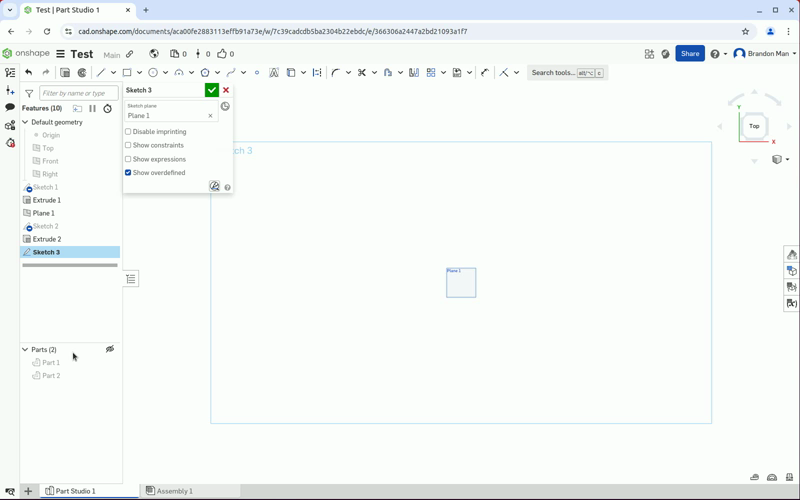
key(l)
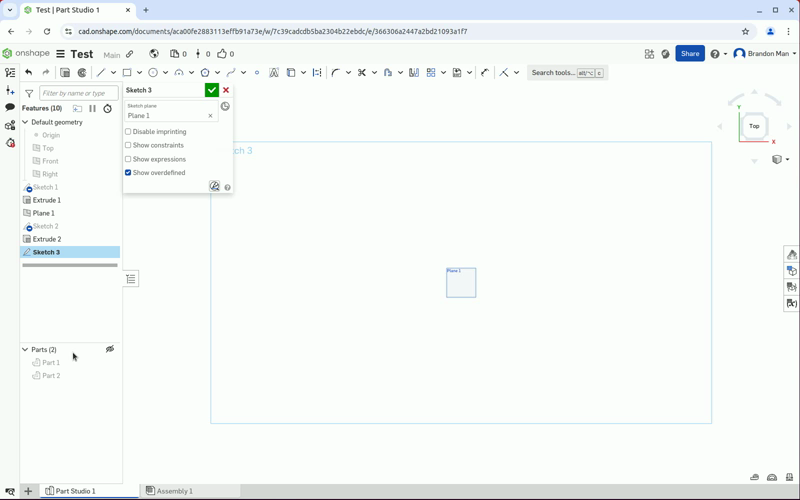
key_down(shift)
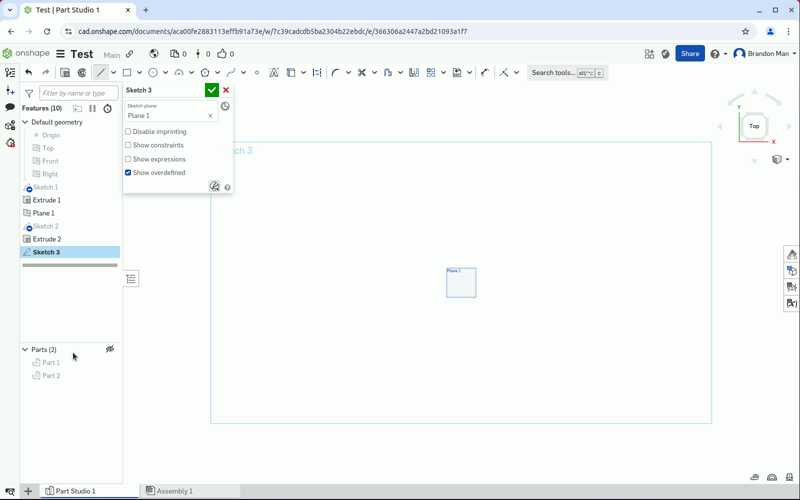
mouse_move(370, 298)
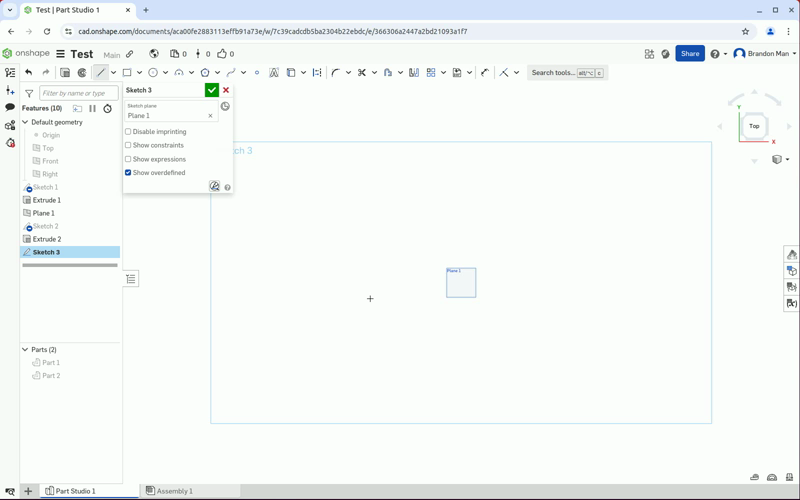
click(370, 298)
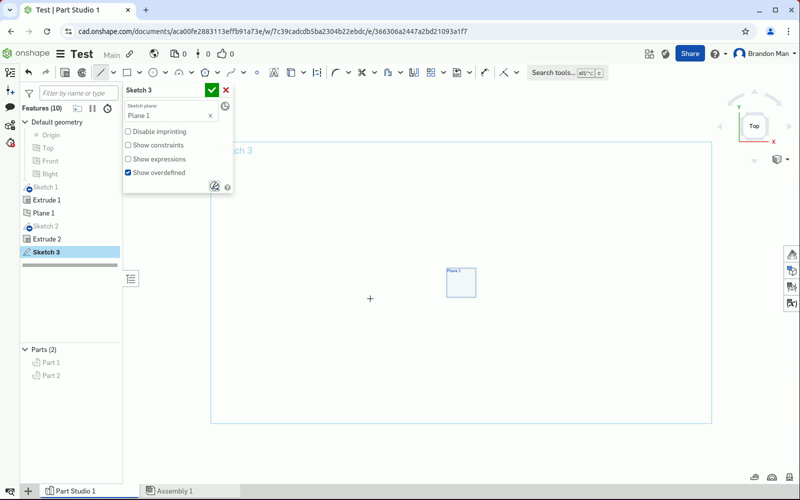
key_up(shift)
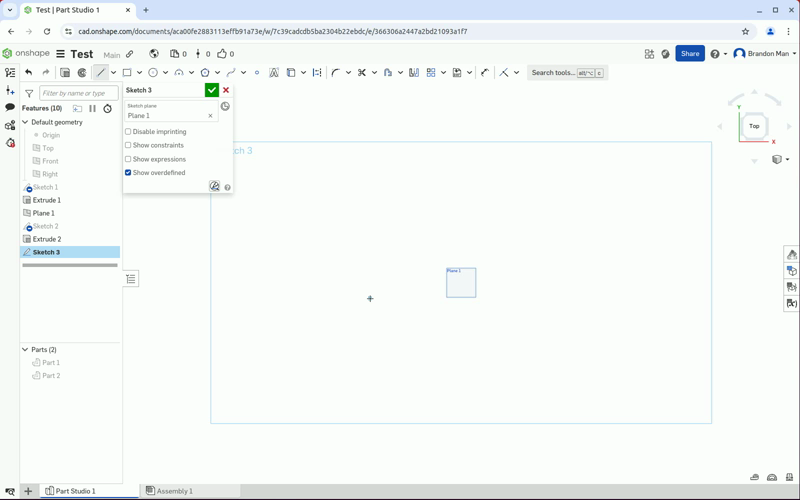
key_down(shift)
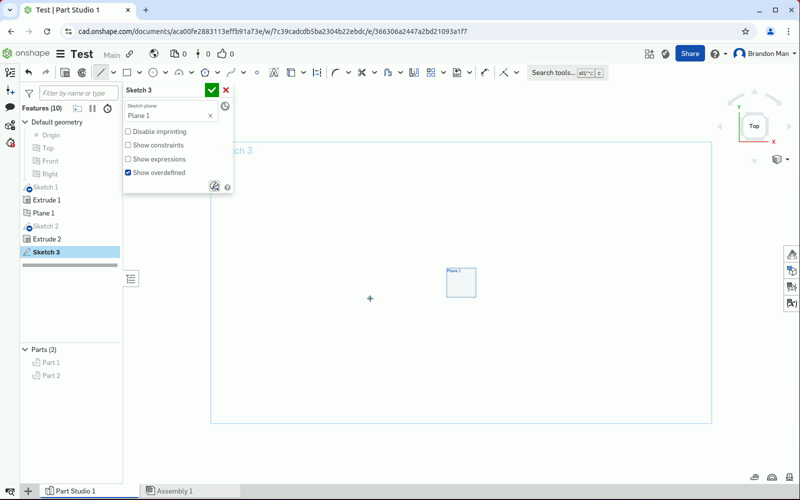
mouse_move(413, 360)
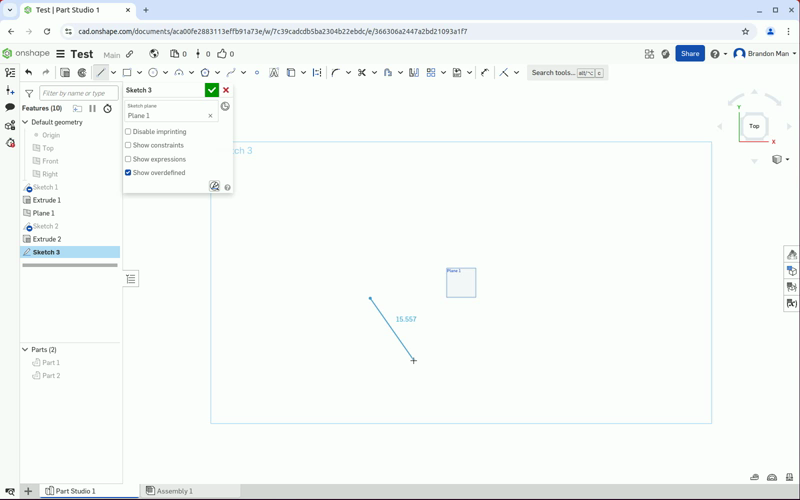
click(413, 360)
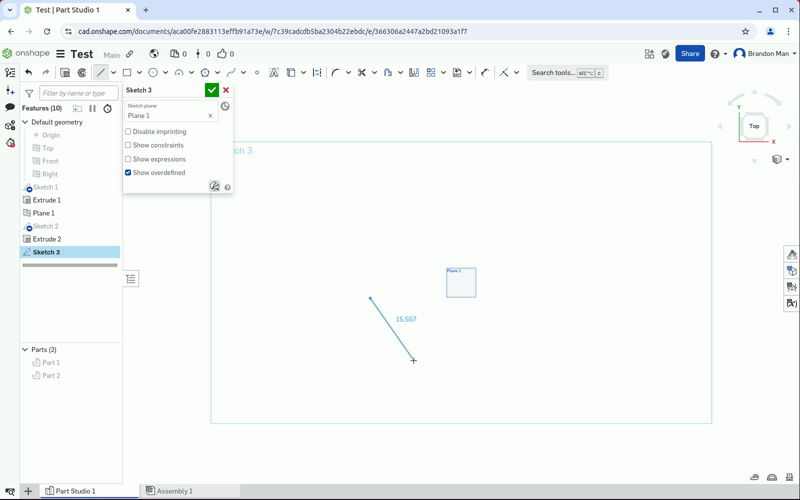
key_up(shift)
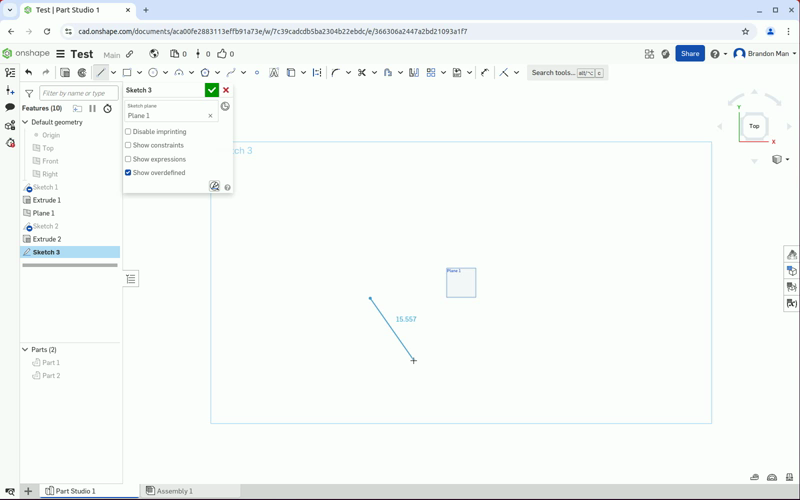
key_down(shift)
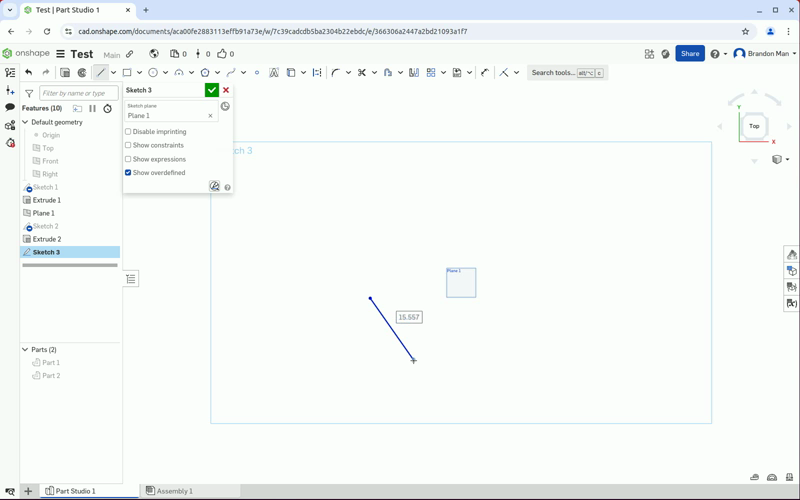
mouse_move(443, 360)
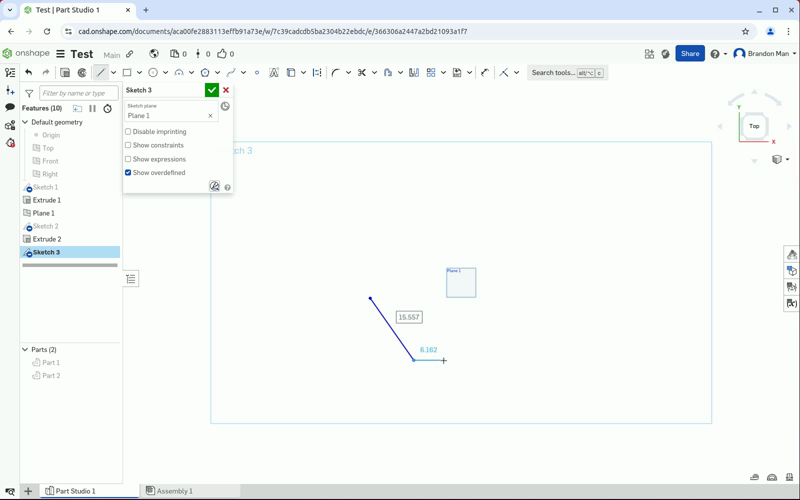
mouse_move(459, 327)
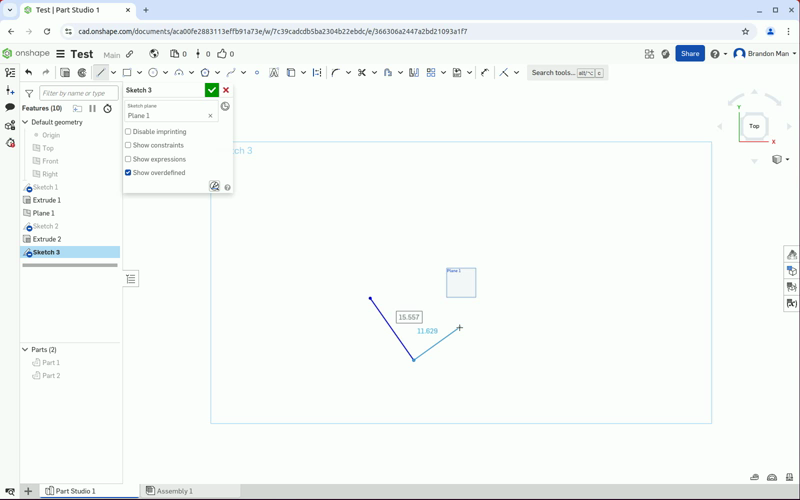
click(459, 327)
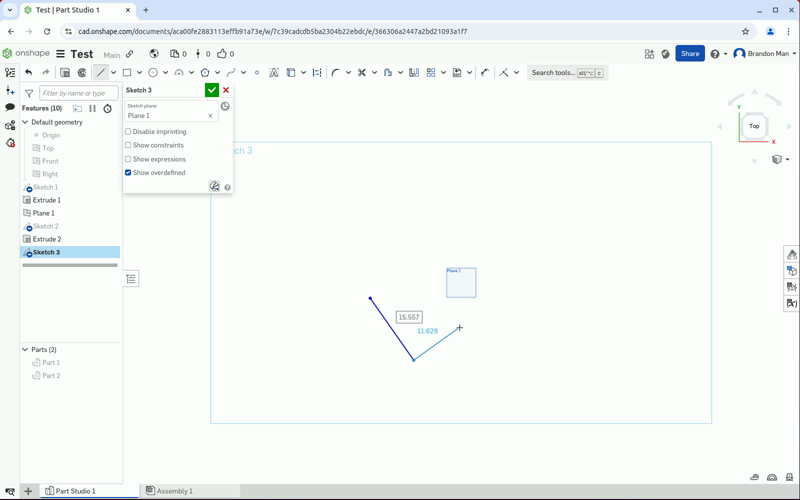
key_up(shift)
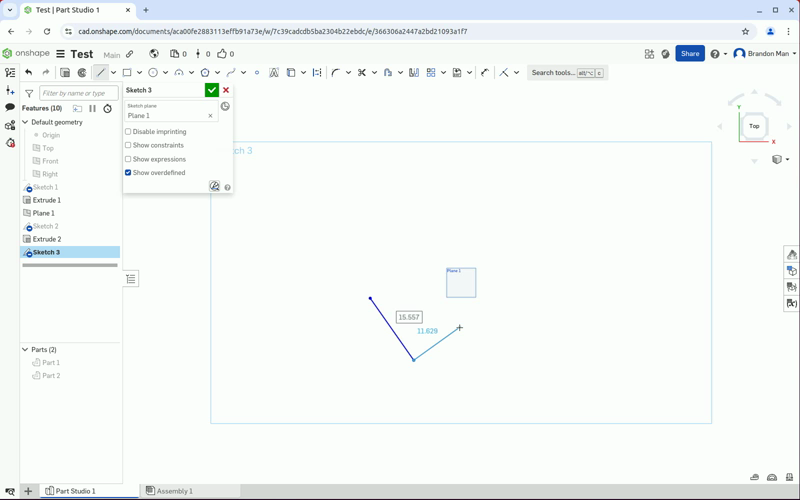
key_down(shift)
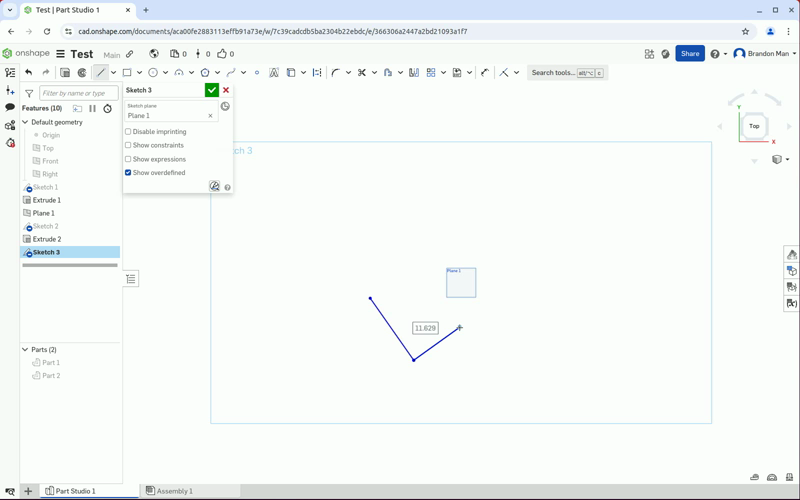
mouse_move(416, 266)
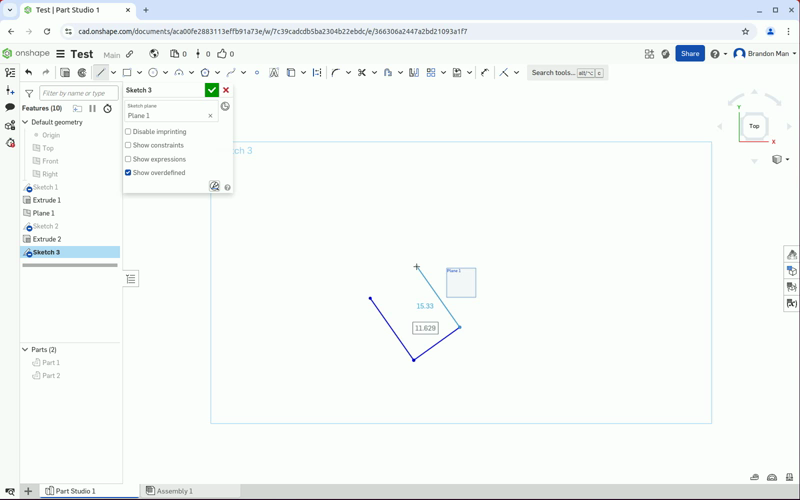
click(416, 266)
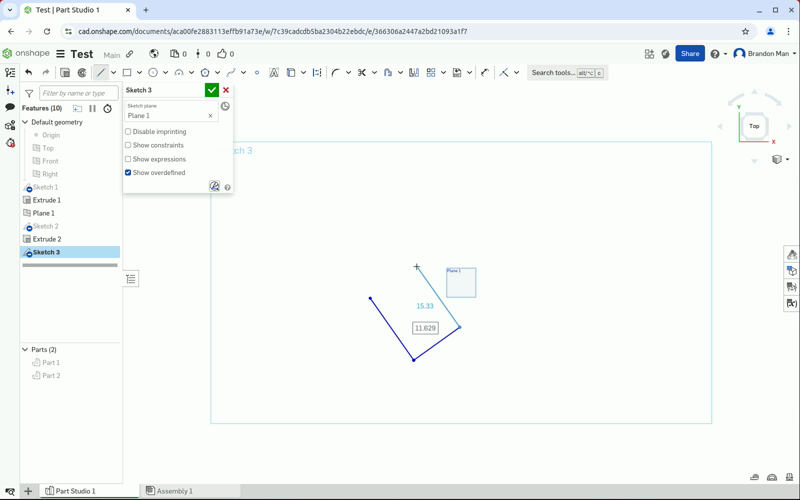
key_up(shift)
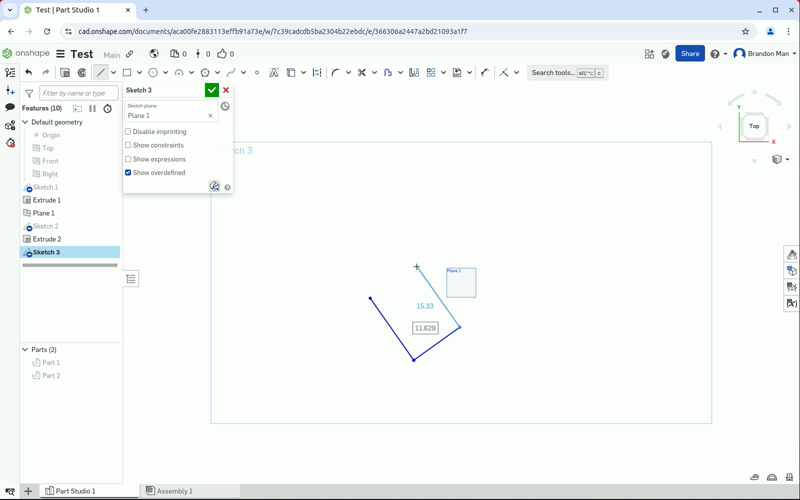
mouse_move(446, 266)
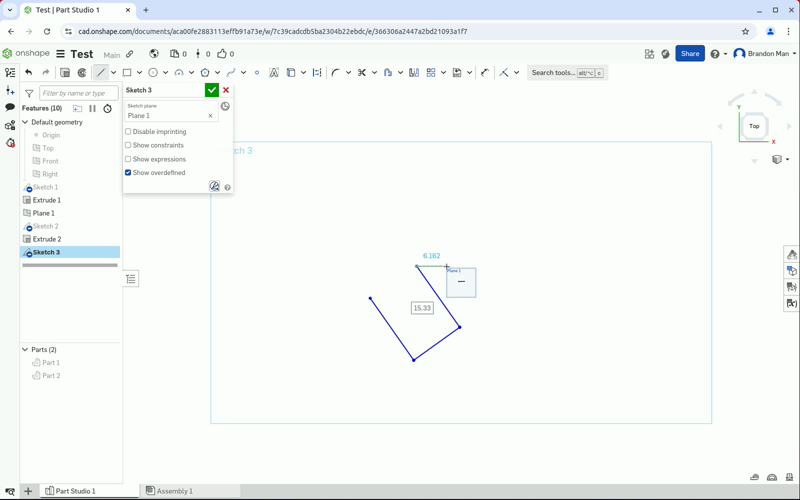
key_down(shift)
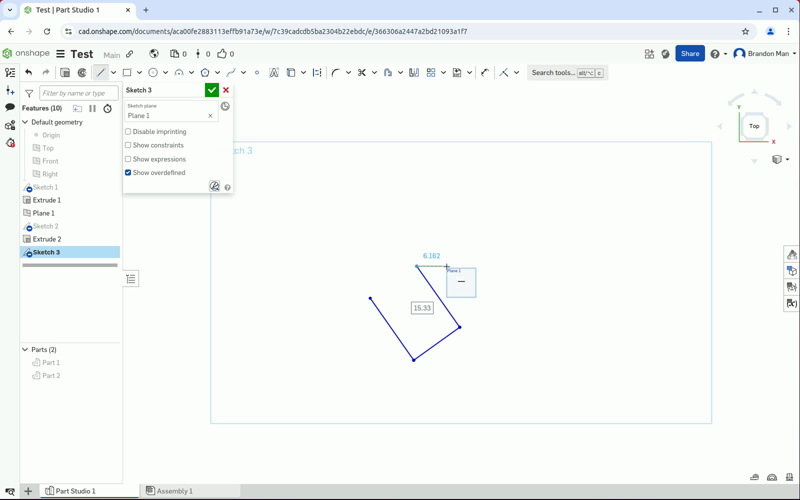
mouse_move(370, 298)
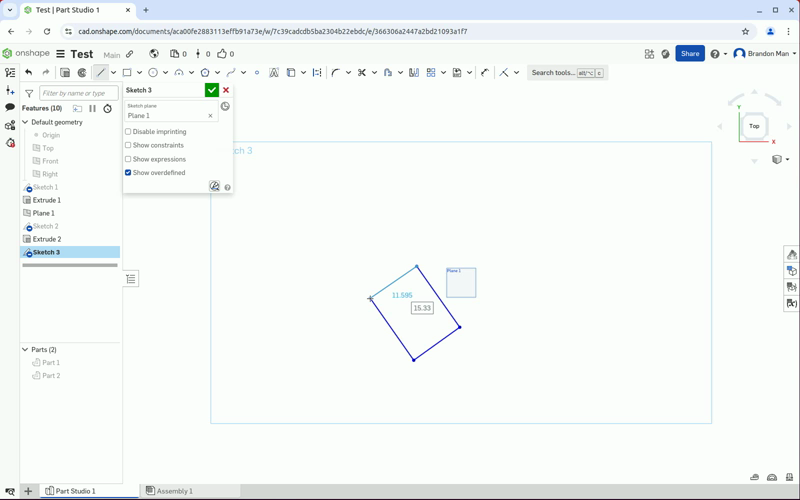
key_up(shift)
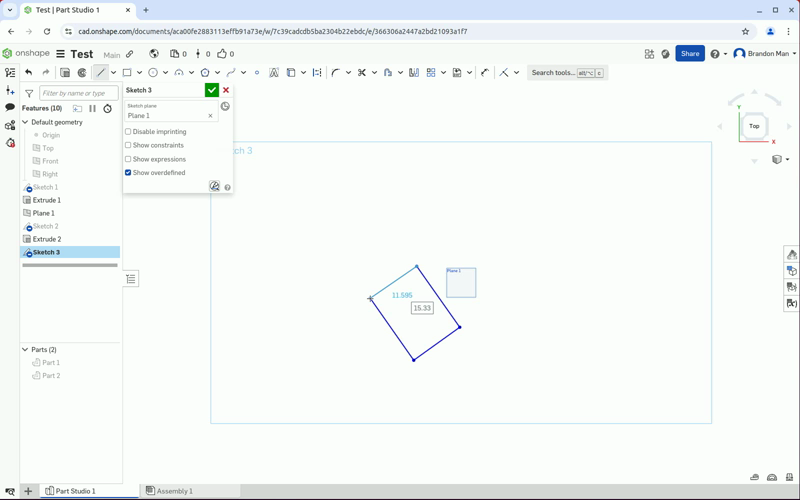
click(370, 298)
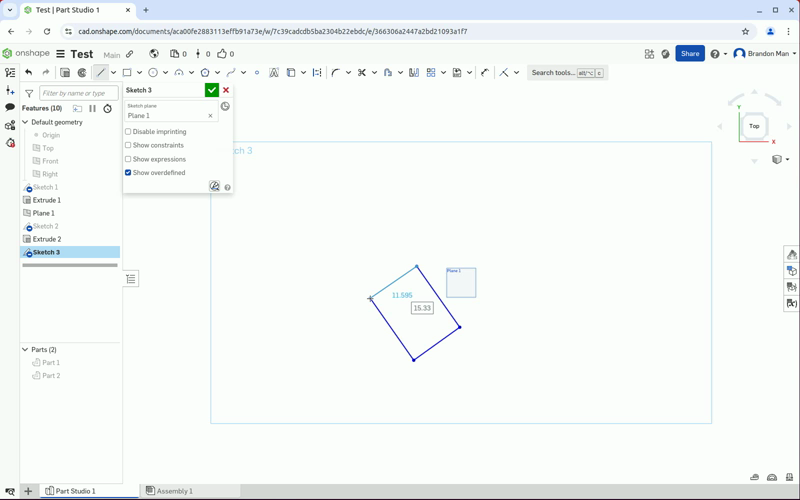
key(esc)
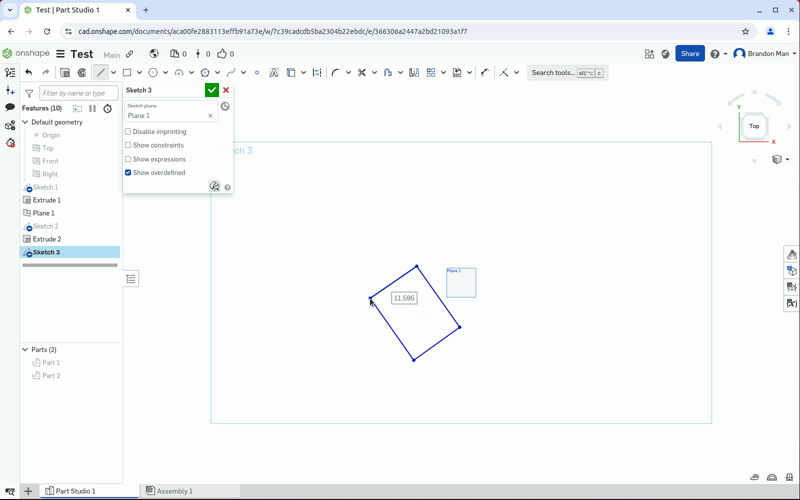
mouse_move(412, 318)
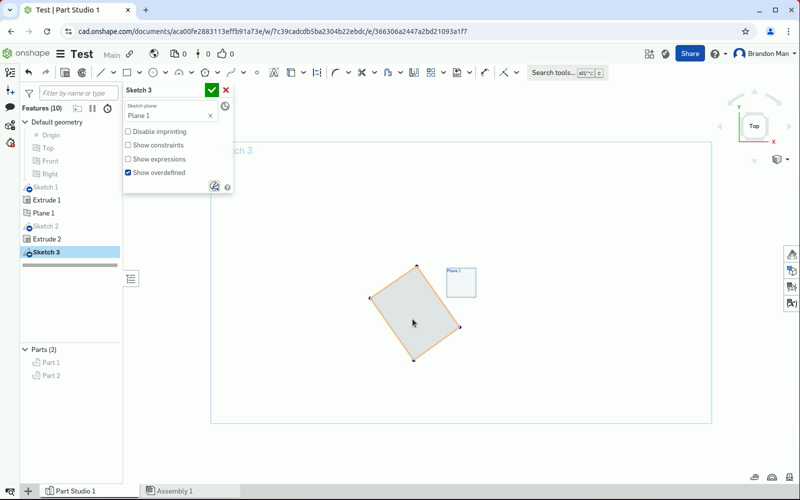
click(412, 318)
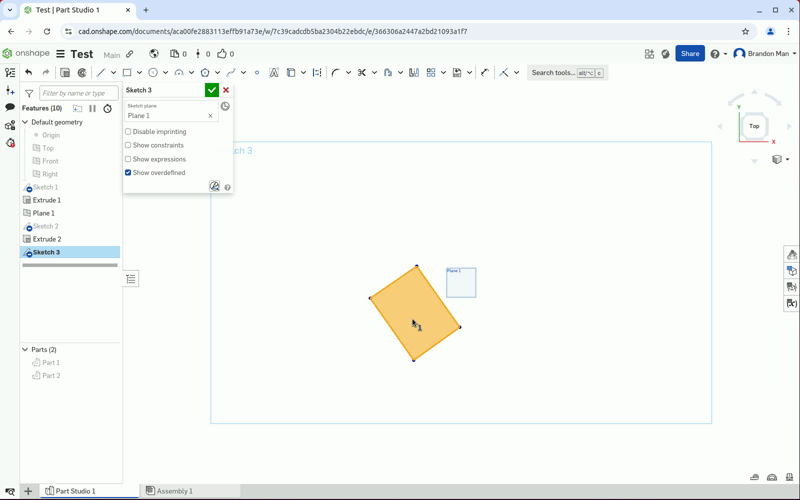
mouse_move(73, 352)
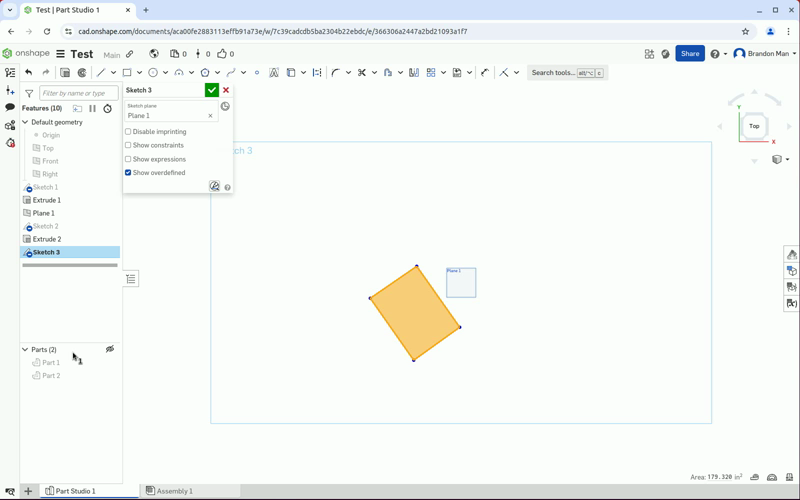
key(shift+y)
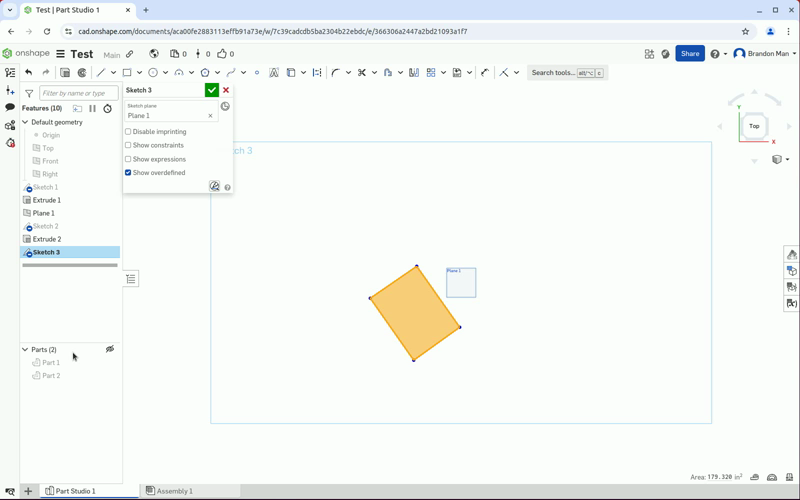
key(shift+e)
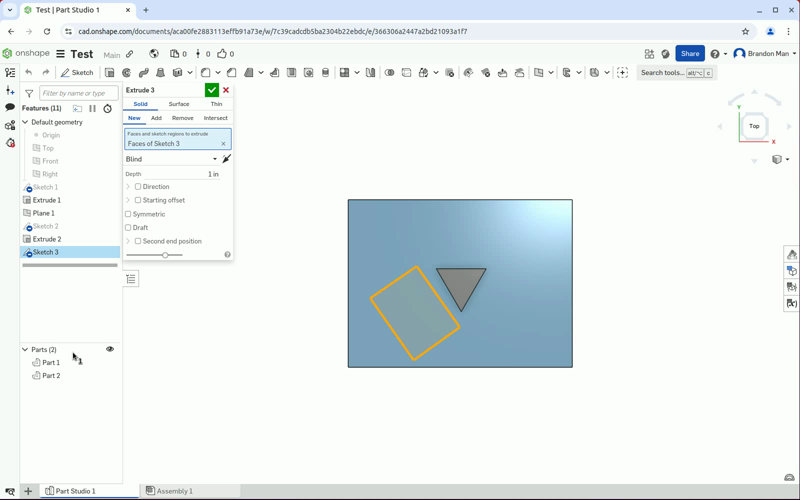
mouse_move(143, 106)
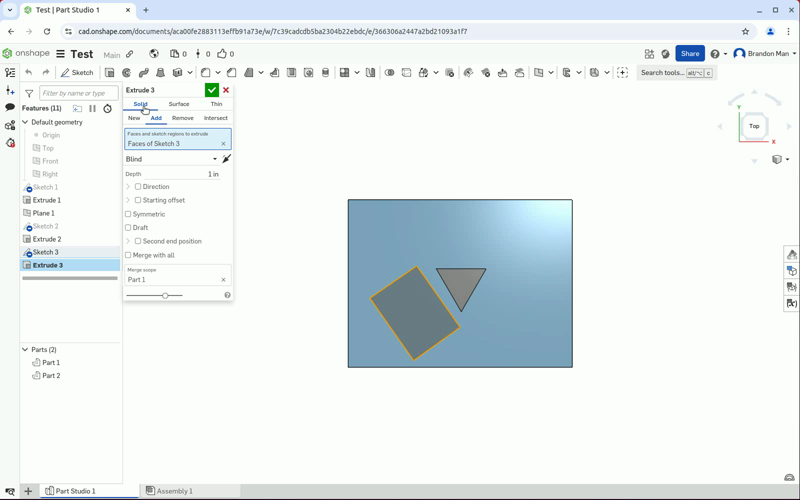
click(143, 106)
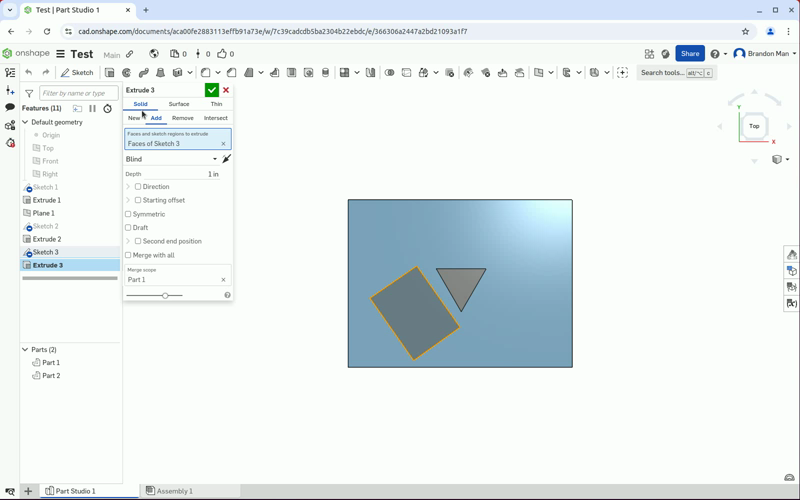
mouse_move(137, 120)
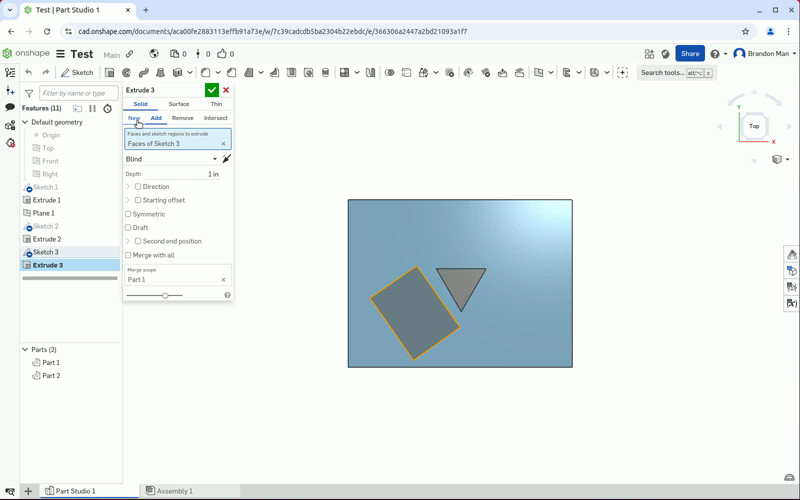
click(137, 120)
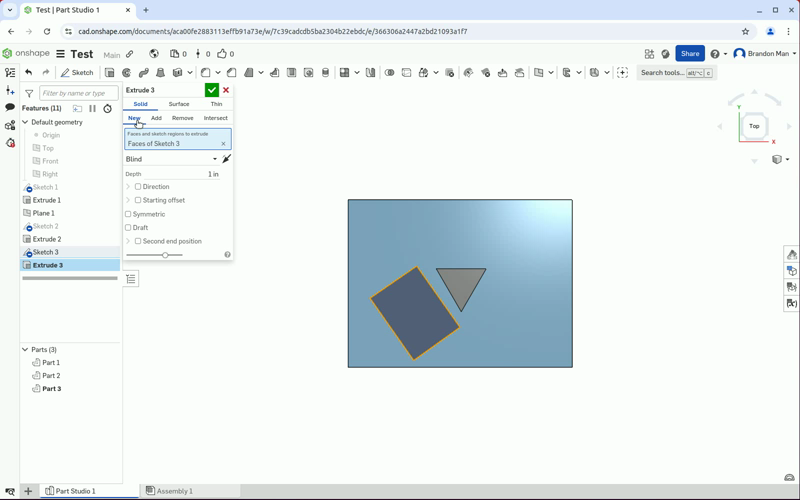
key(tab, 4)
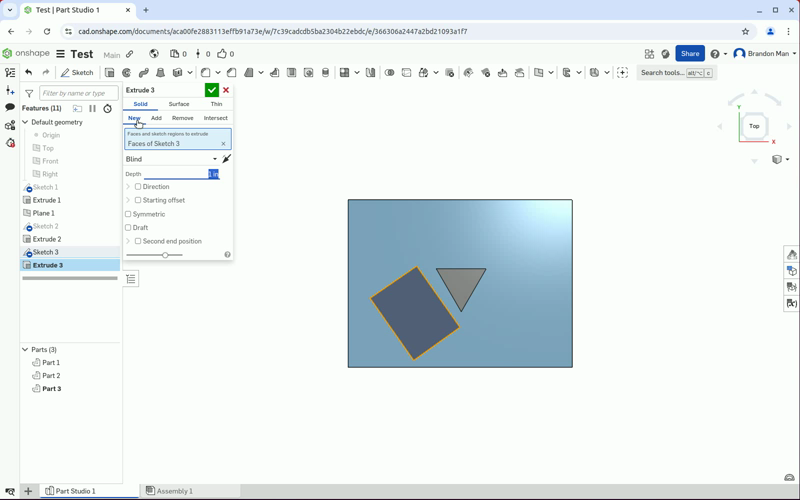
text(1.926)
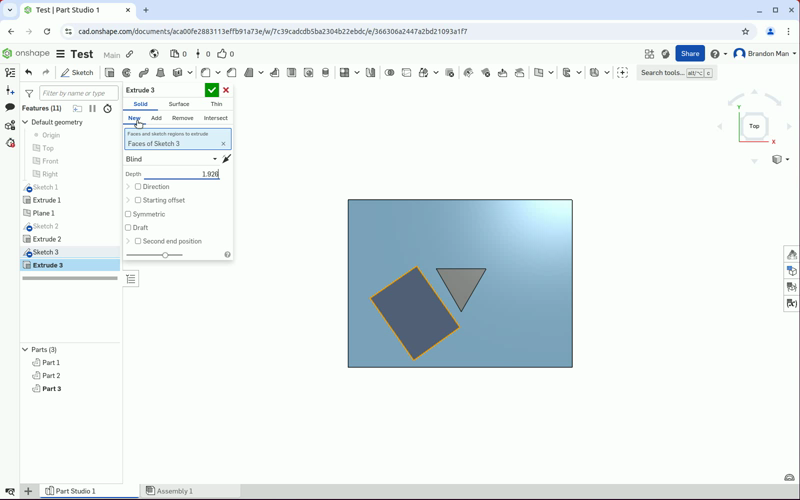
key(enter)
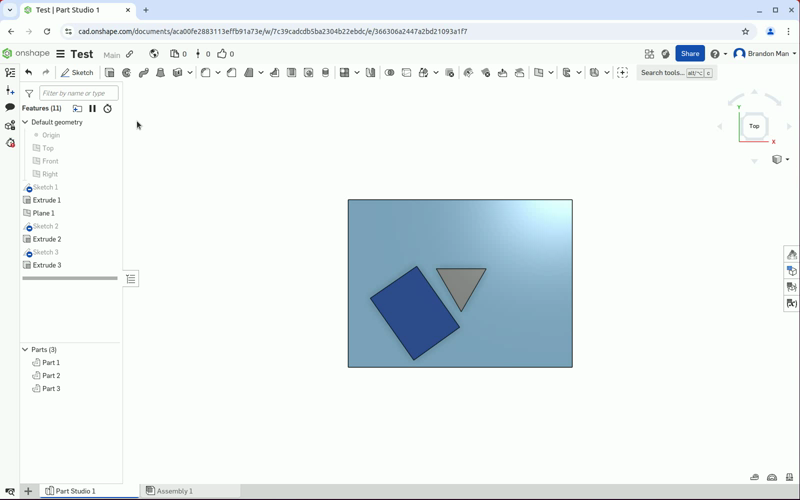
key(shift+h)
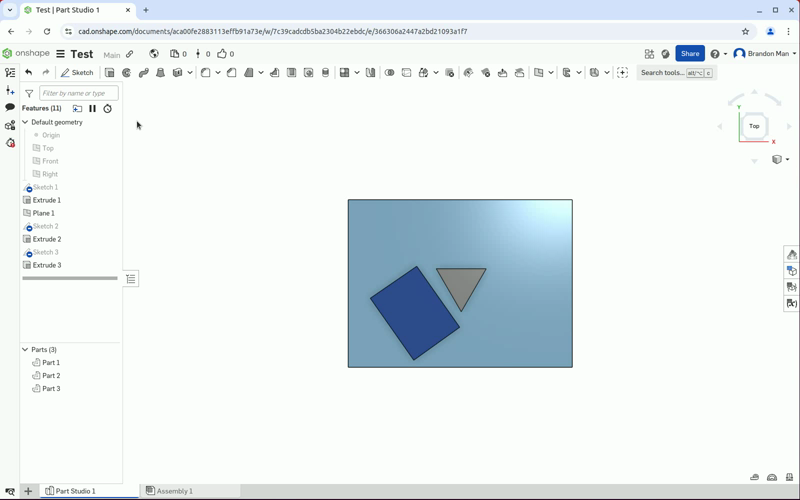
key(shift+h)
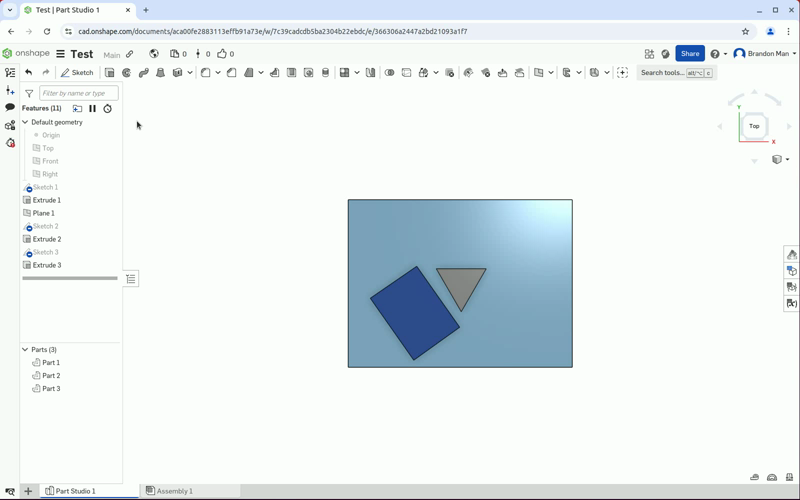
mouse_move(73, 189)
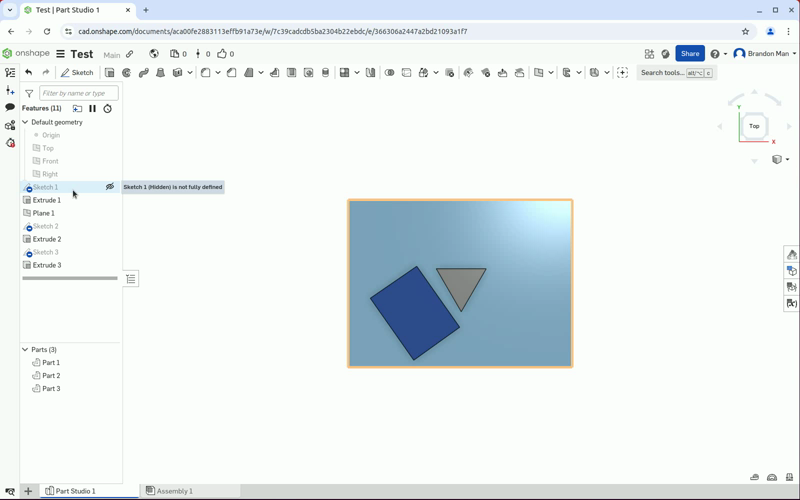
click(73, 189)
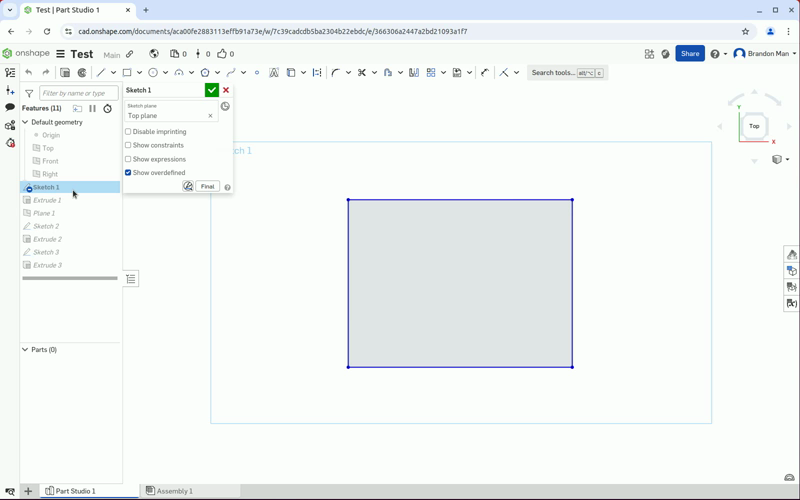
mouse_move(229, 92)
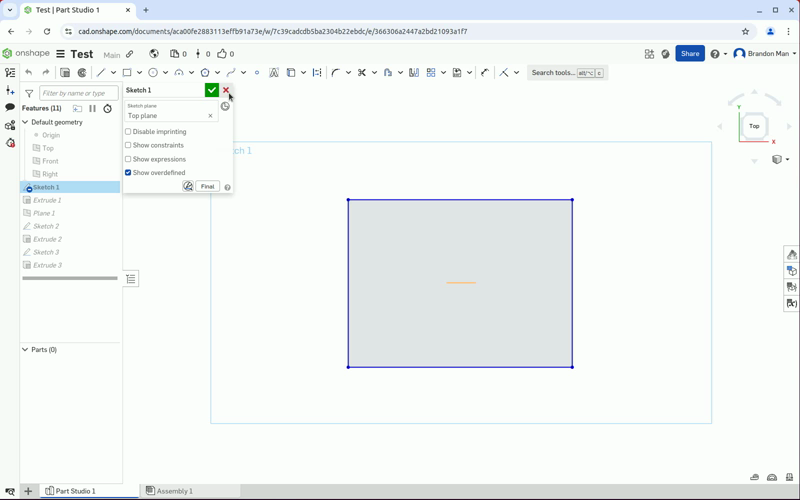
click(229, 92)
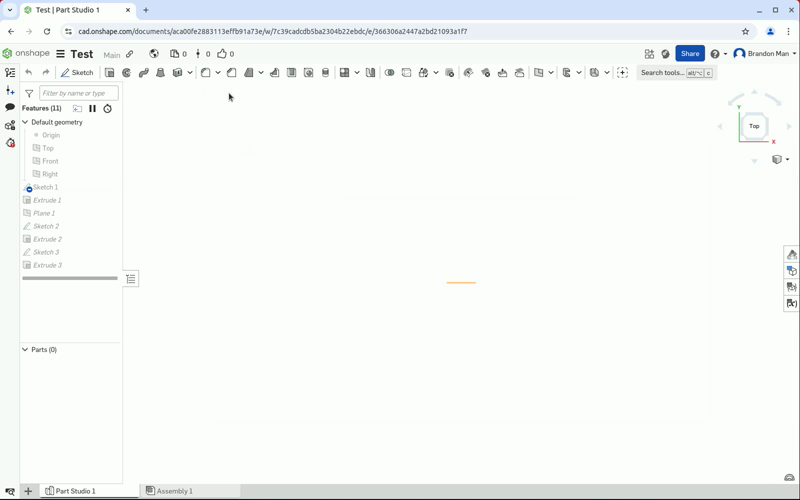
key(shift+s)
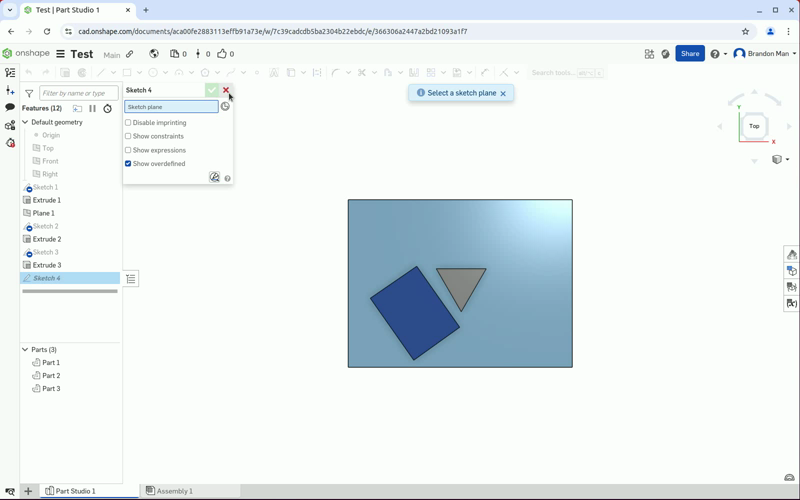
mouse_move(73, 215)
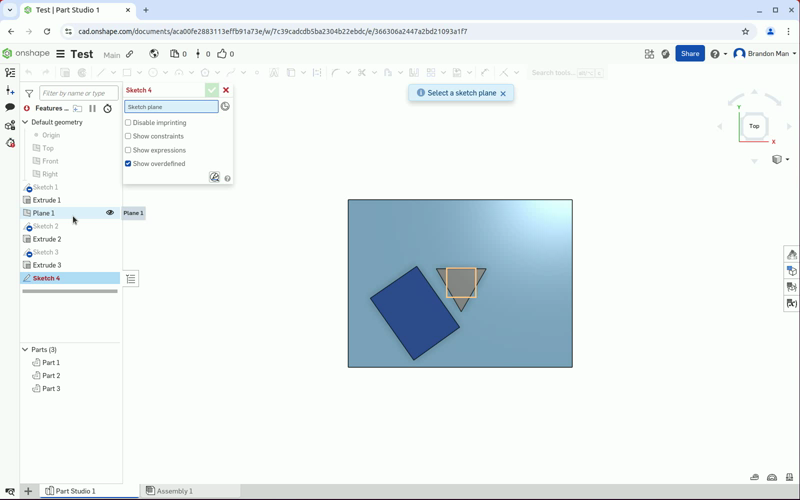
click(73, 215)
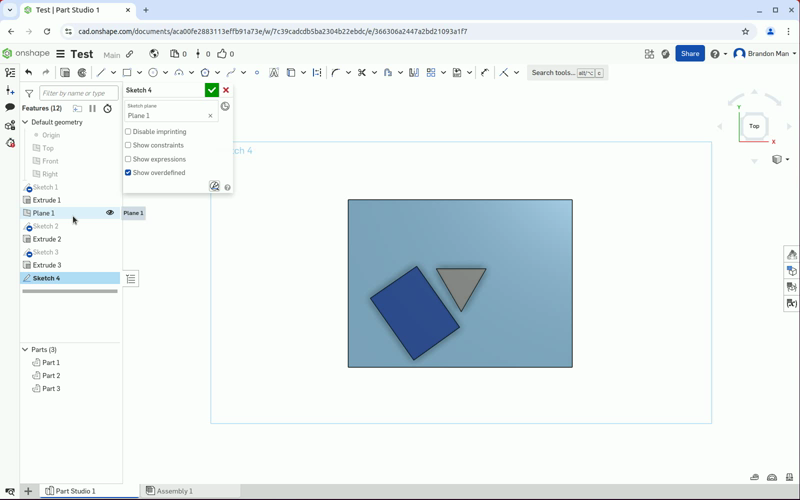
mouse_move(73, 352)
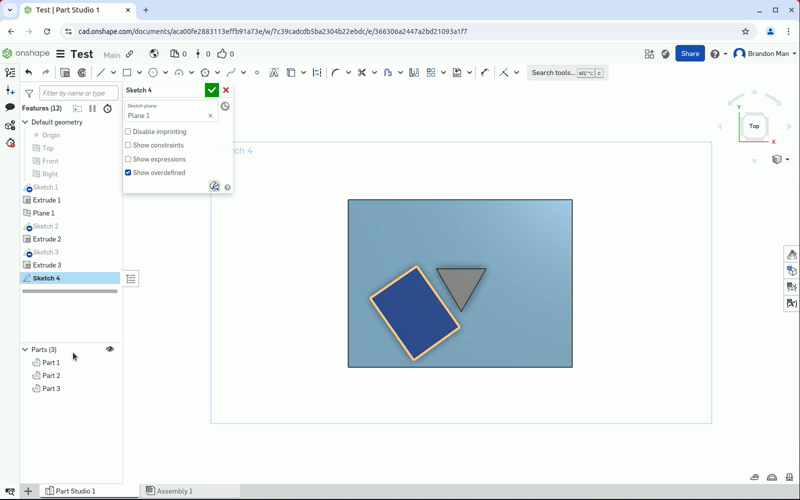
key(y)
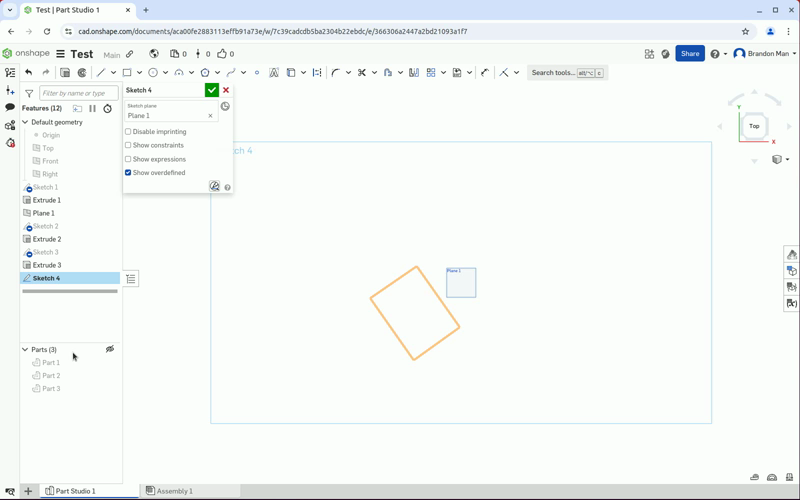
key(l)
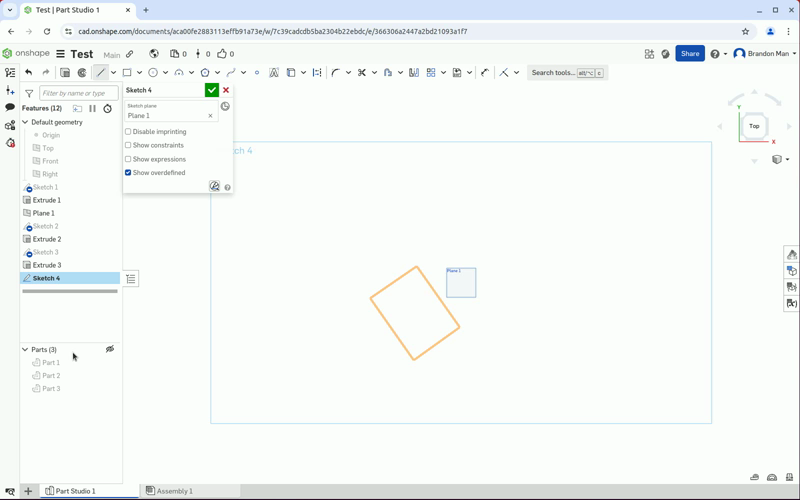
key_down(shift)
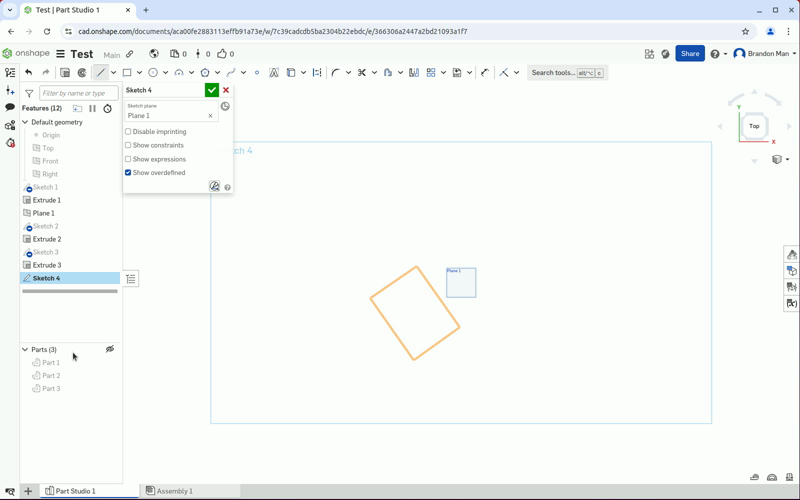
mouse_move(459, 340)
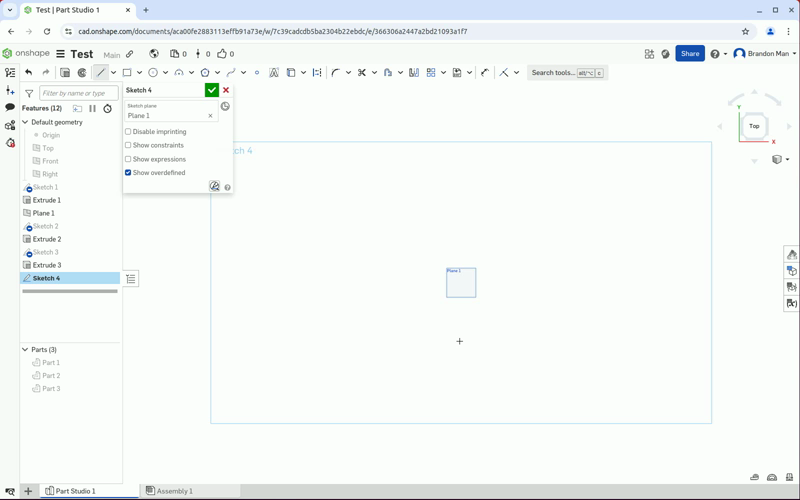
click(459, 340)
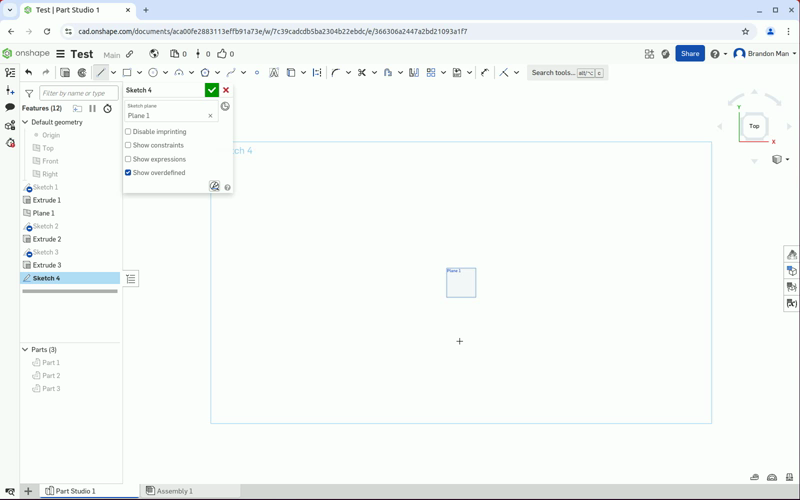
key_up(shift)
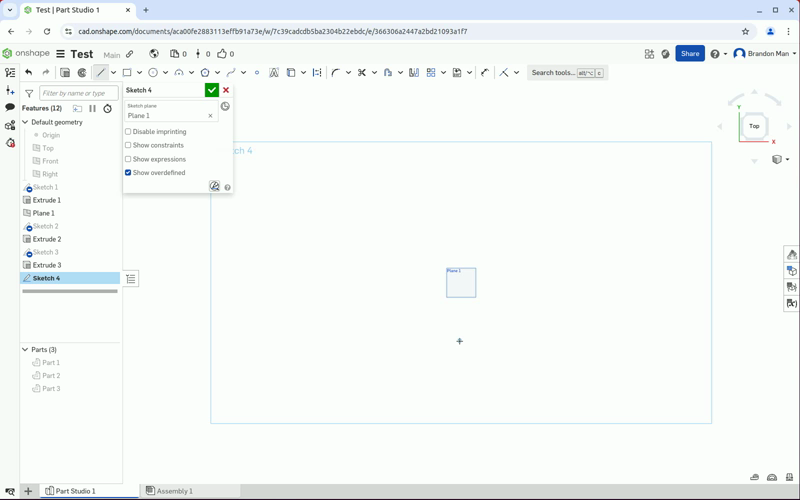
key_down(shift)
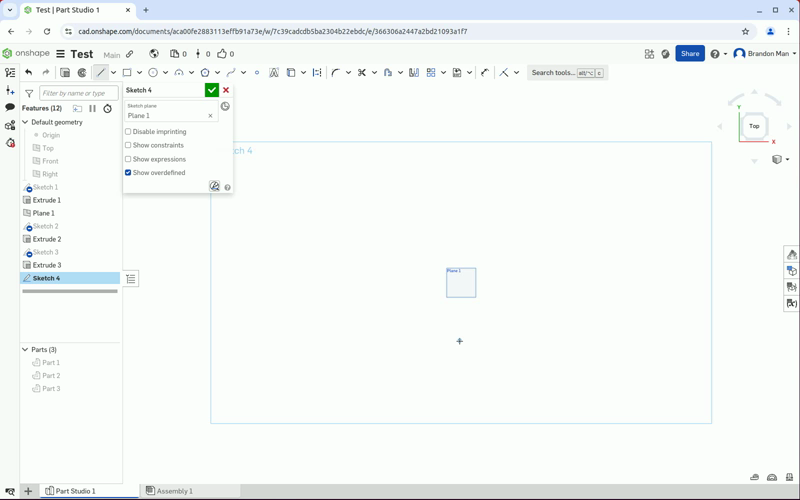
mouse_move(489, 340)
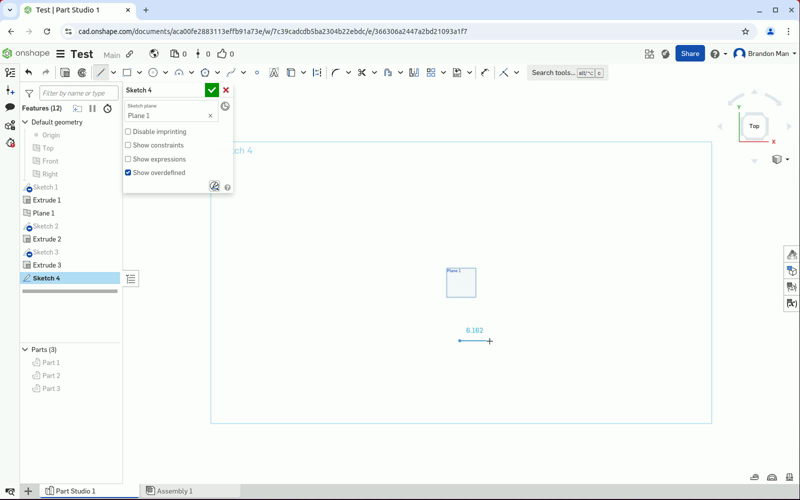
mouse_move(492, 359)
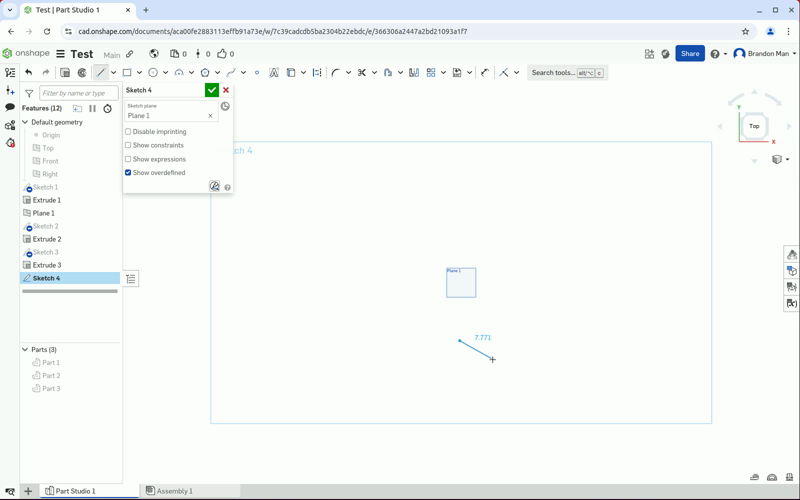
click(492, 359)
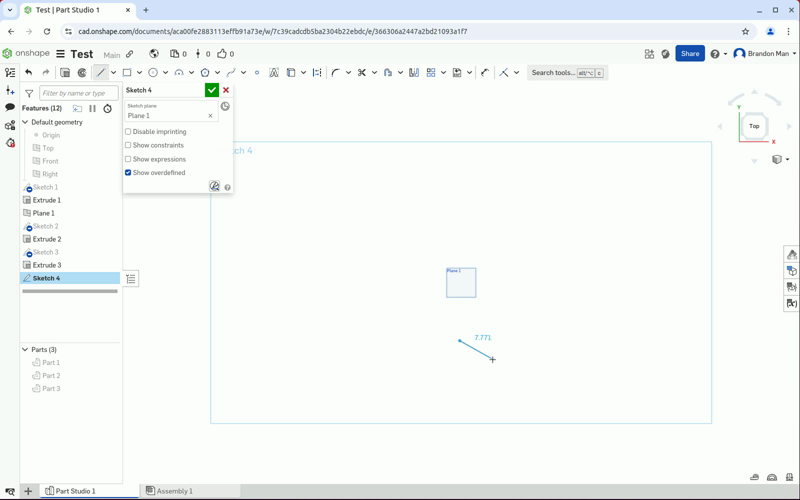
key_up(shift)
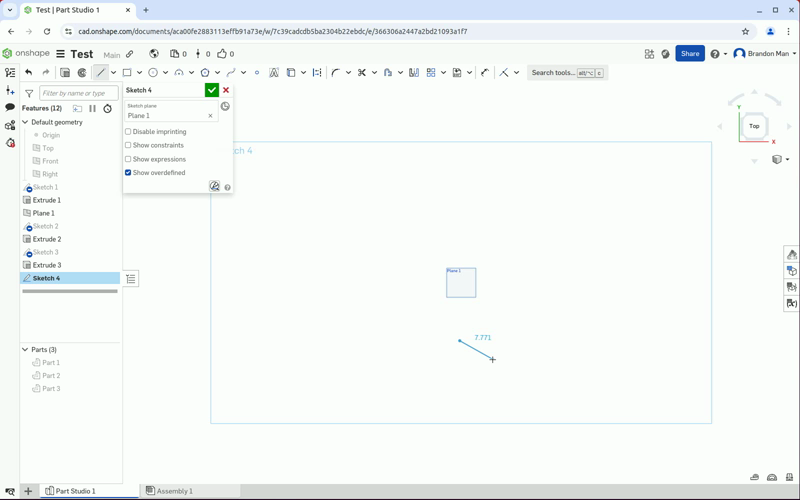
key_down(shift)
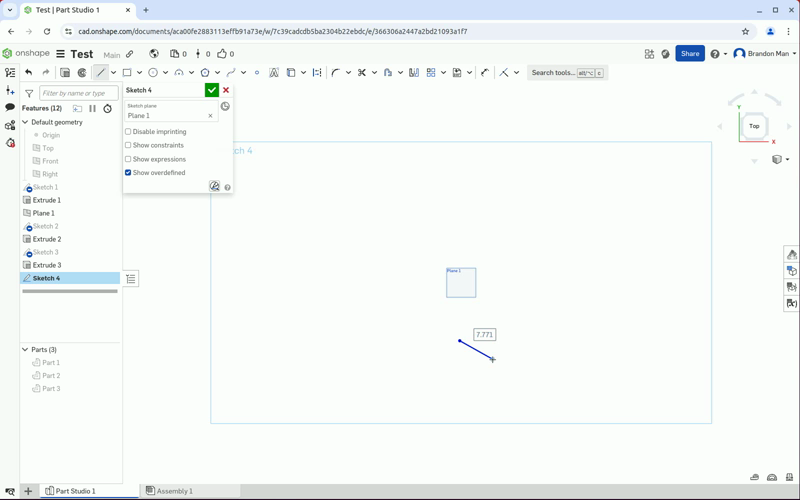
mouse_move(522, 359)
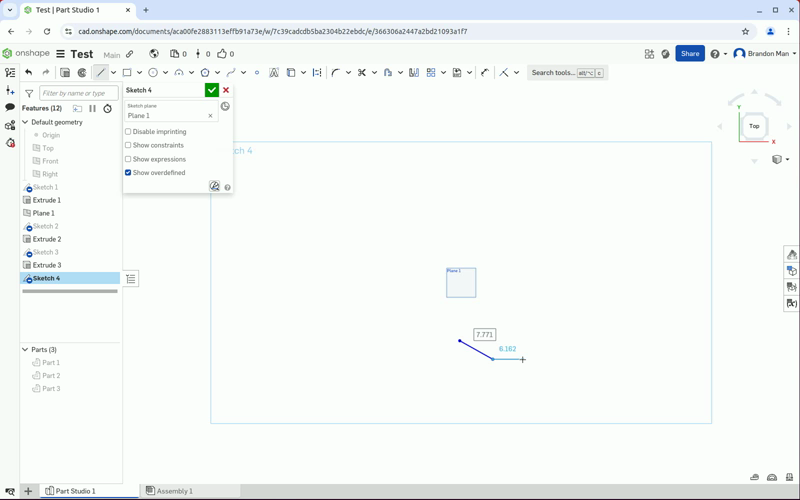
mouse_move(516, 318)
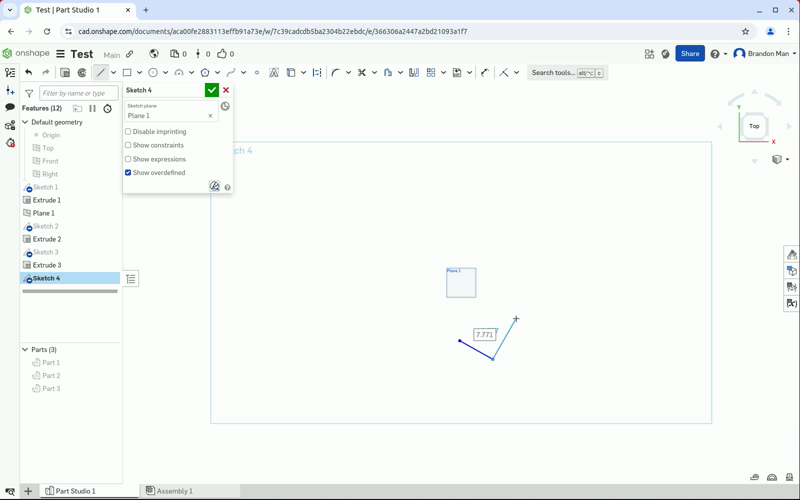
click(516, 318)
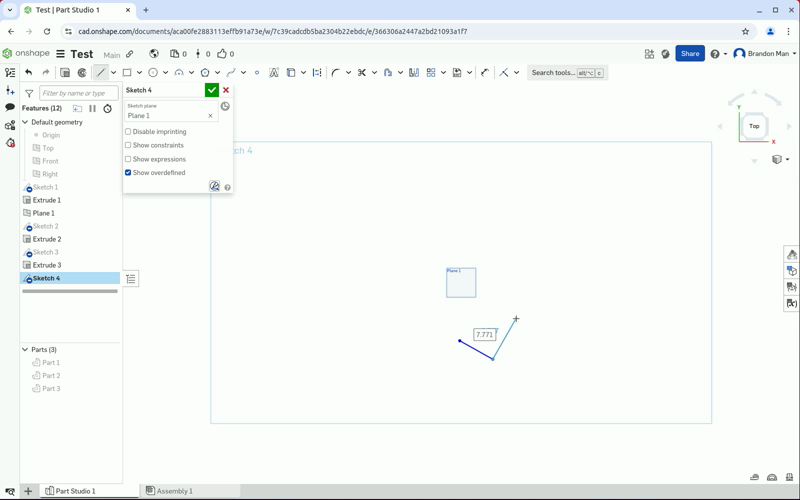
key_up(shift)
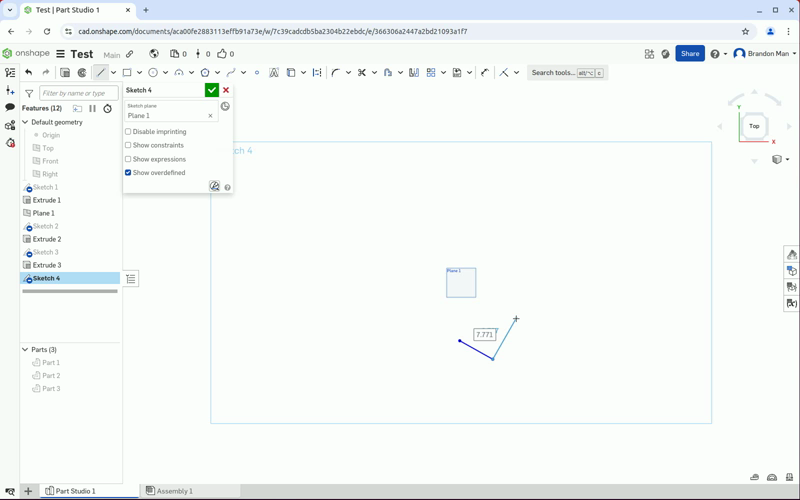
key_down(shift)
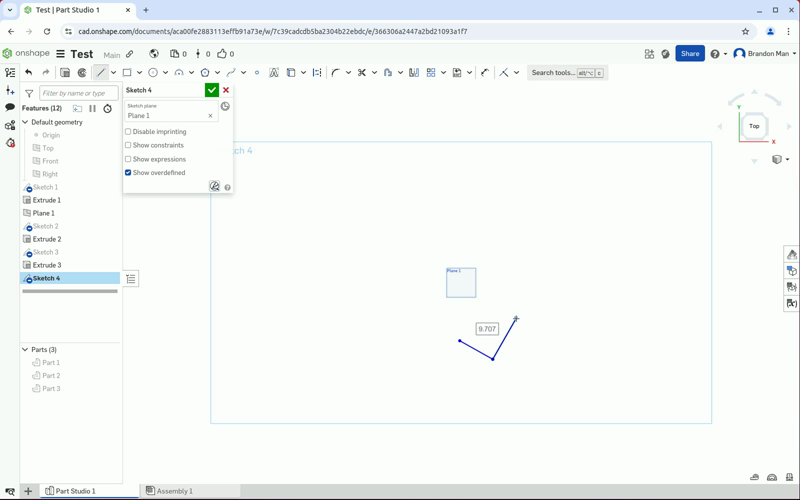
mouse_move(546, 318)
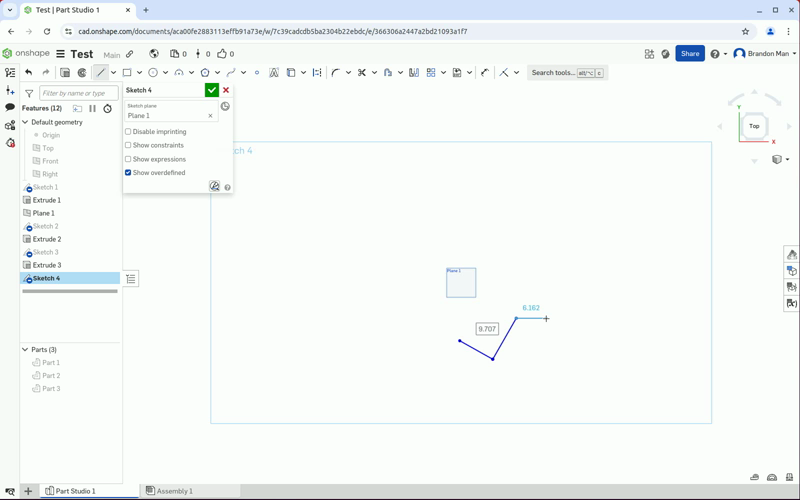
mouse_move(483, 299)
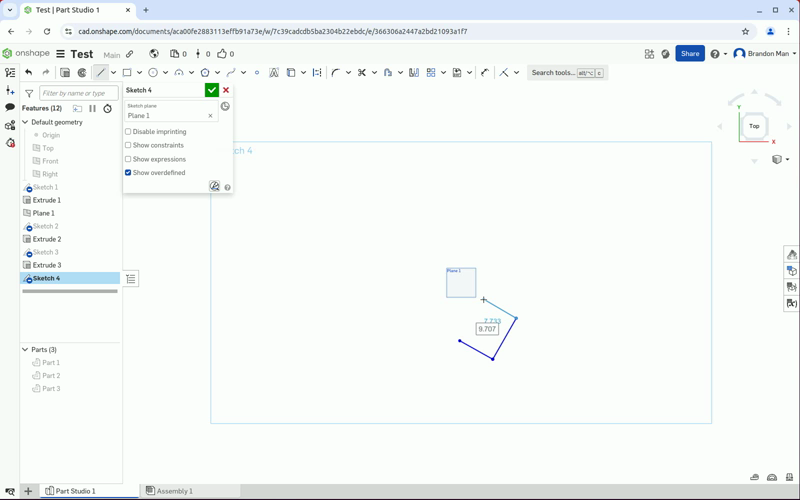
click(483, 299)
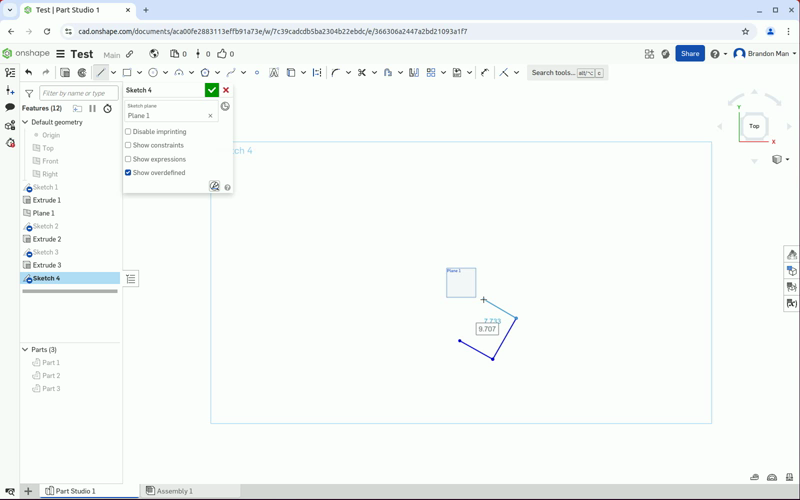
key_up(shift)
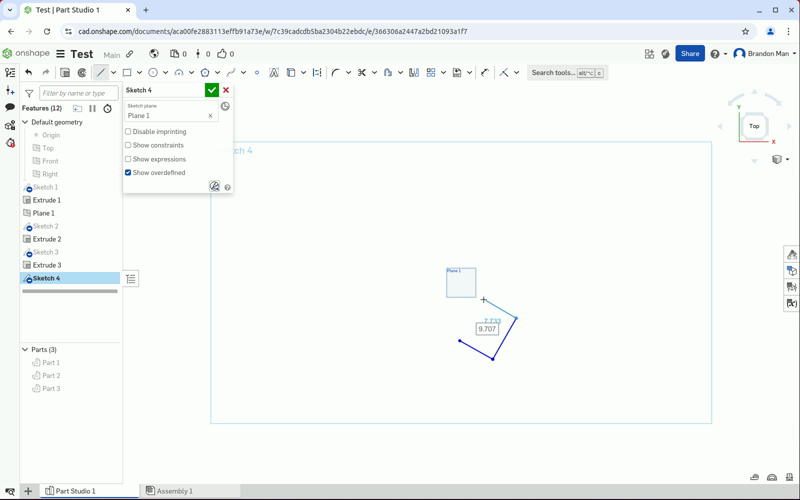
mouse_move(513, 299)
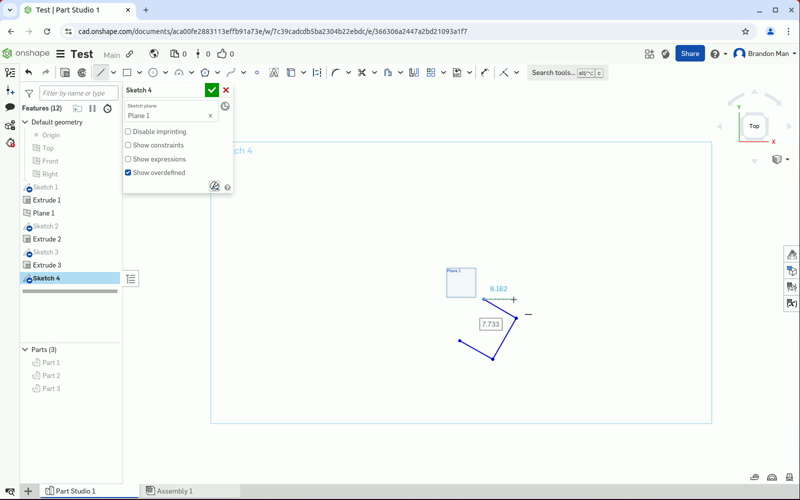
key_down(shift)
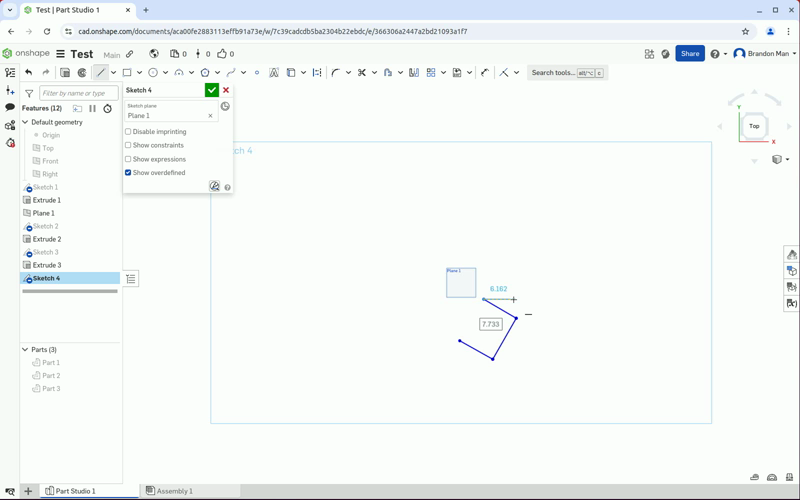
mouse_move(459, 340)
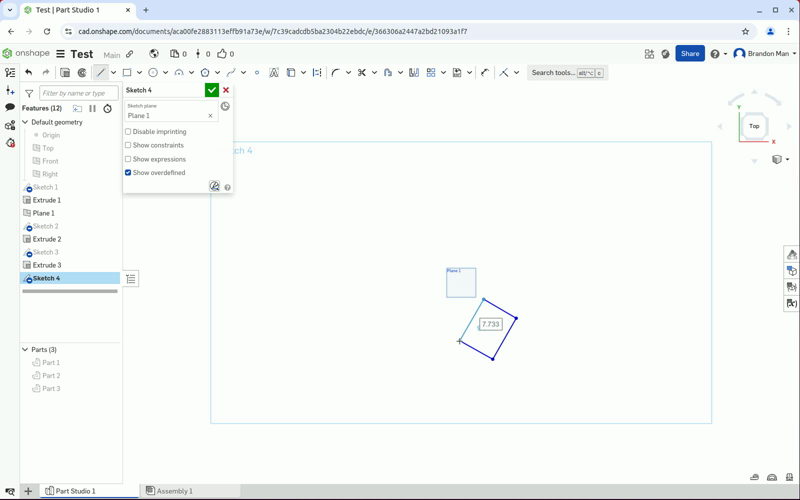
key_up(shift)
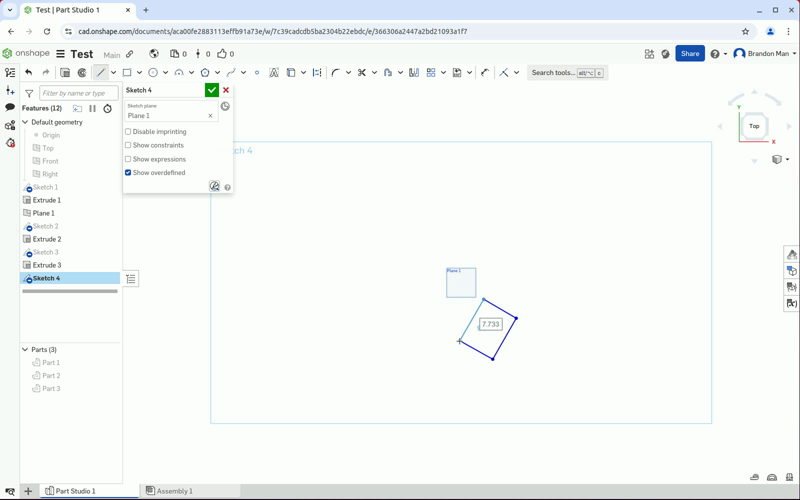
click(459, 340)
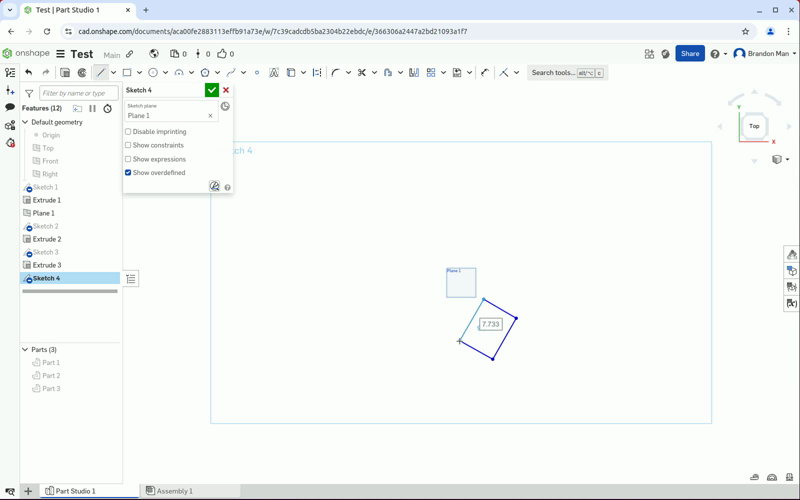
key(esc)
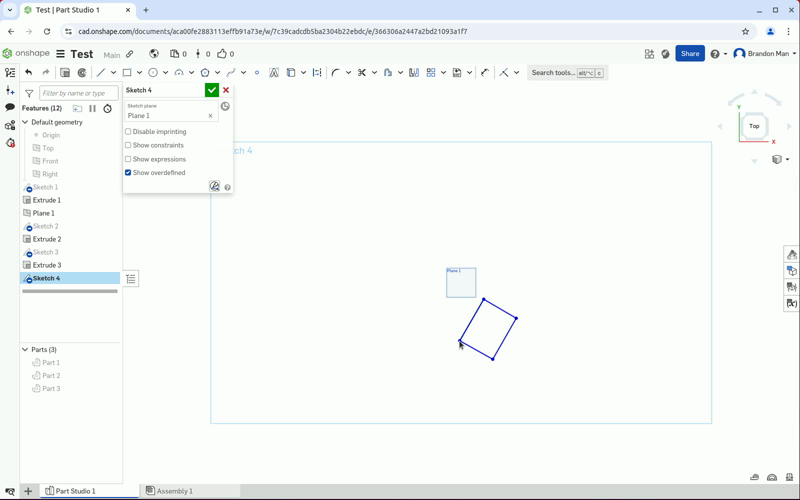
mouse_move(464, 335)
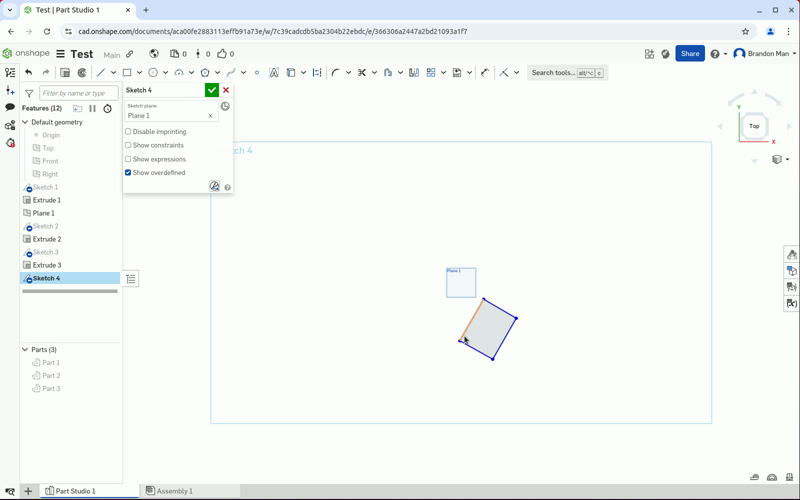
click(464, 335)
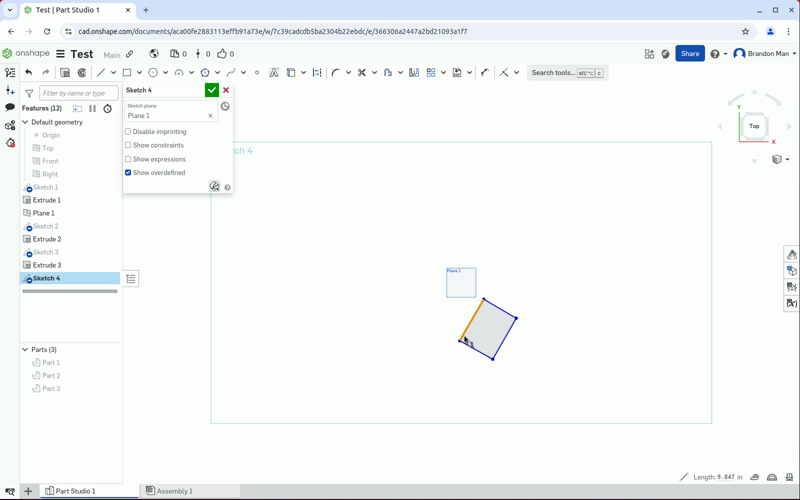
mouse_move(73, 352)
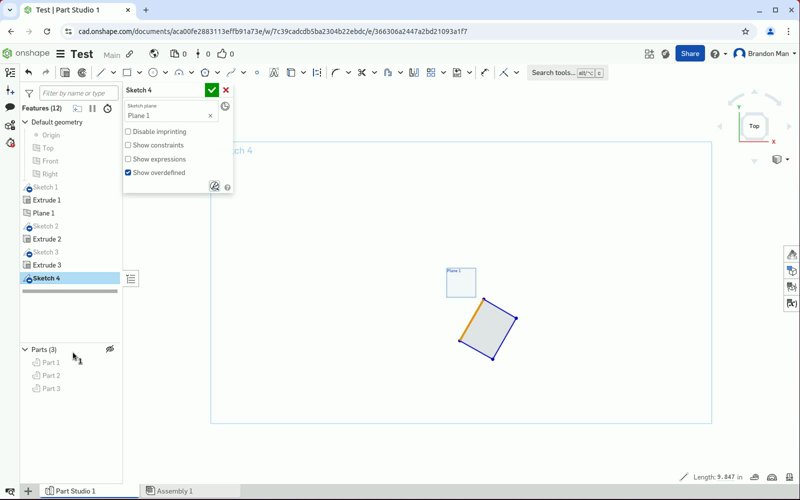
key(shift+y)
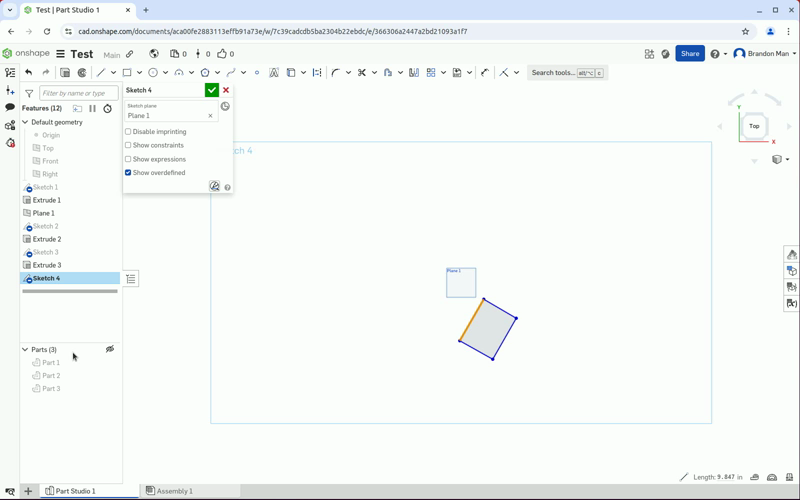
key(shift+e)
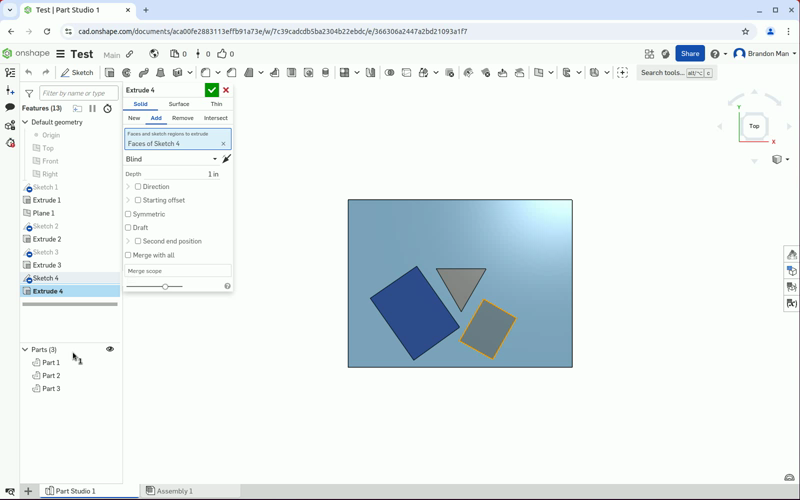
mouse_move(143, 106)
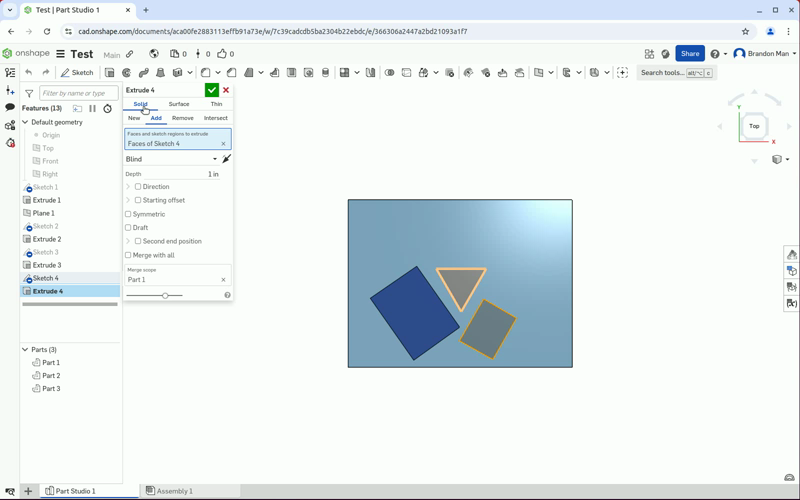
click(143, 106)
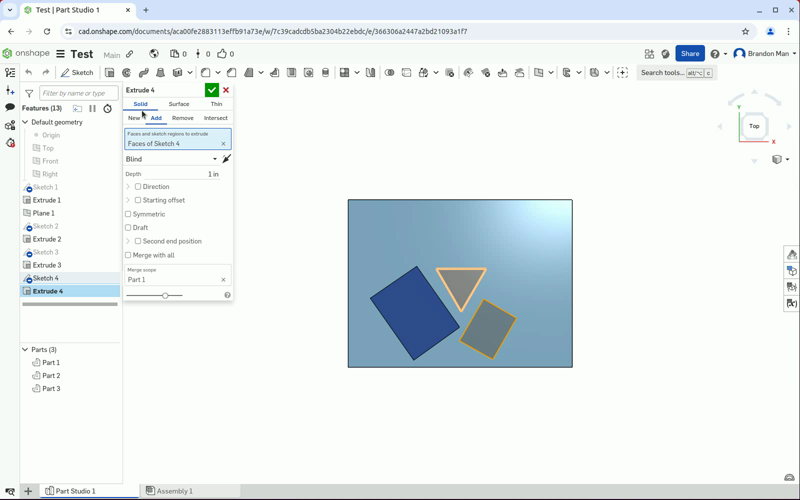
mouse_move(137, 120)
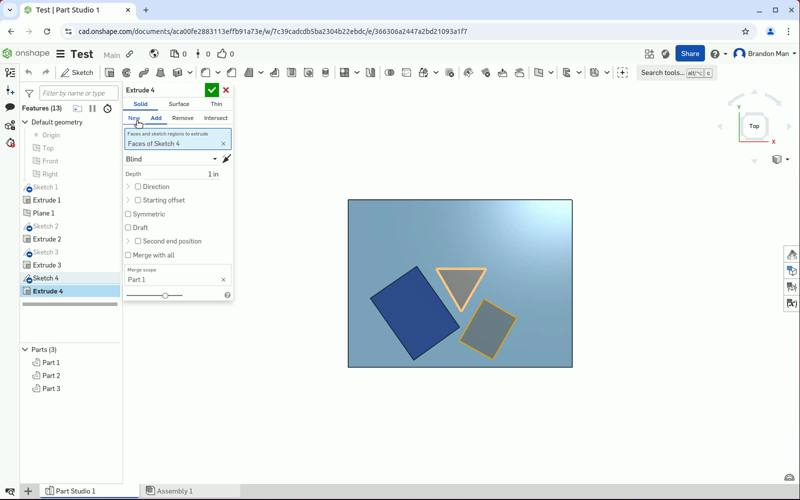
click(137, 120)
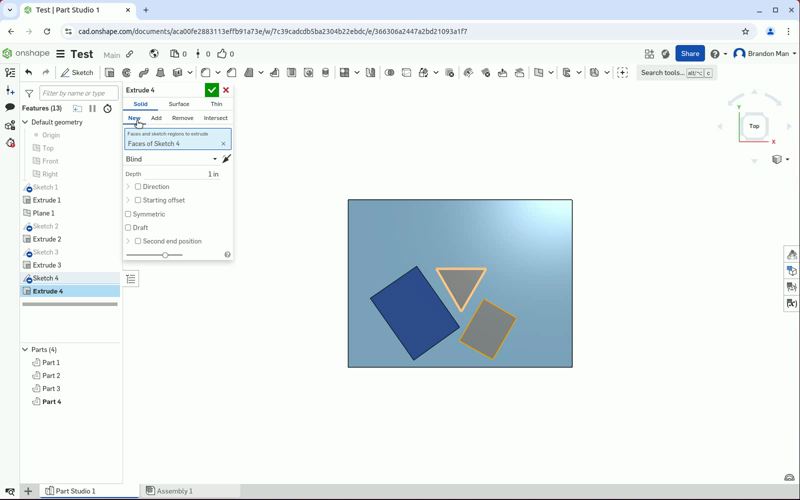
key(tab, 4)
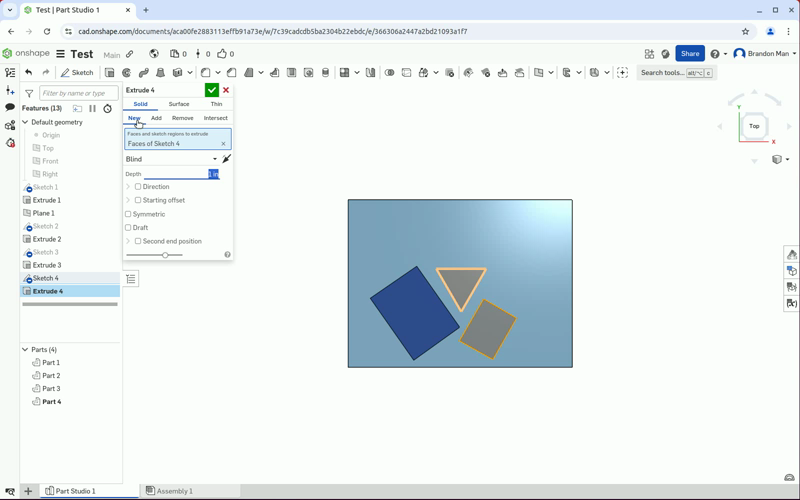
text(1.926)
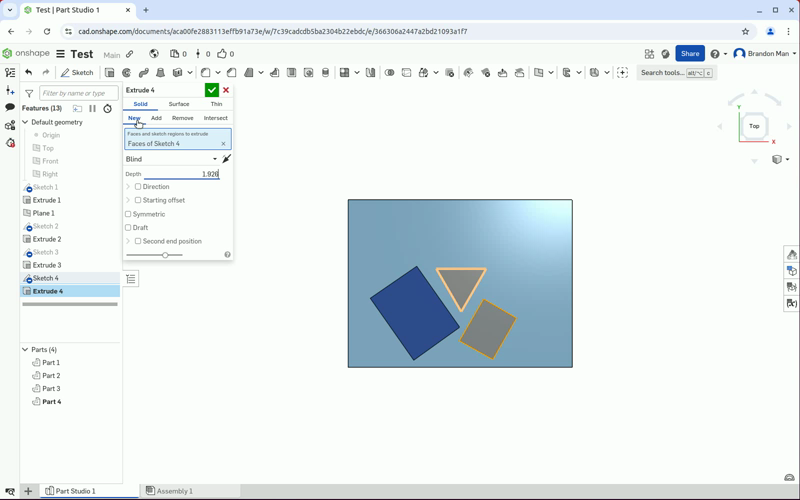
key(enter)
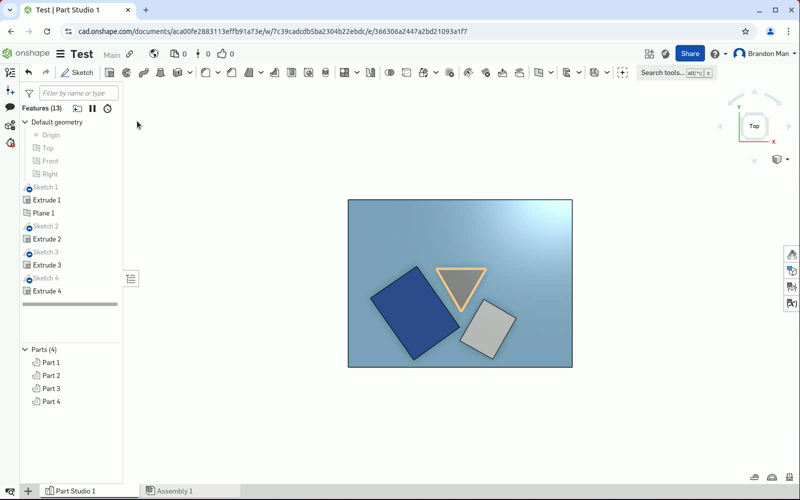
key(shift+h)
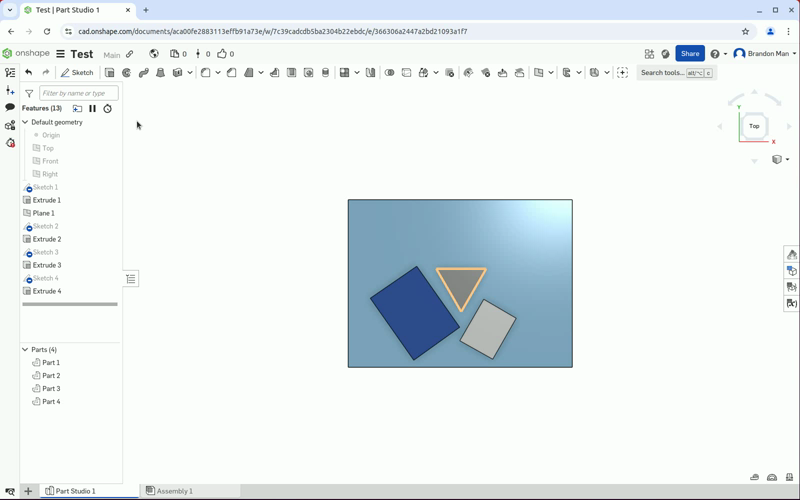
key(shift+h)
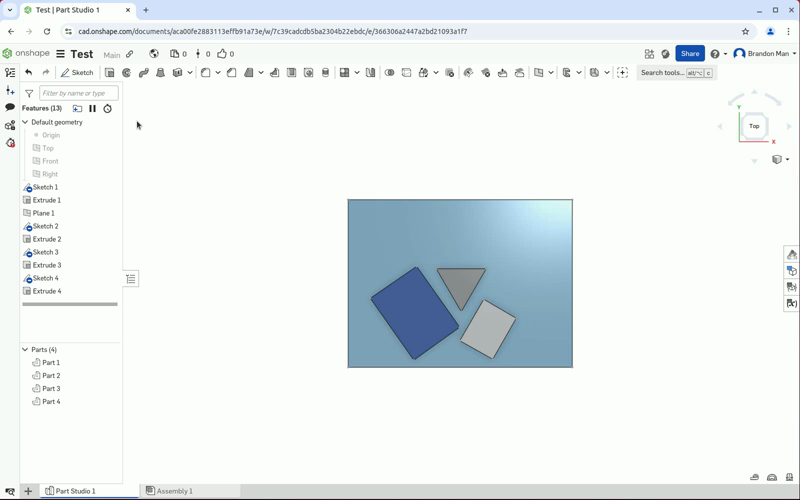
key(shift+7)
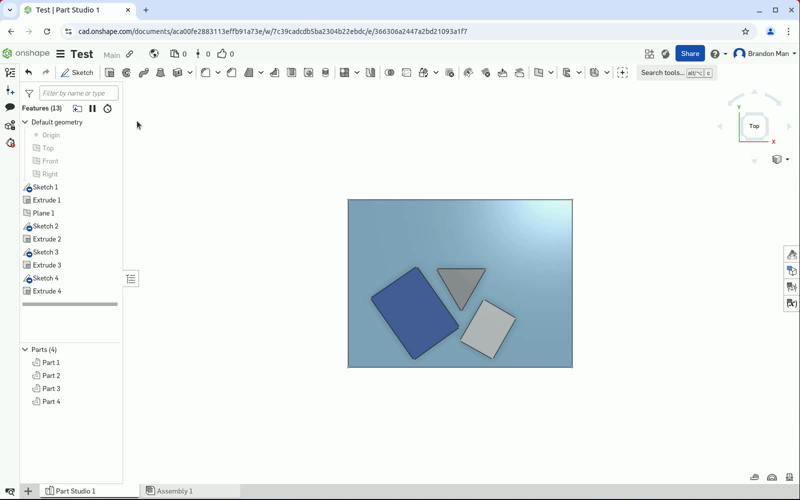
key(up, 3)
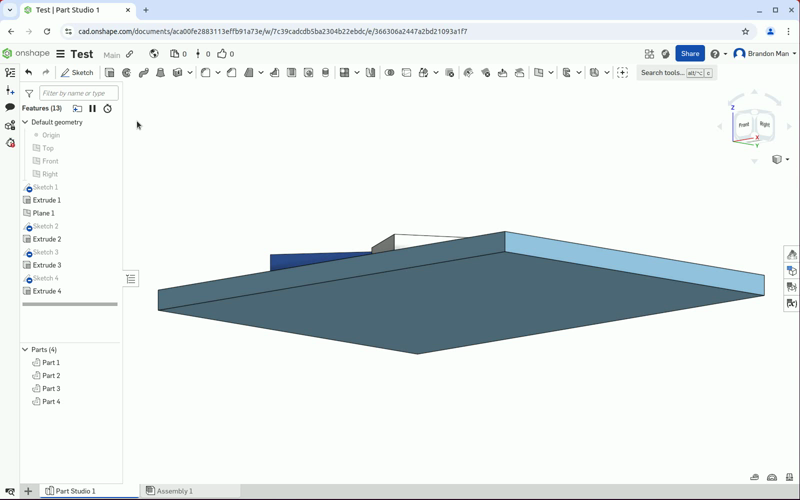
key(left, 3)
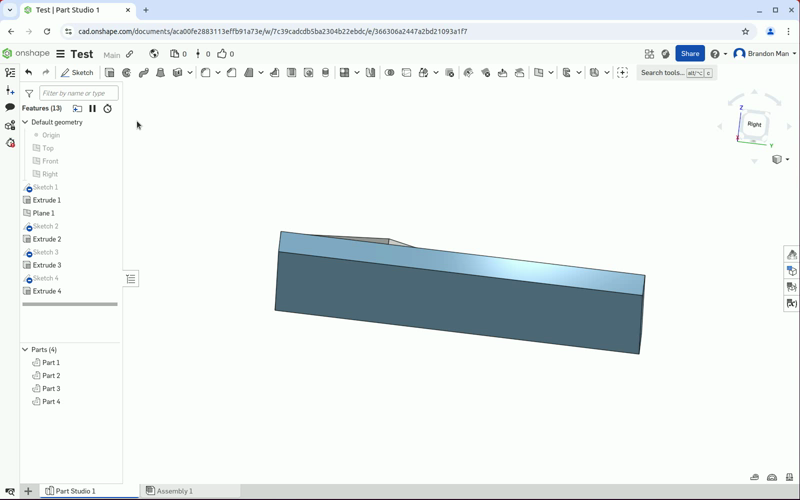
key(right, 3)
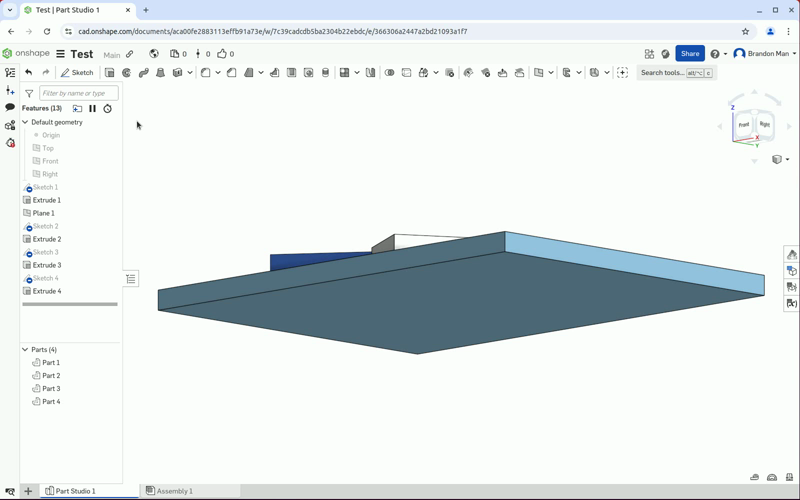
key(down, 3)
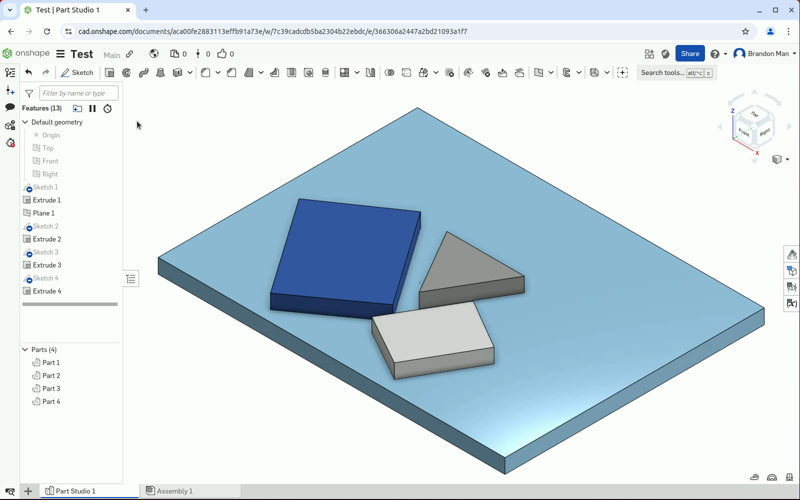
mouse_move(73, 189)
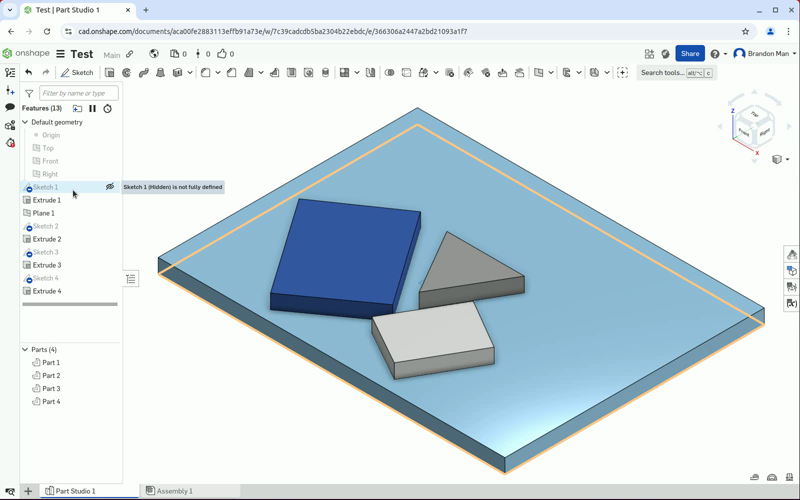
click(73, 189)